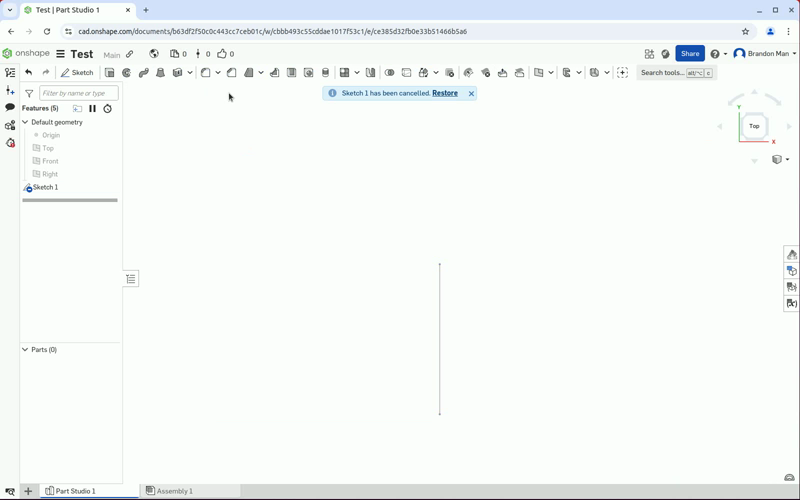
key(shift+h)
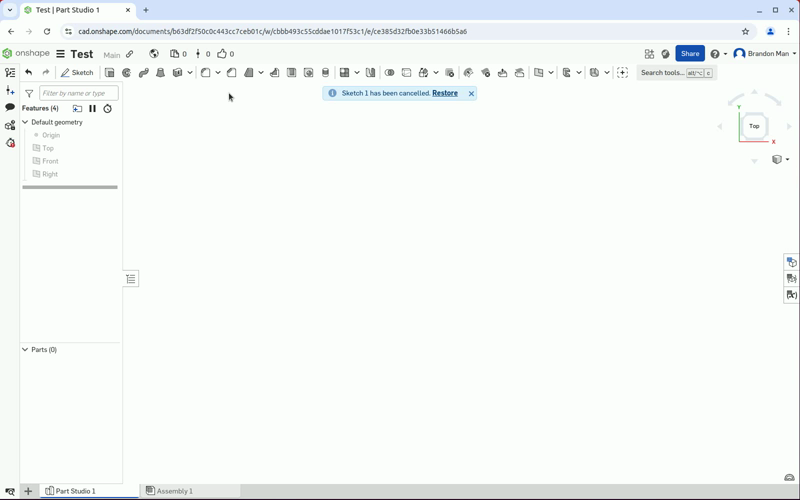
mouse_move(73, 352)
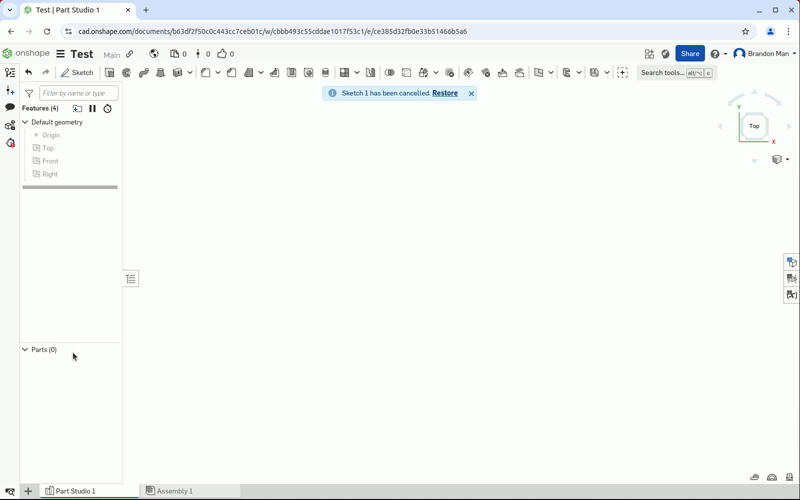
key(y)
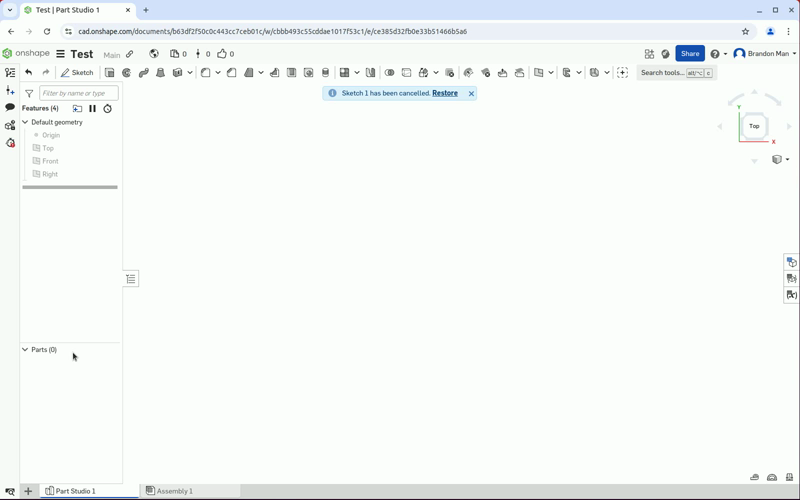
key(shift+p)
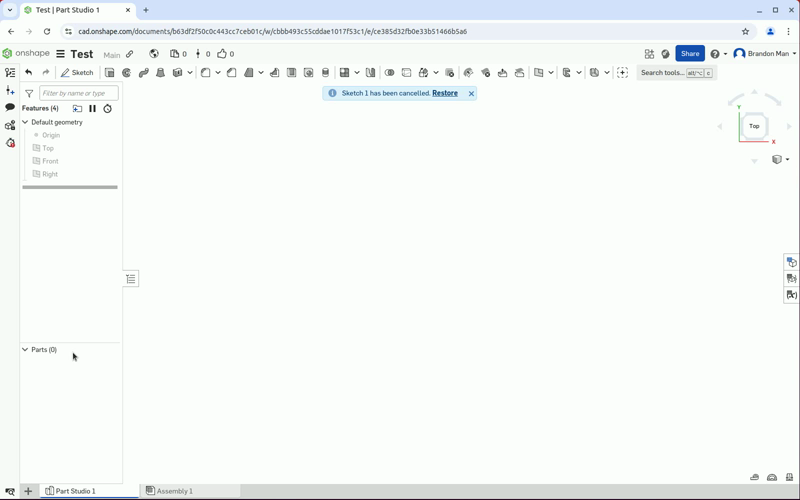
key(space)
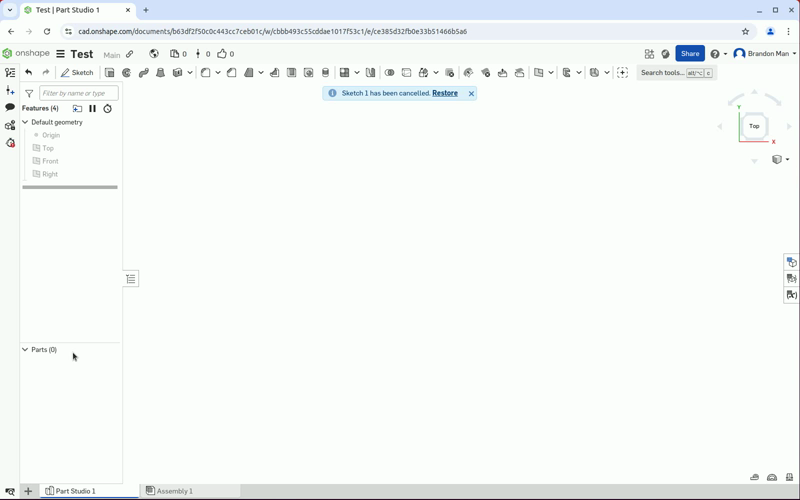
key_down(shift)
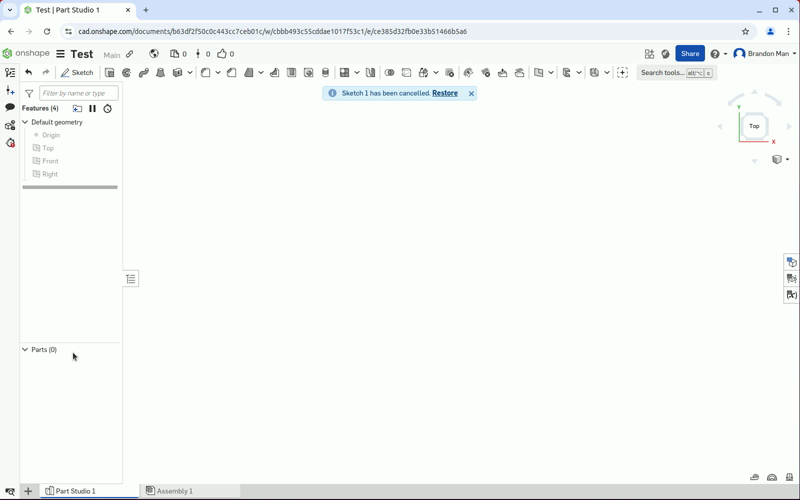
key(up)
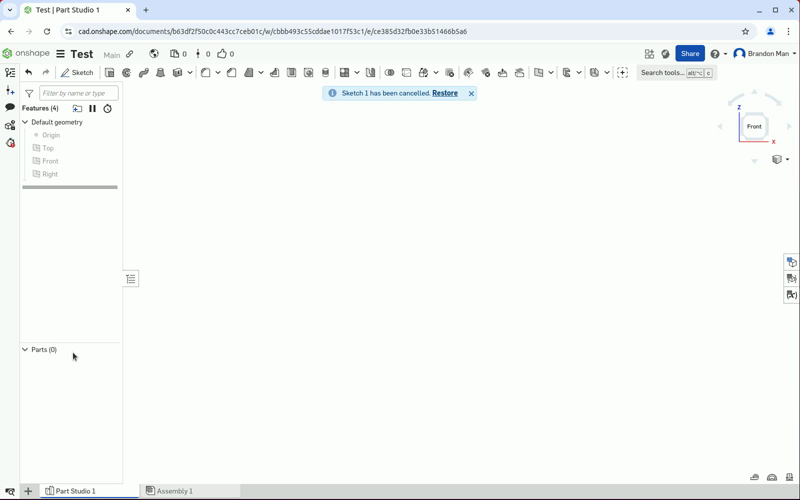
key_up(shift)
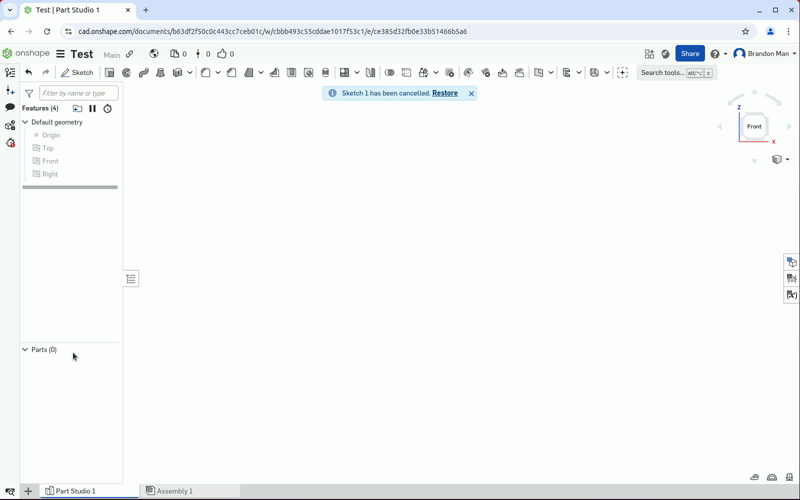
mouse_move(73, 352)
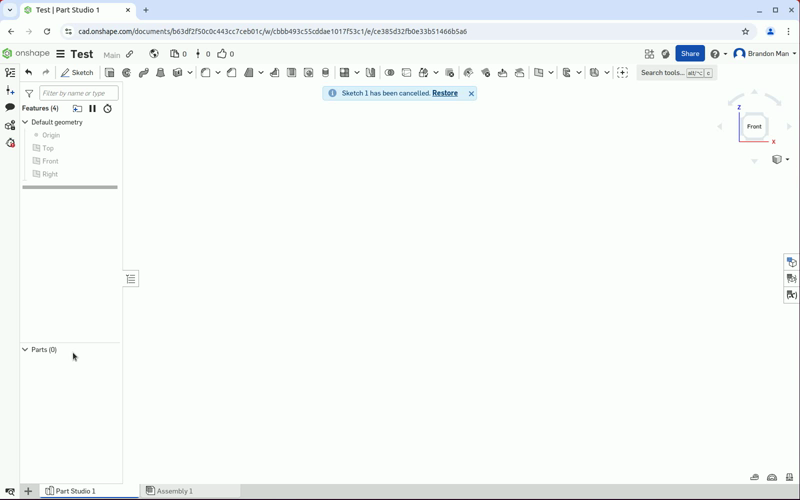
key(shift+y)
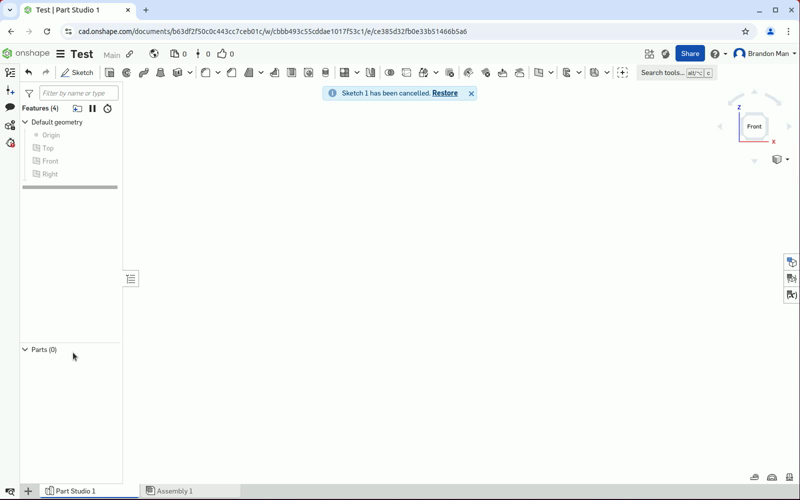
key(shift+s)
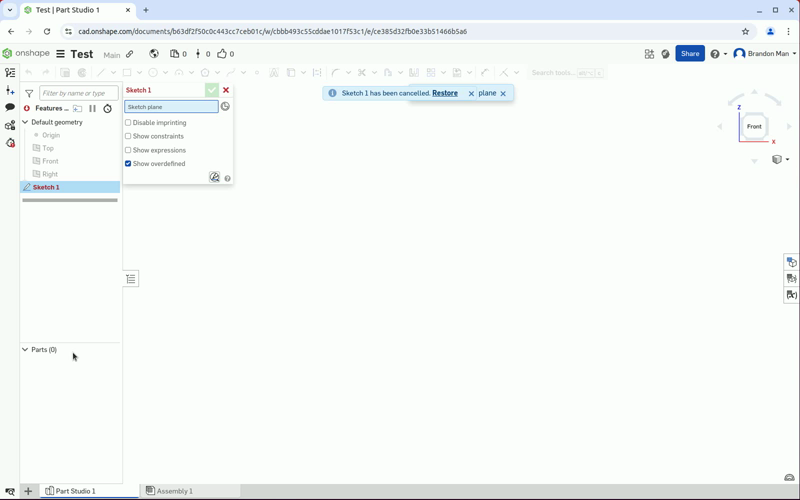
mouse_move(73, 163)
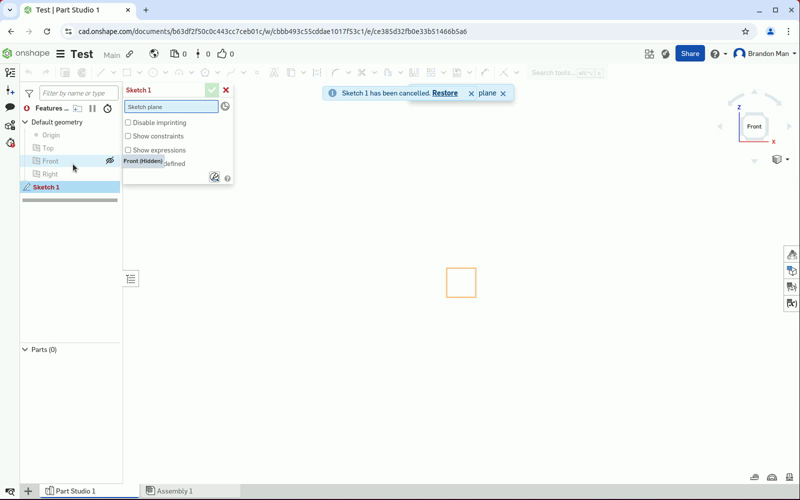
click(73, 163)
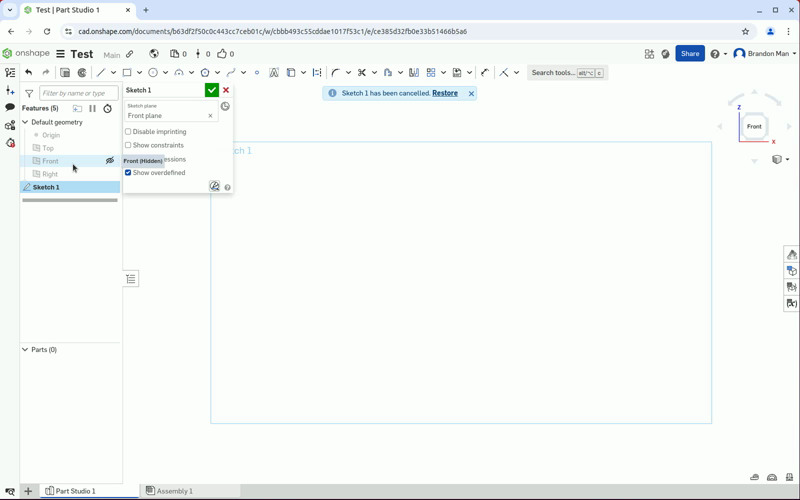
mouse_move(73, 352)
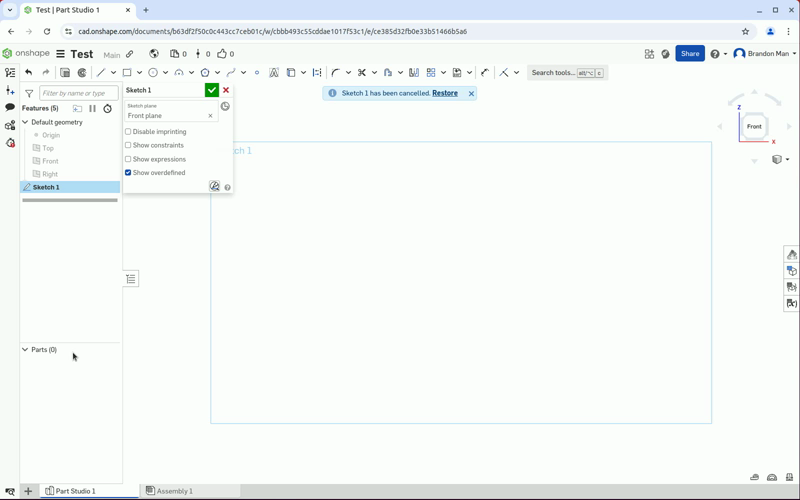
key(y)
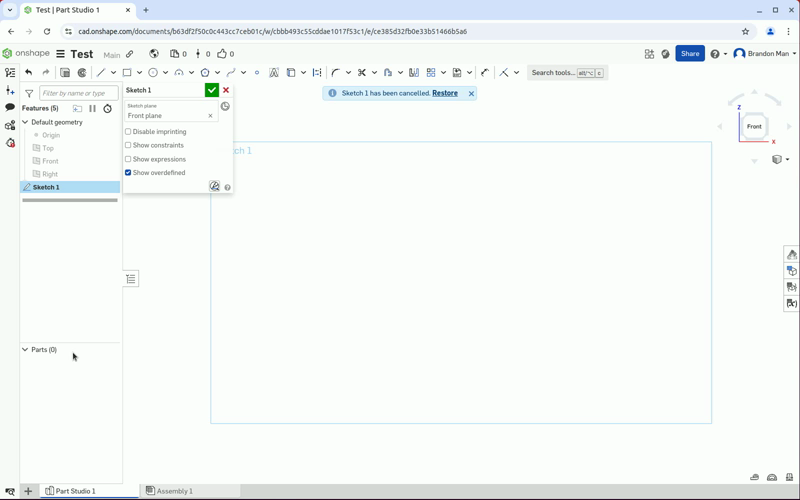
key(l)
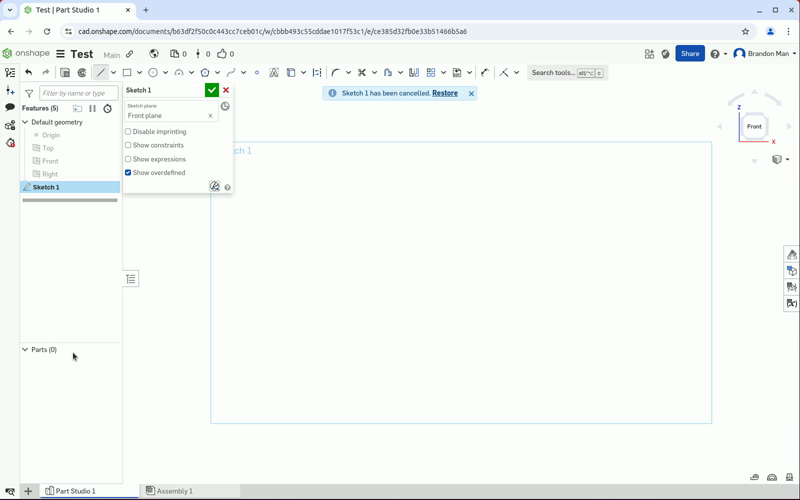
key_down(shift)
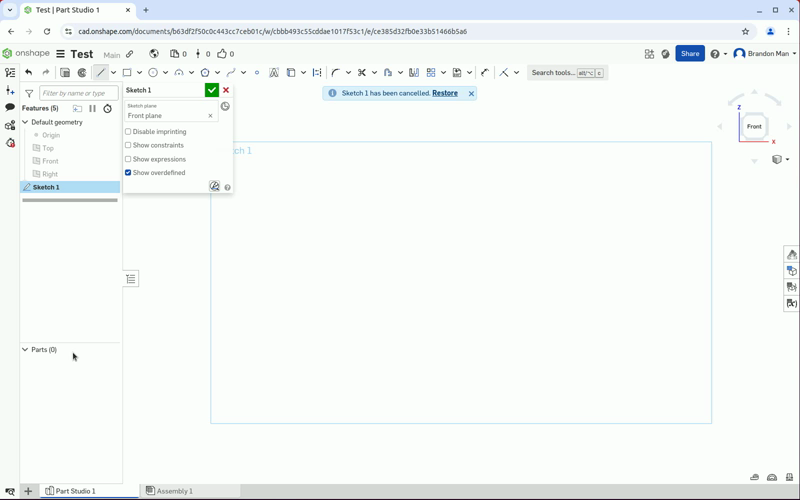
mouse_move(401, 282)
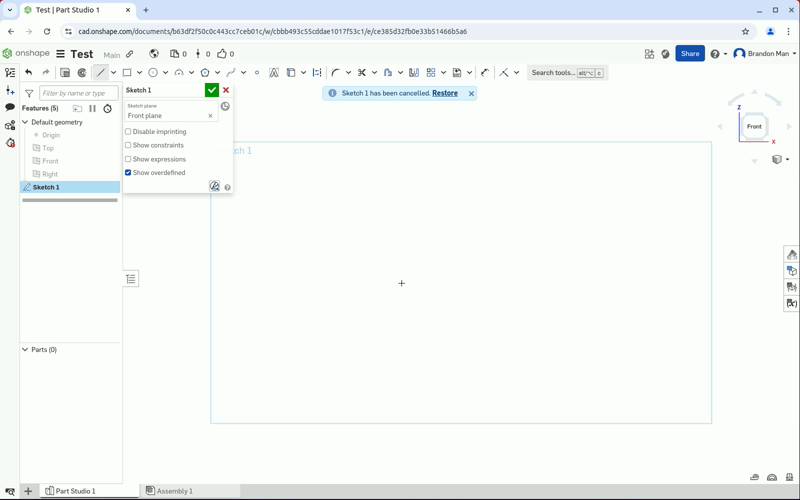
click(401, 282)
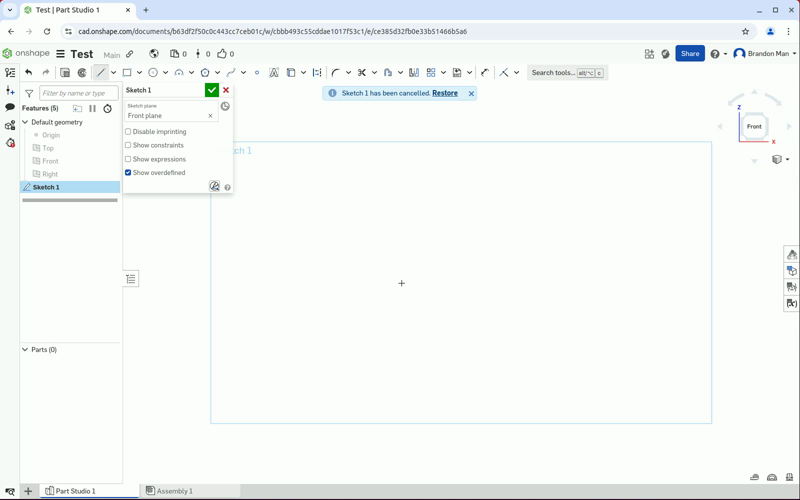
key_up(shift)
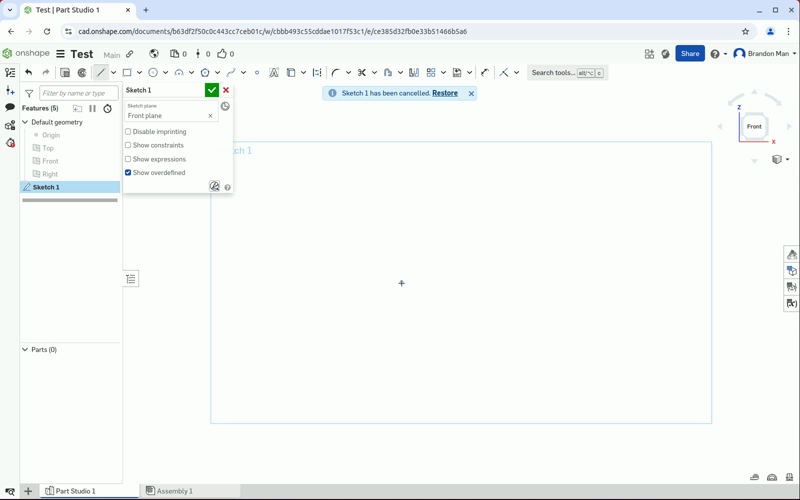
key_down(shift)
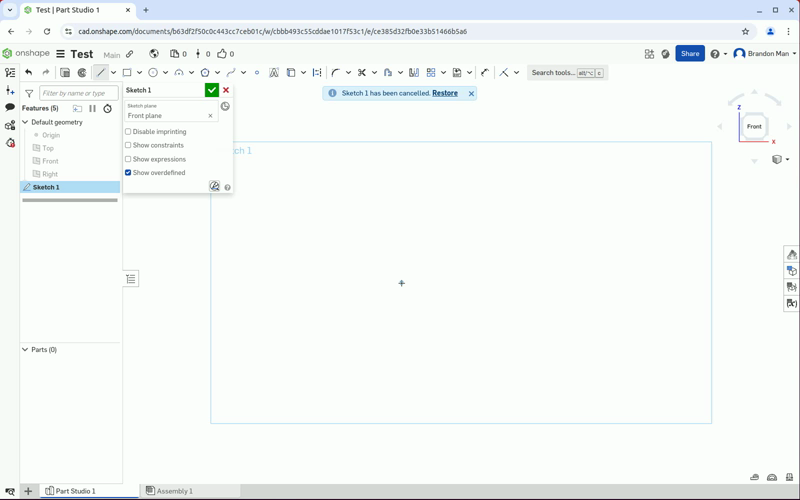
mouse_move(431, 282)
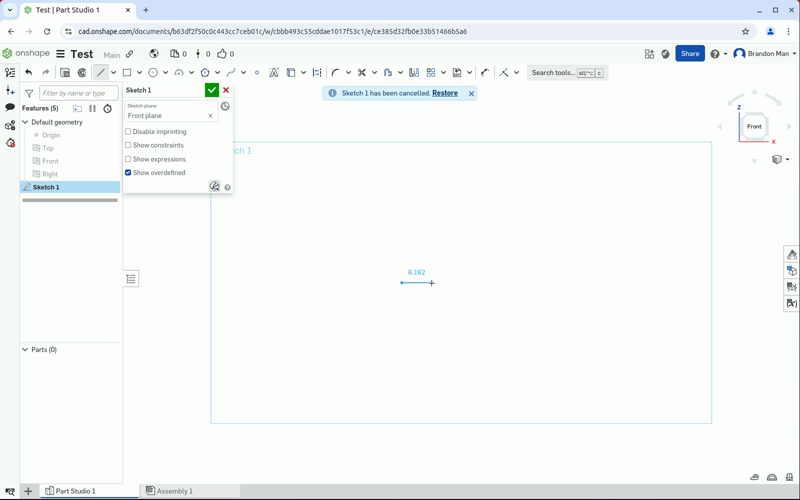
mouse_move(461, 282)
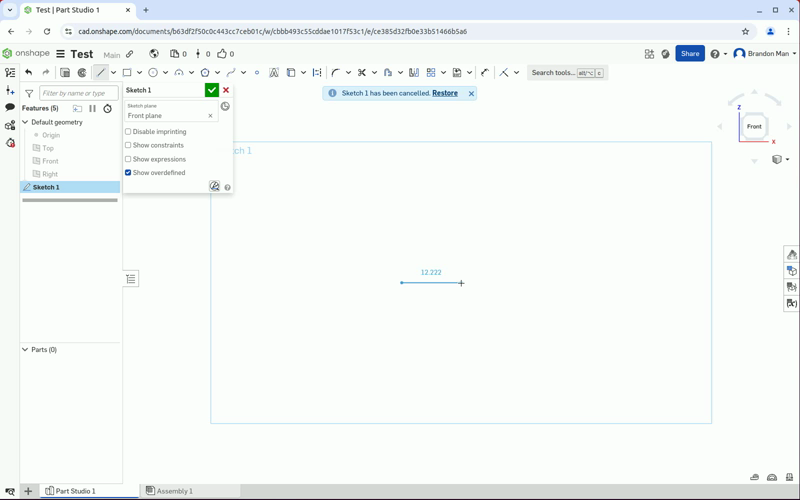
click(461, 282)
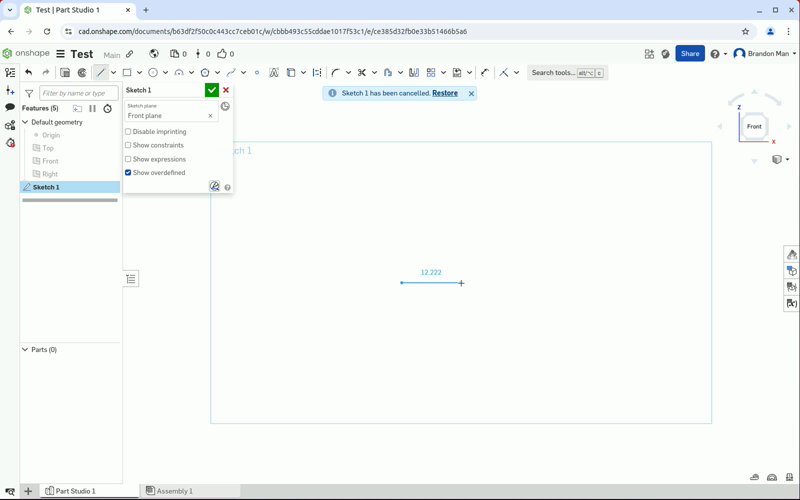
key_up(shift)
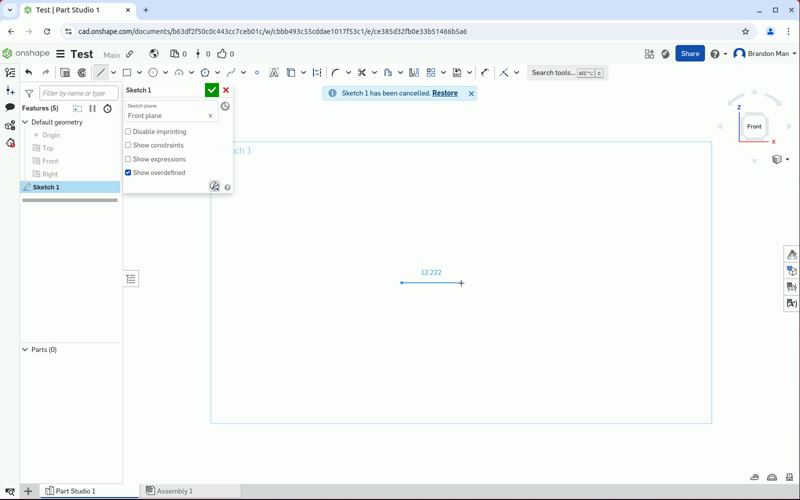
key_down(shift)
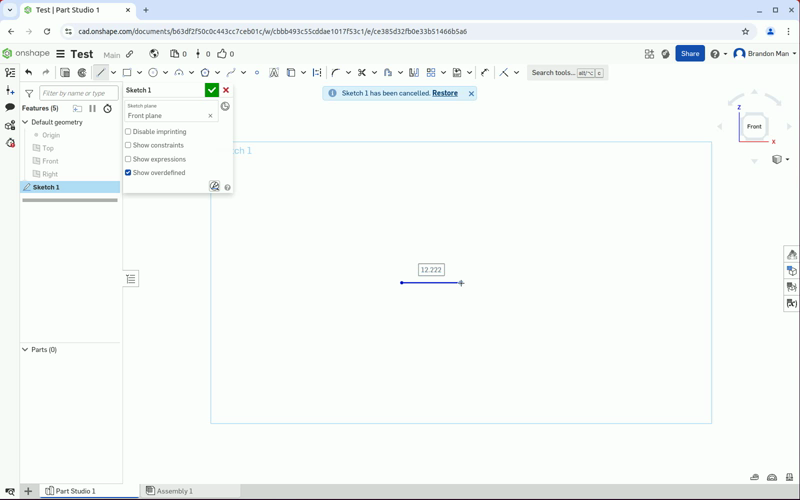
mouse_move(491, 282)
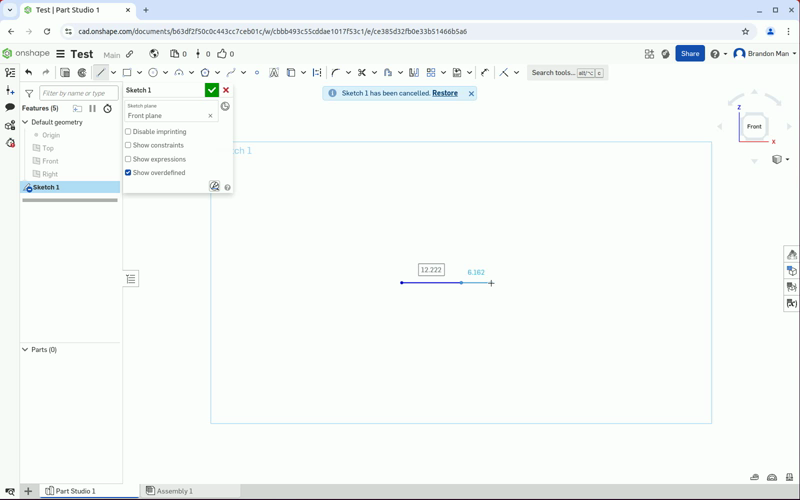
mouse_move(461, 223)
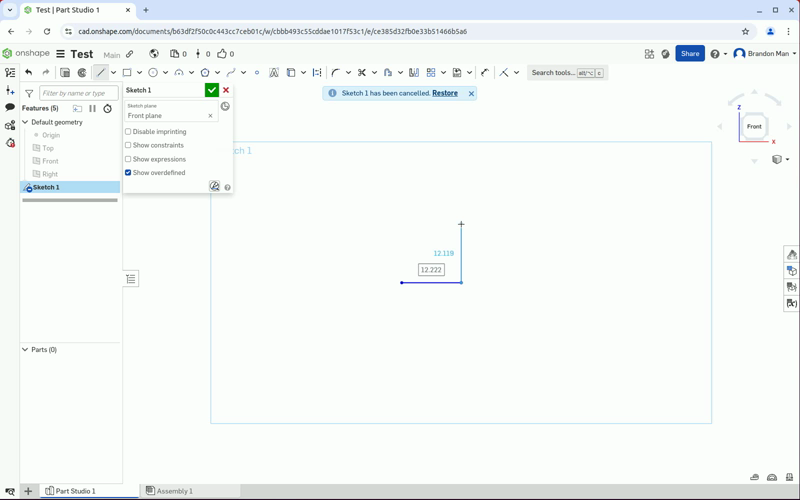
click(461, 223)
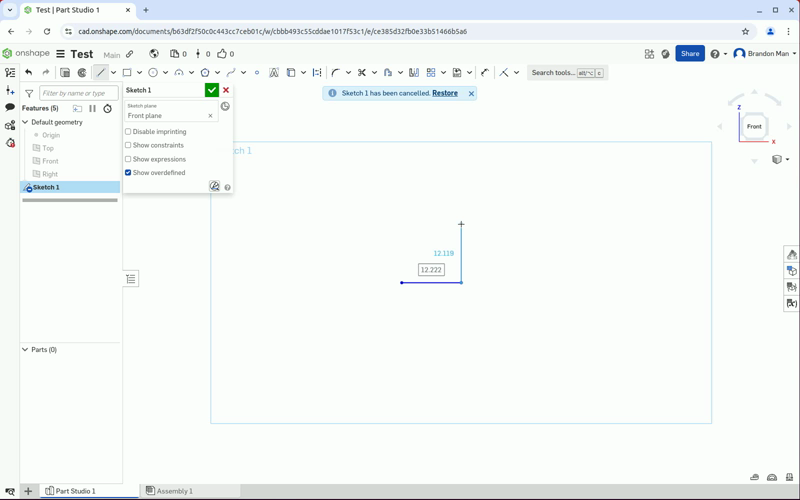
key_up(shift)
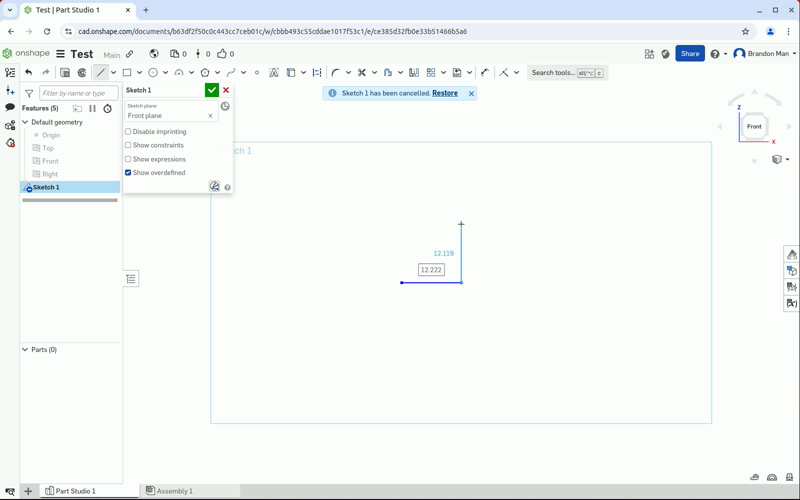
key_down(shift)
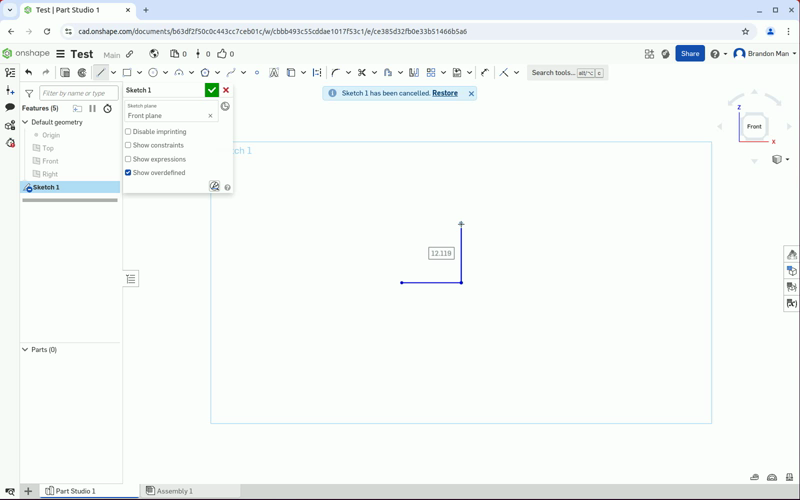
mouse_move(491, 223)
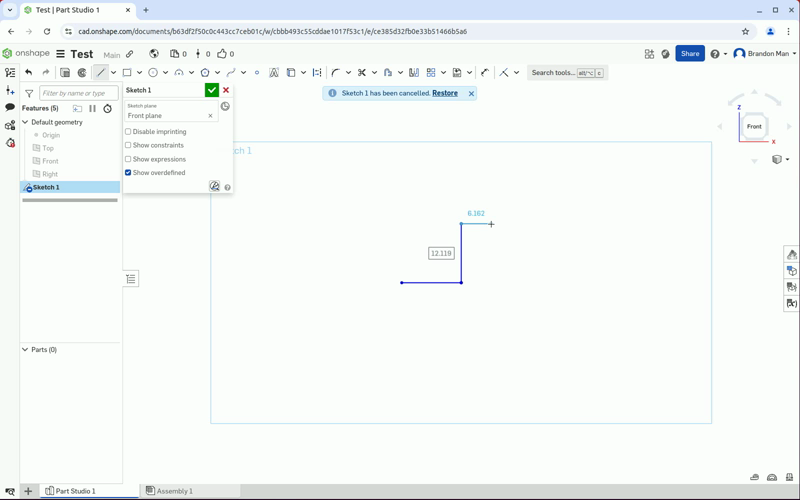
mouse_move(401, 223)
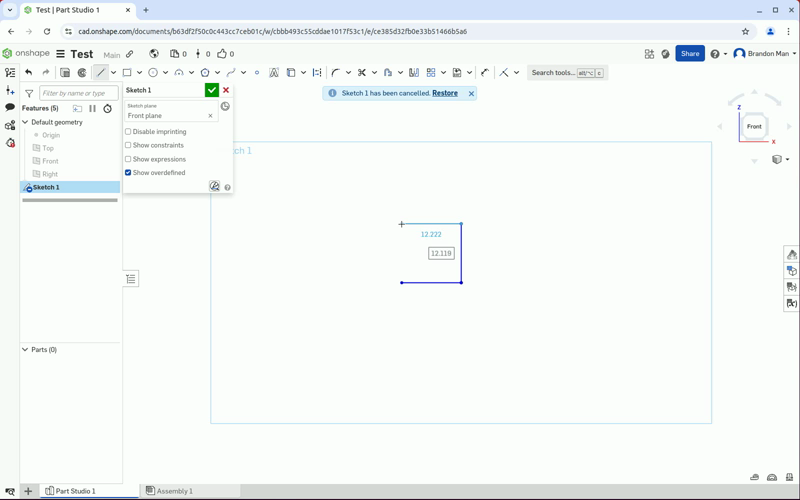
click(401, 223)
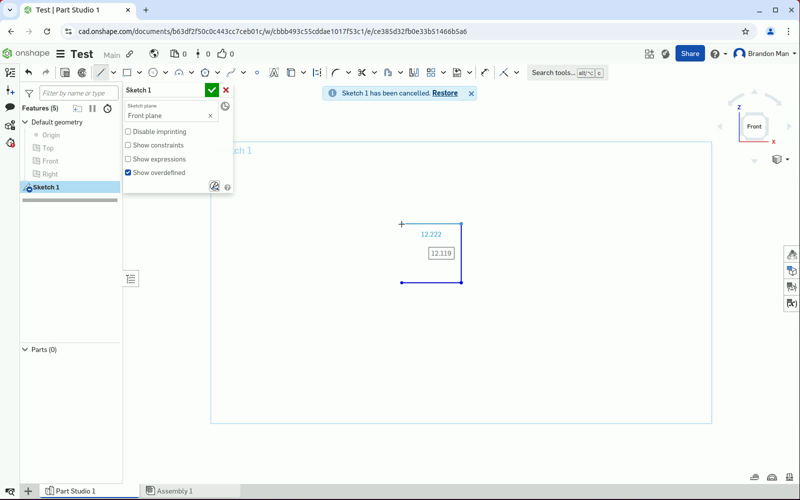
key_up(shift)
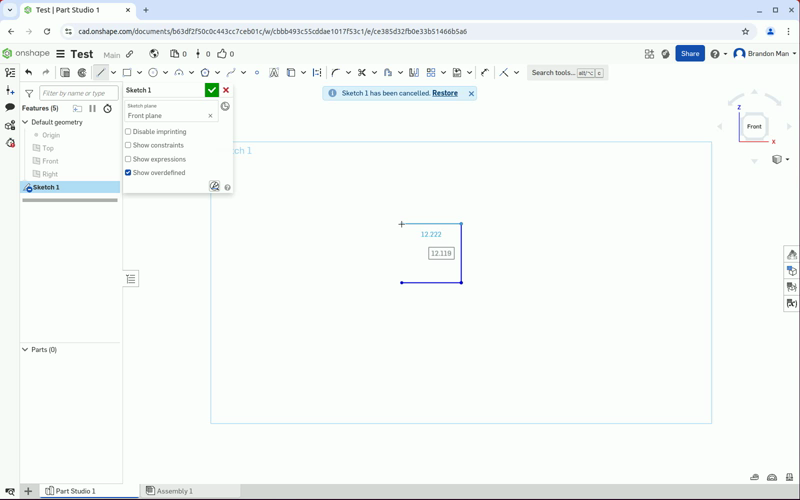
mouse_move(431, 223)
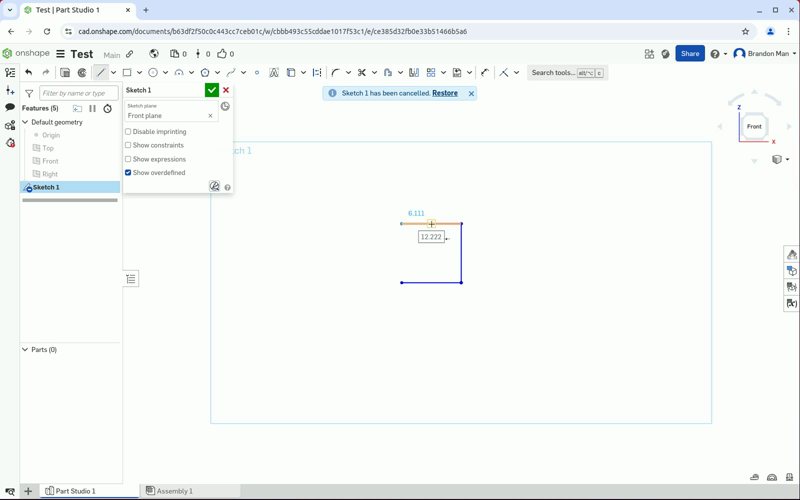
key_down(shift)
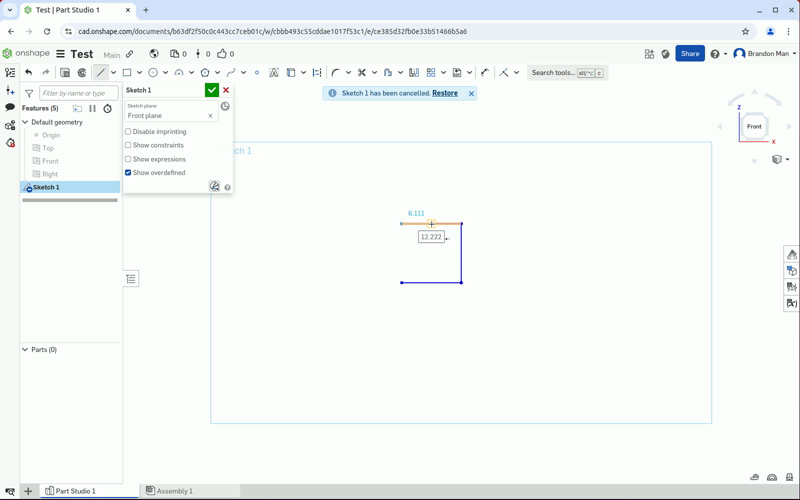
mouse_move(401, 282)
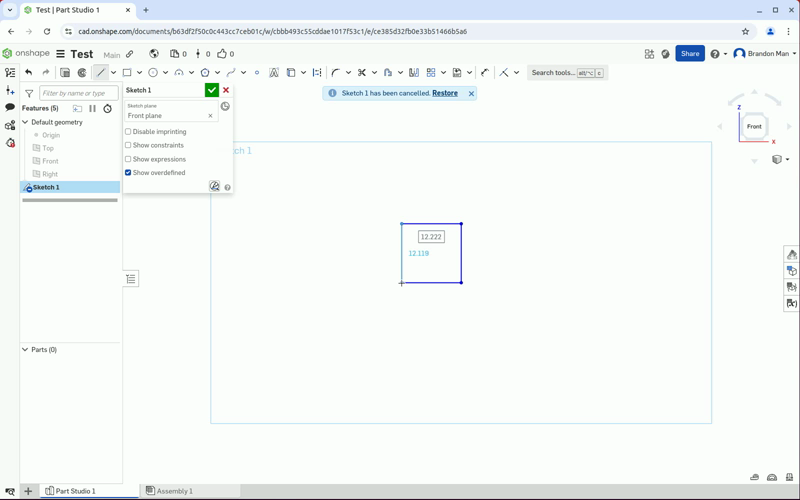
key_up(shift)
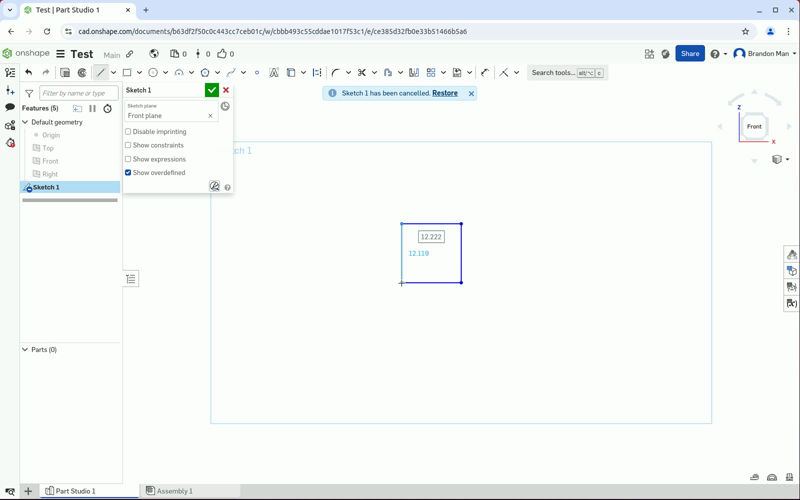
click(401, 282)
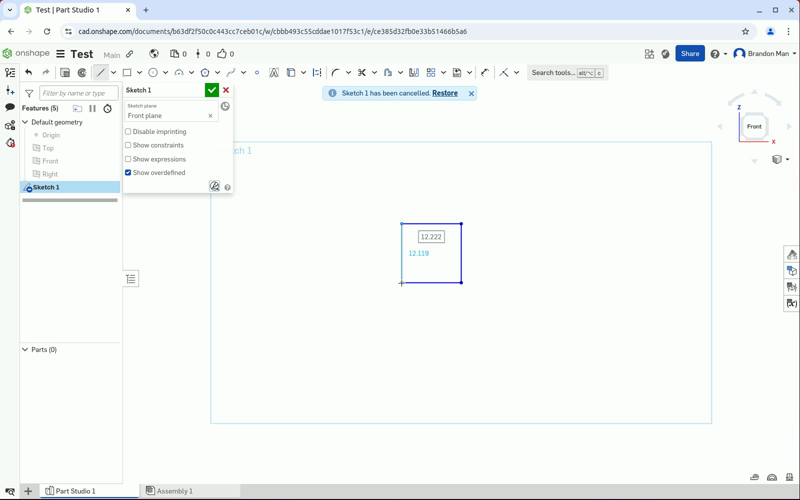
key(esc)
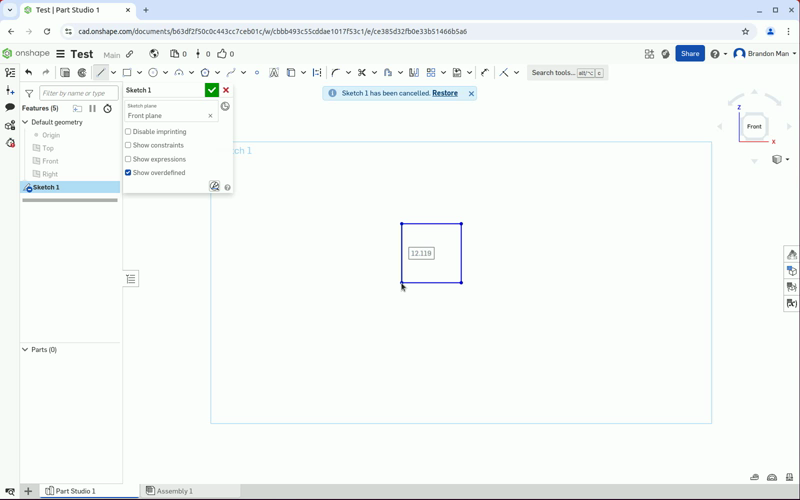
mouse_move(442, 259)
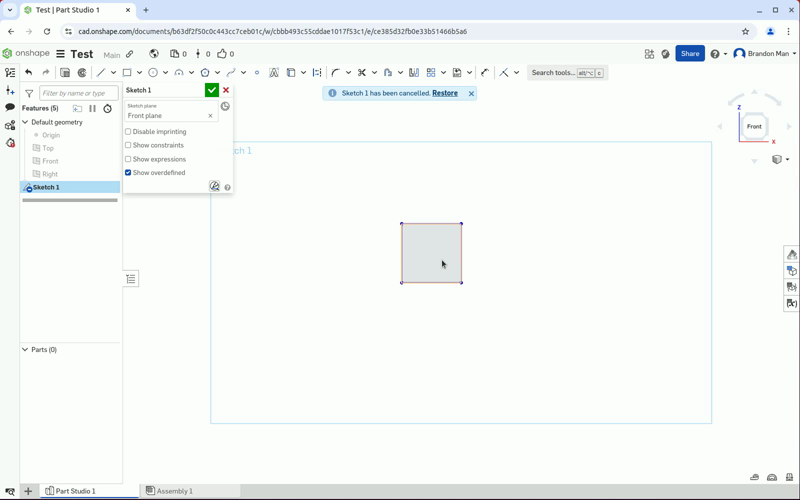
click(442, 259)
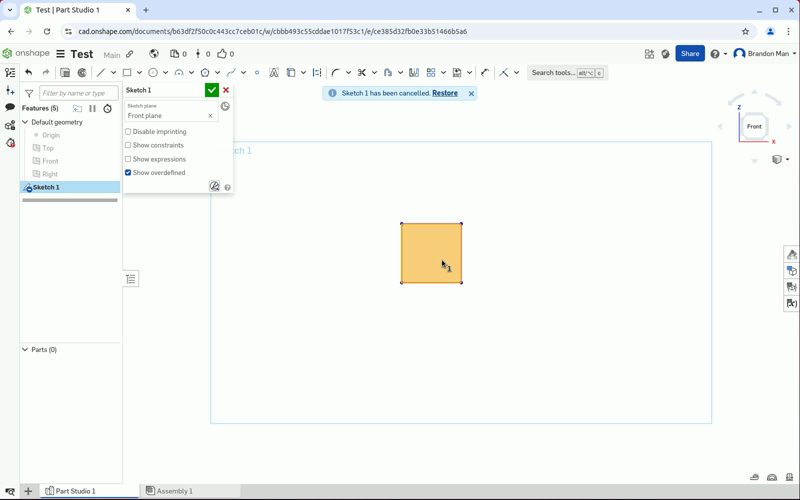
mouse_move(73, 352)
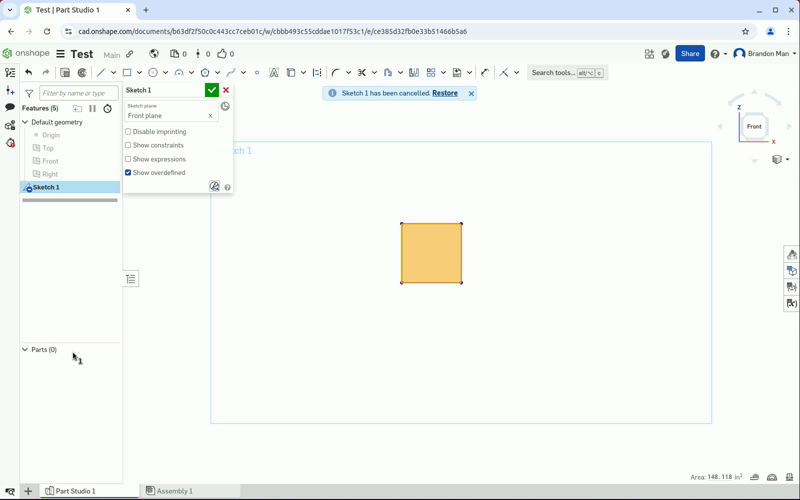
key(shift+y)
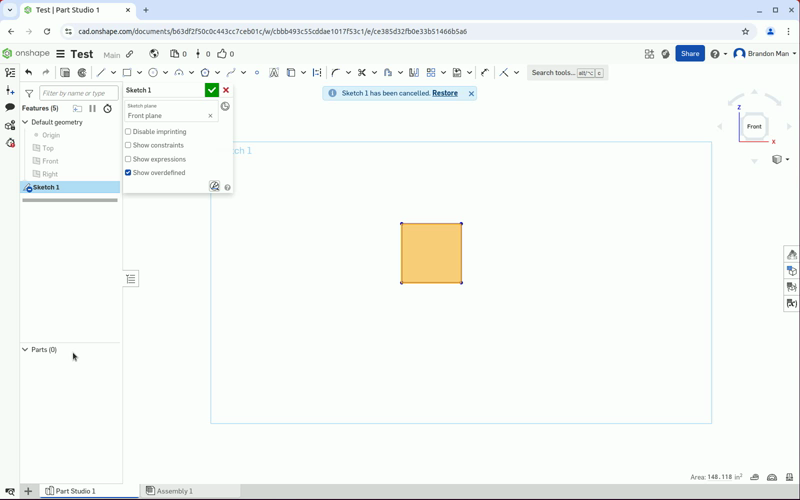
key(shift+e)
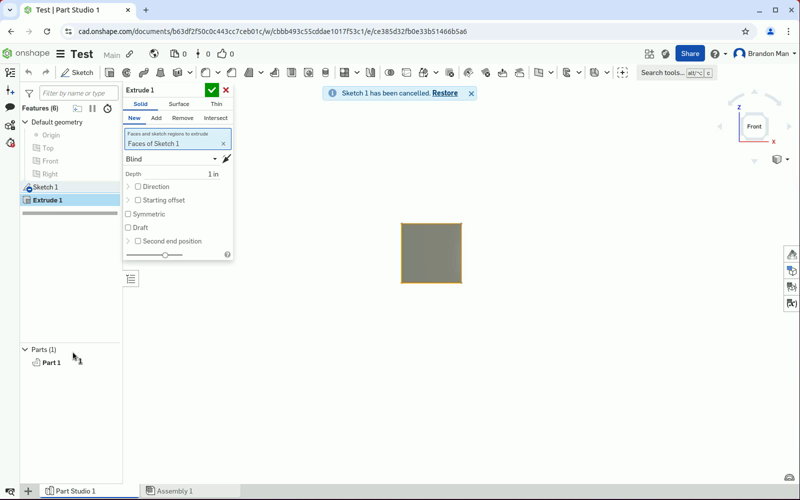
mouse_move(143, 106)
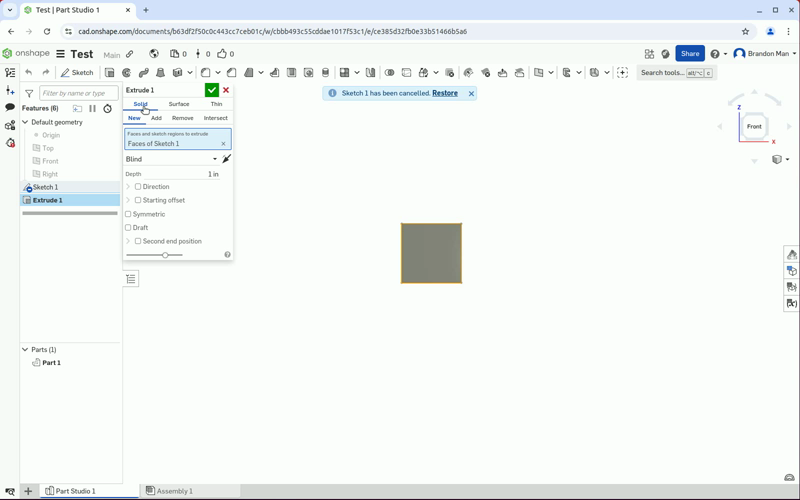
click(143, 106)
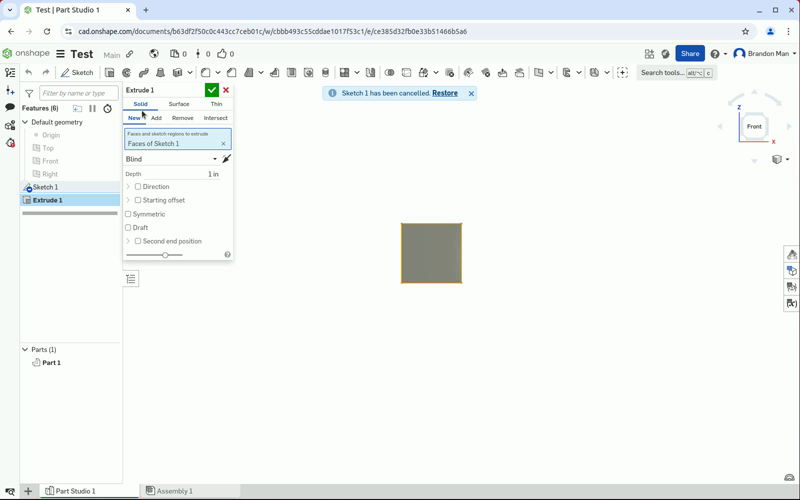
mouse_move(137, 120)
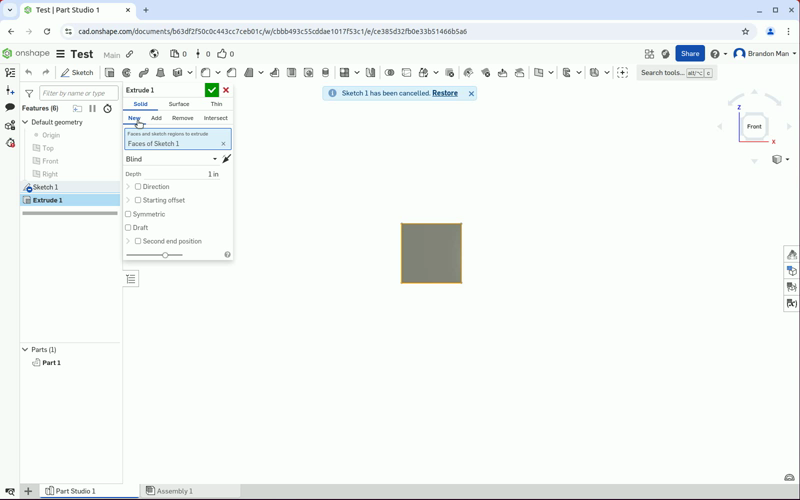
click(137, 120)
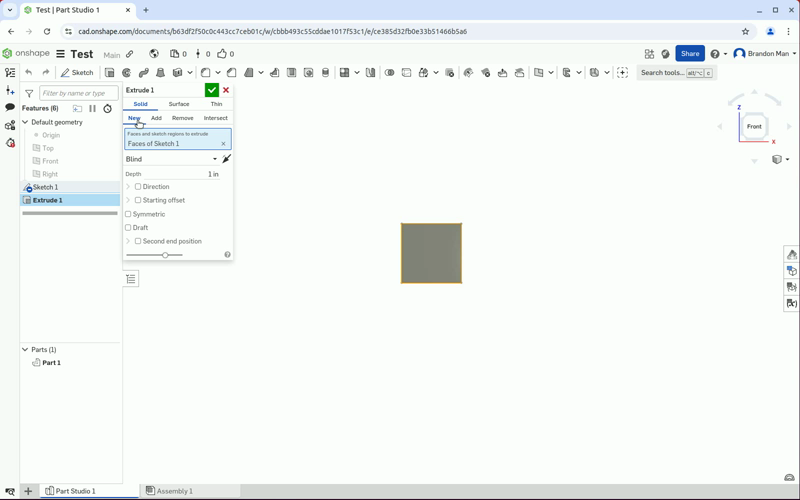
key(tab, 4)
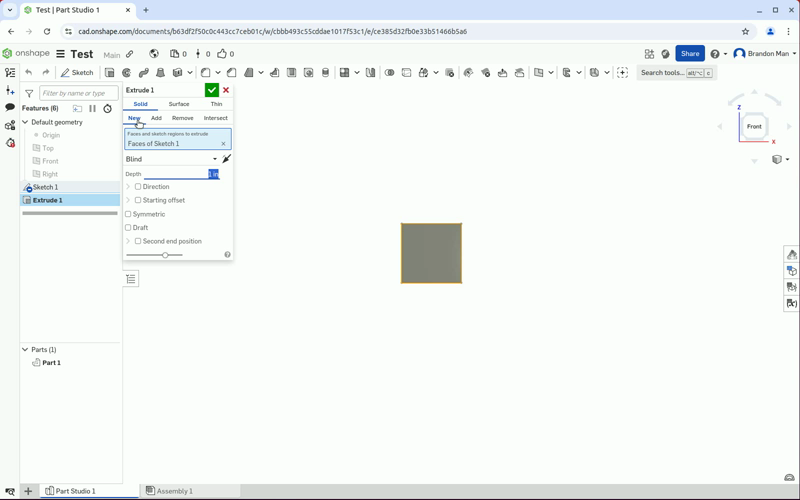
text(2.407)
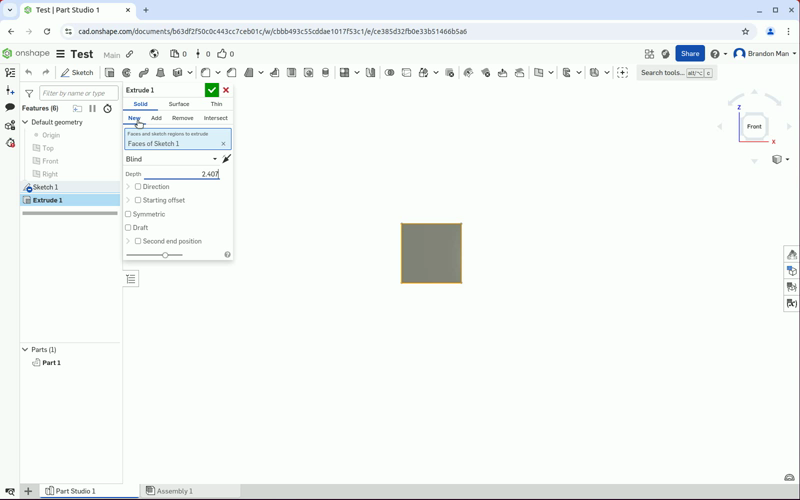
key(enter)
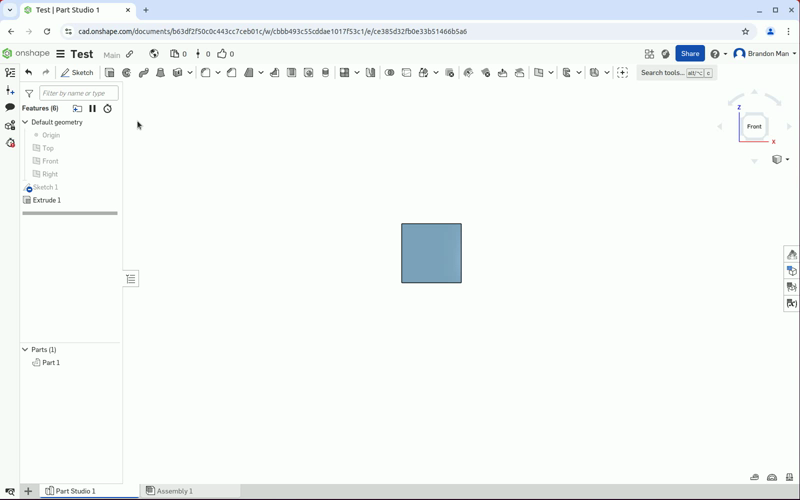
key(shift+h)
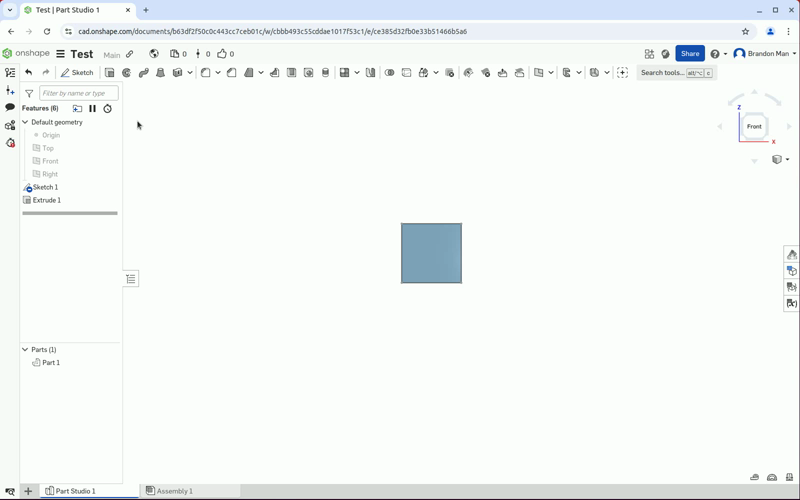
key(shift+h)
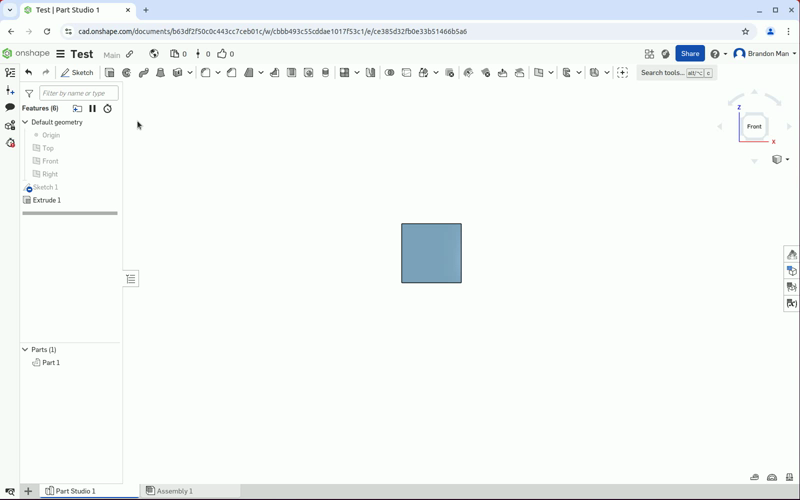
mouse_move(73, 189)
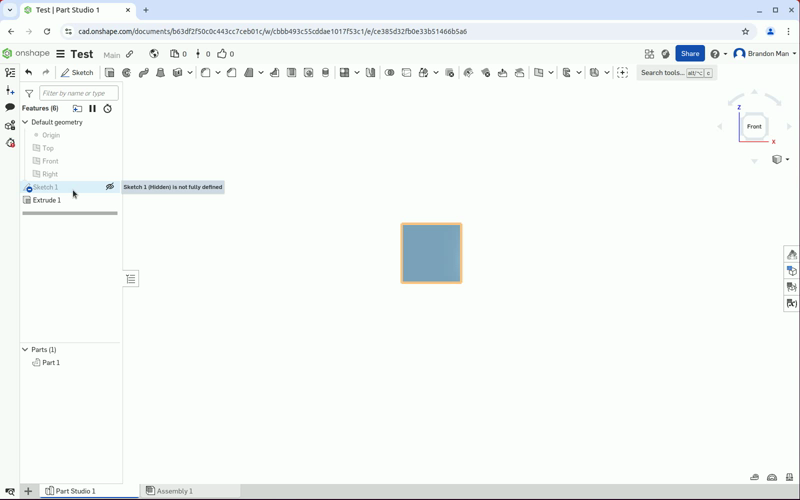
click(73, 189)
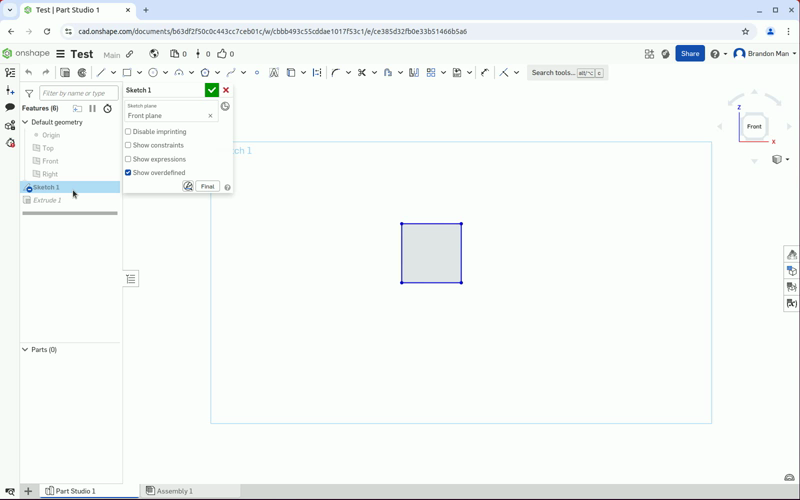
mouse_move(229, 92)
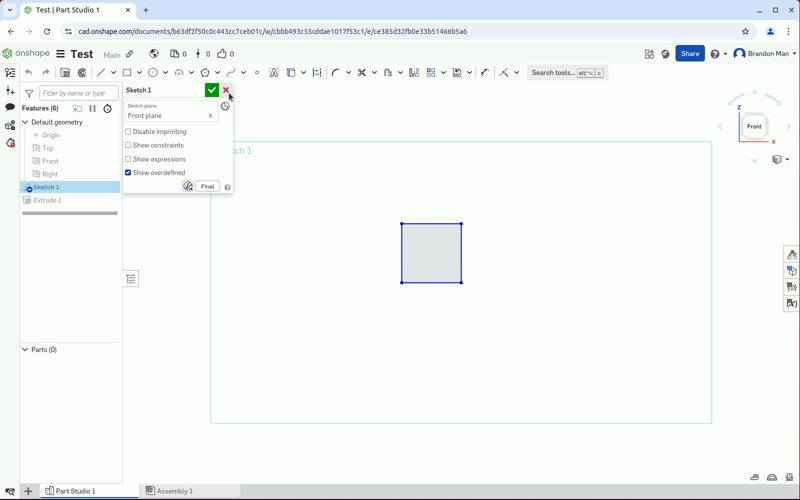
click(229, 92)
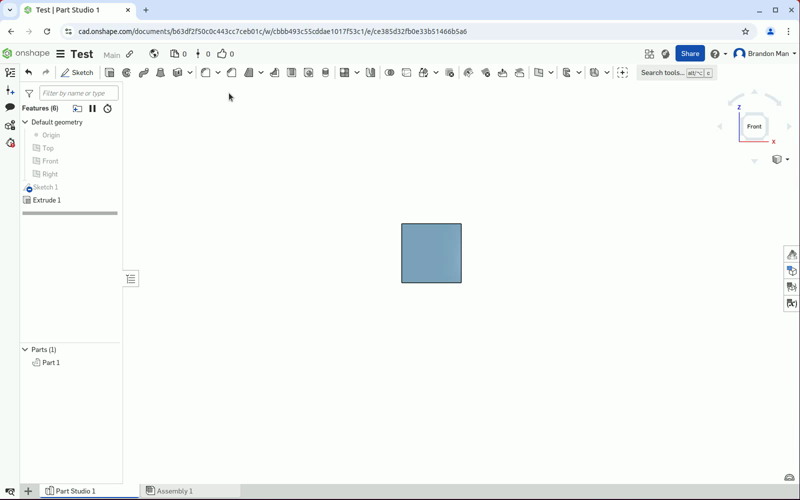
mouse_move(541, 75)
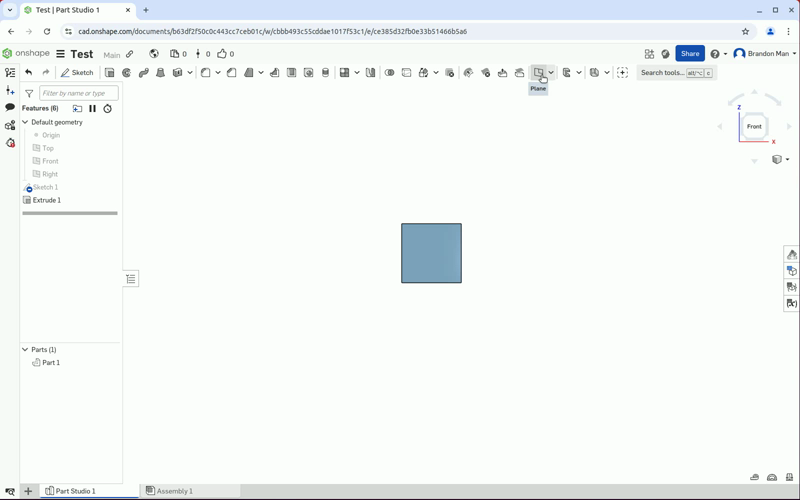
click(541, 75)
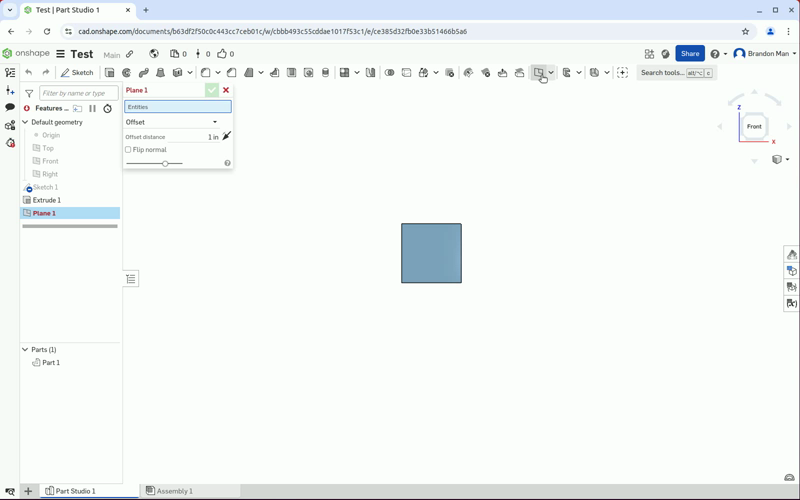
mouse_move(73, 163)
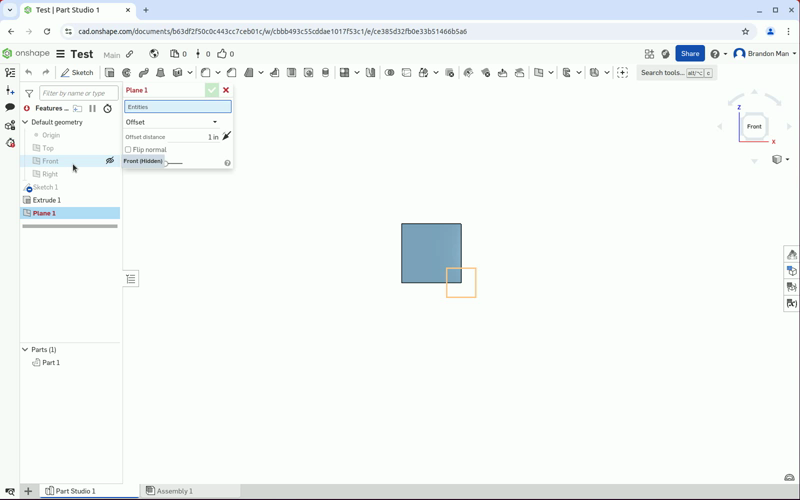
click(73, 163)
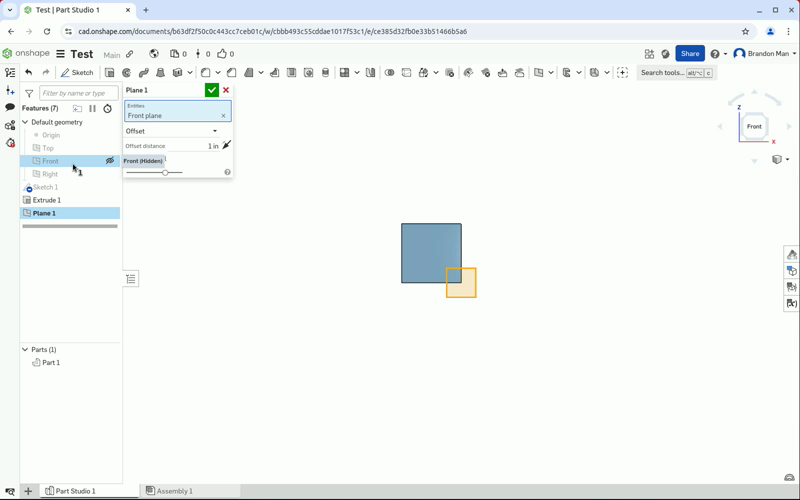
key(tab, 2)
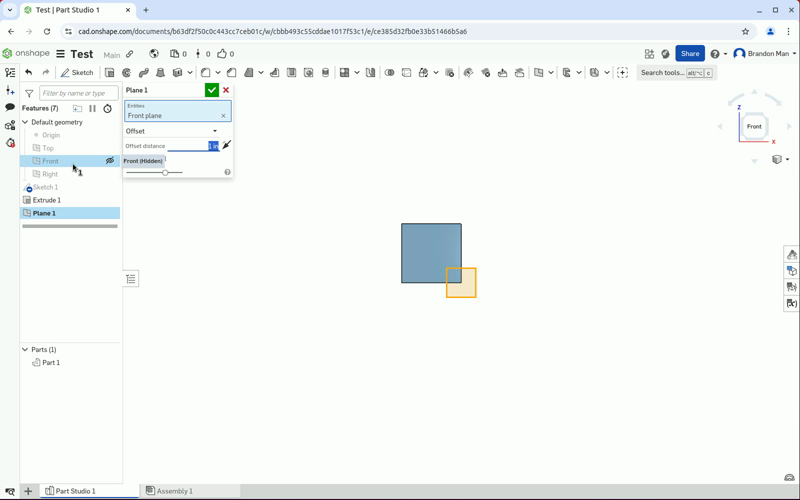
text(2.403)
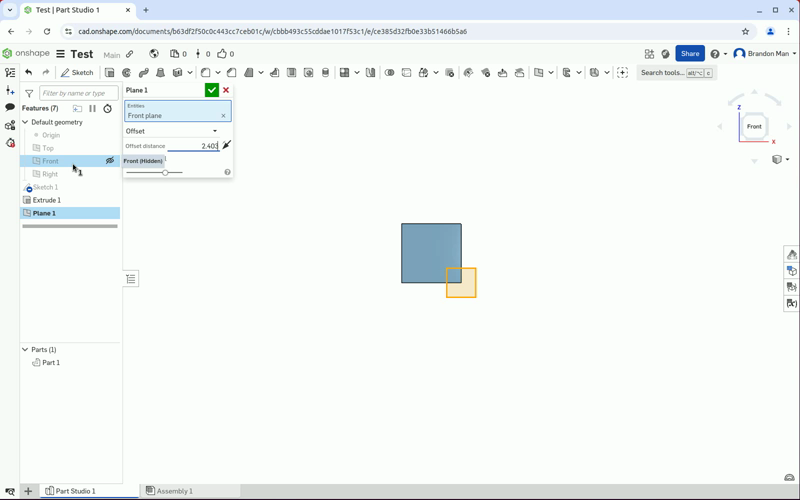
key(enter, 2)
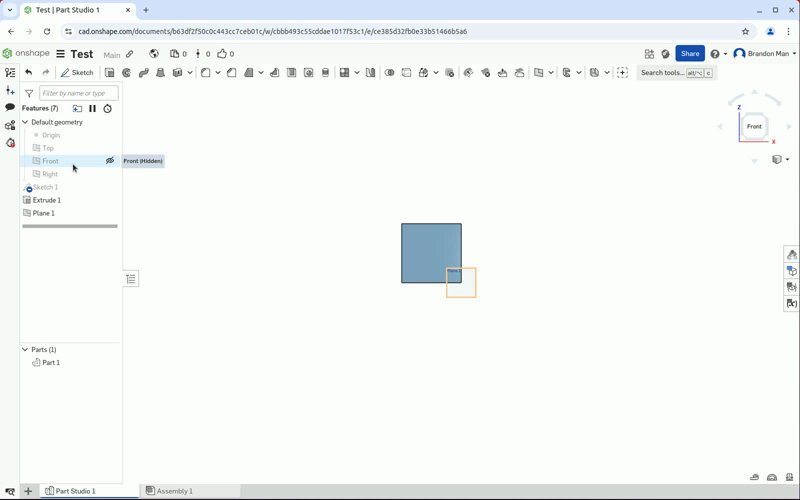
key(shift+s)
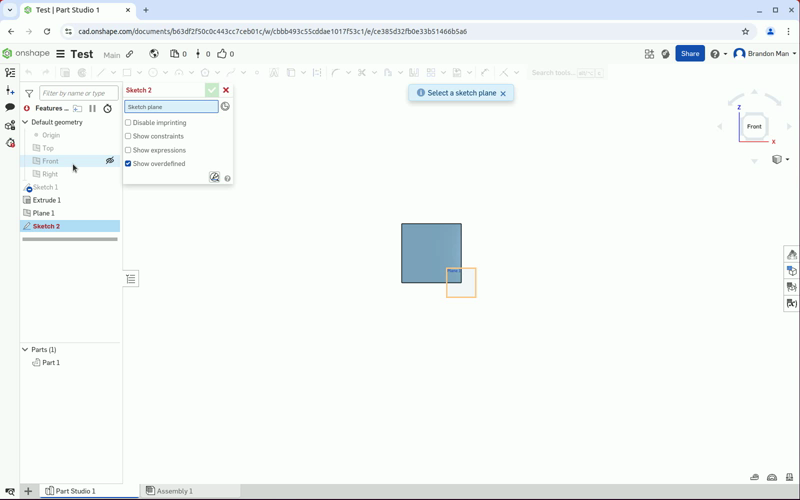
mouse_move(73, 215)
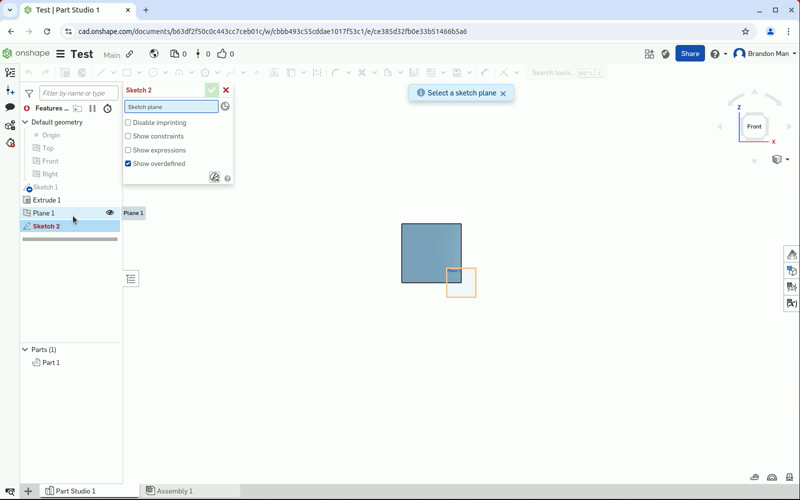
click(73, 215)
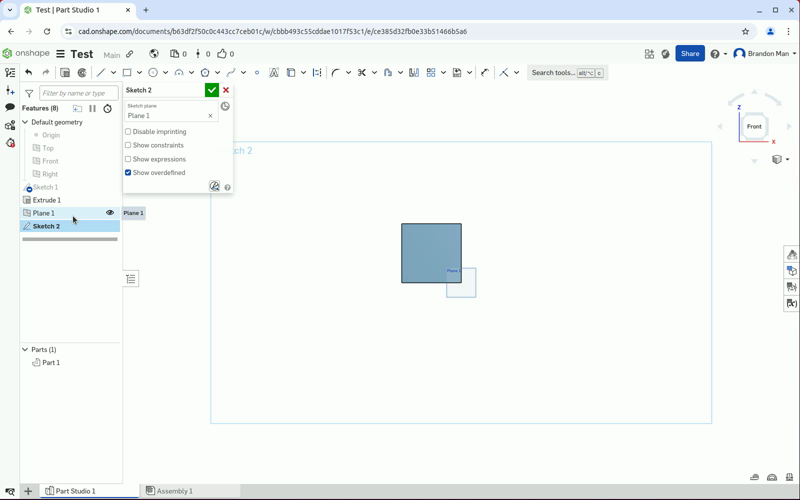
mouse_move(73, 352)
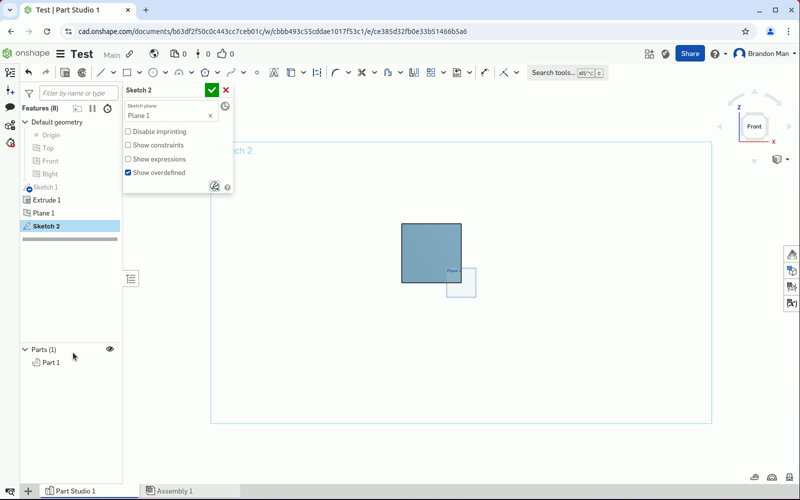
key(y)
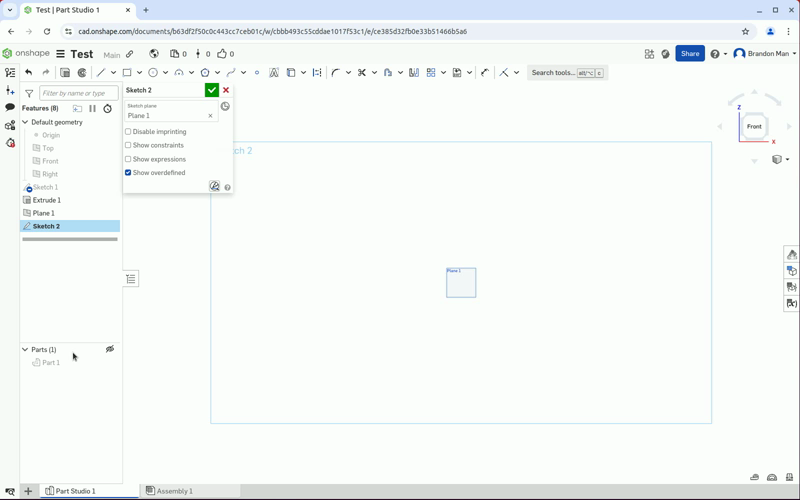
key(l)
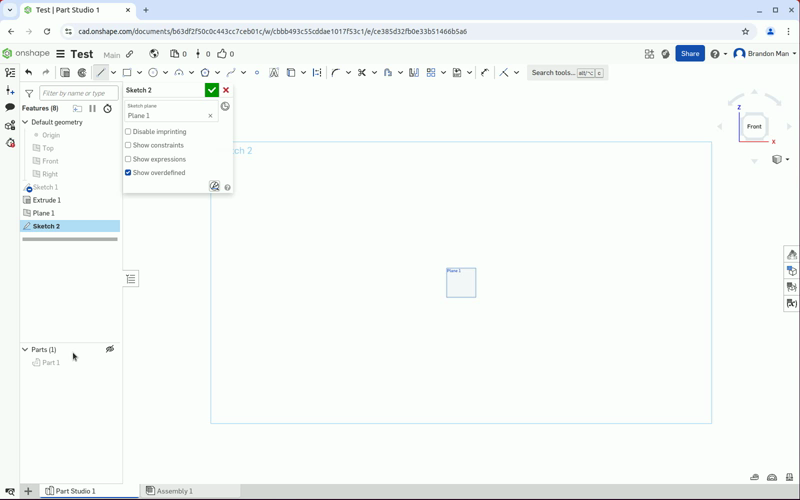
key_down(shift)
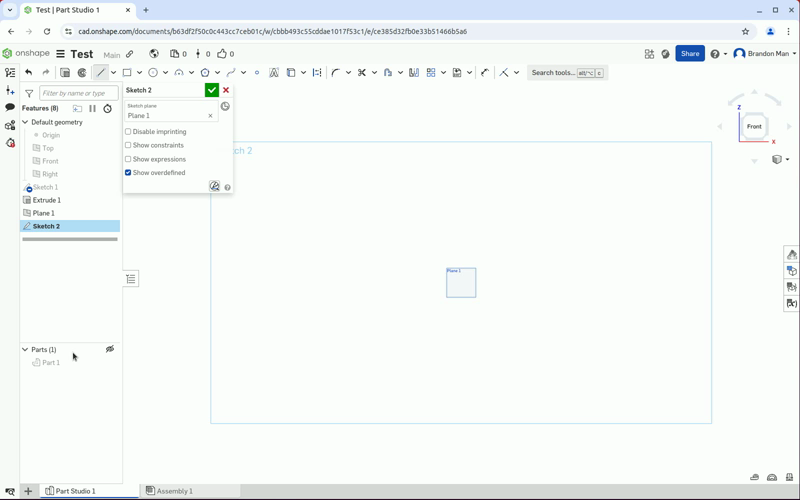
mouse_move(401, 282)
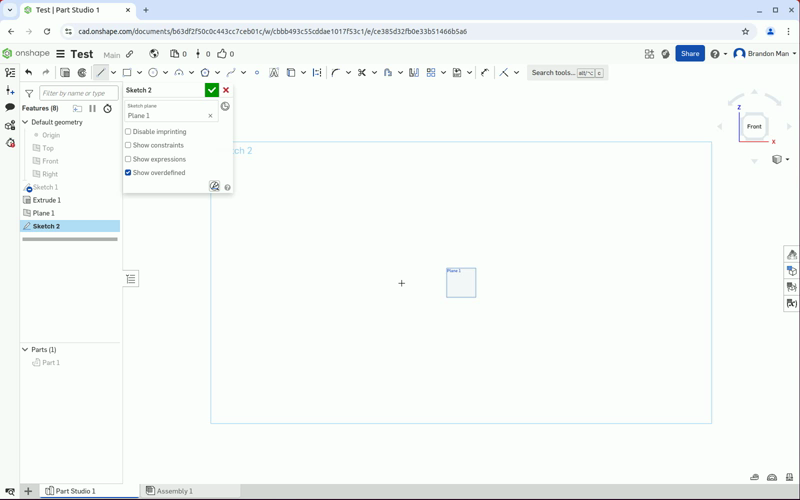
click(401, 282)
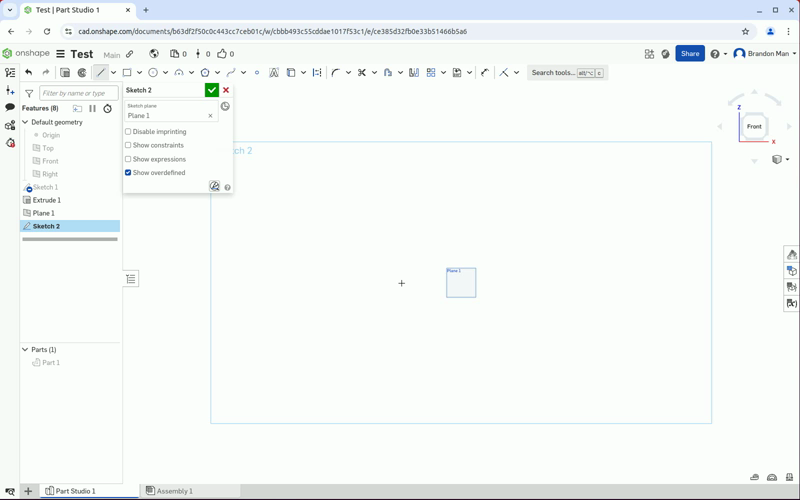
key_up(shift)
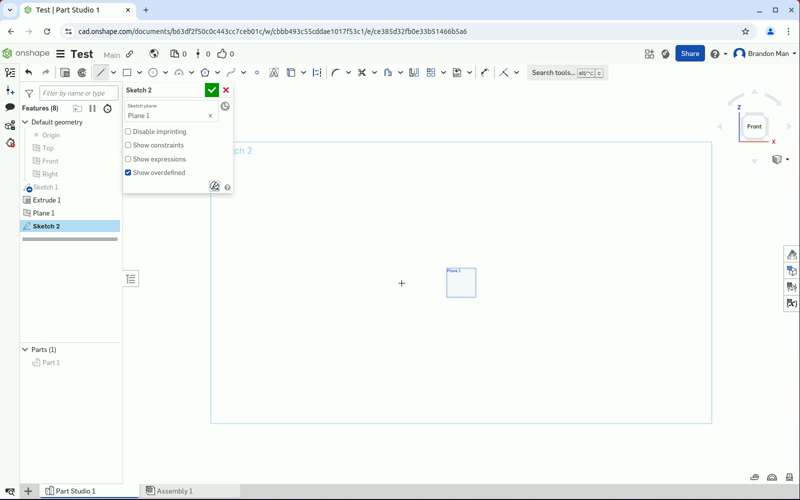
key_down(shift)
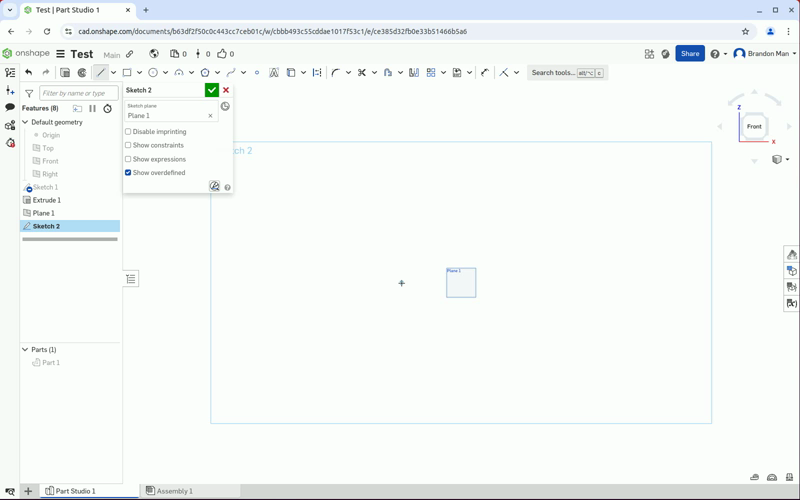
mouse_move(431, 282)
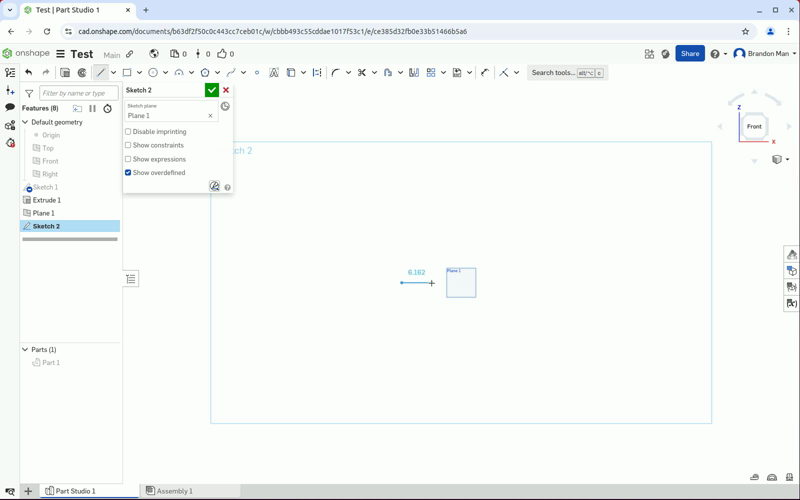
mouse_move(458, 282)
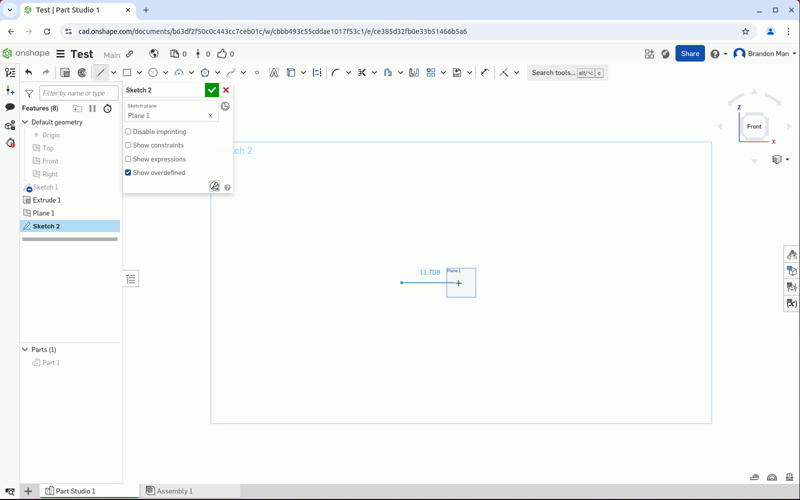
click(458, 282)
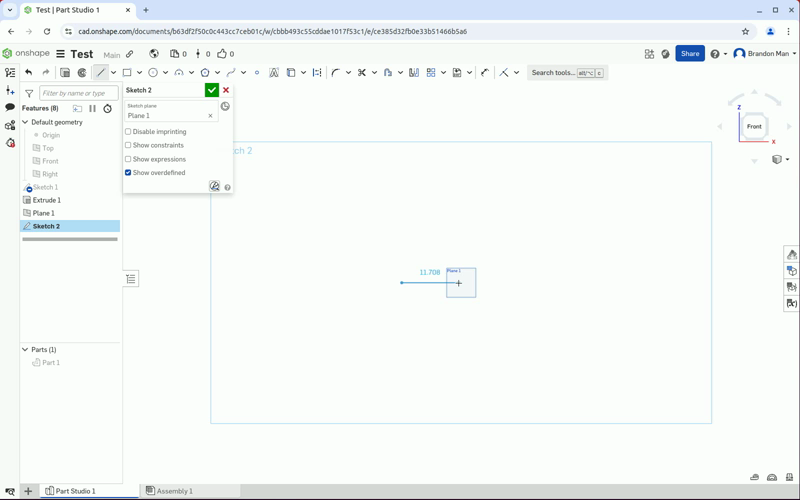
key_up(shift)
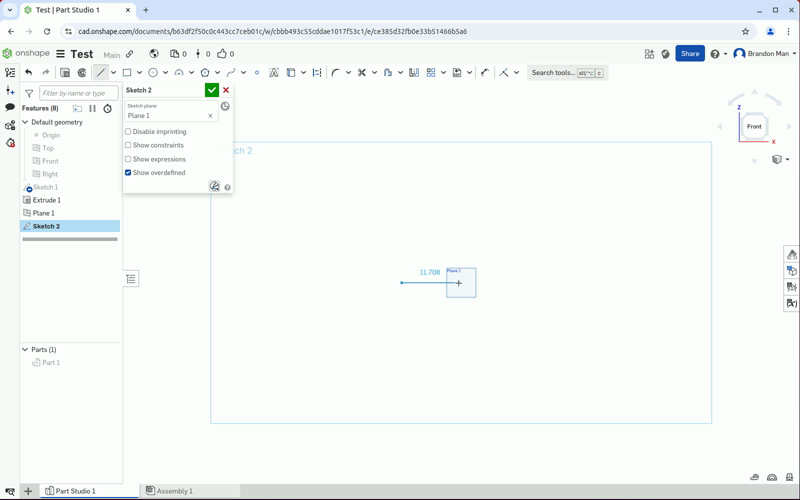
key_down(shift)
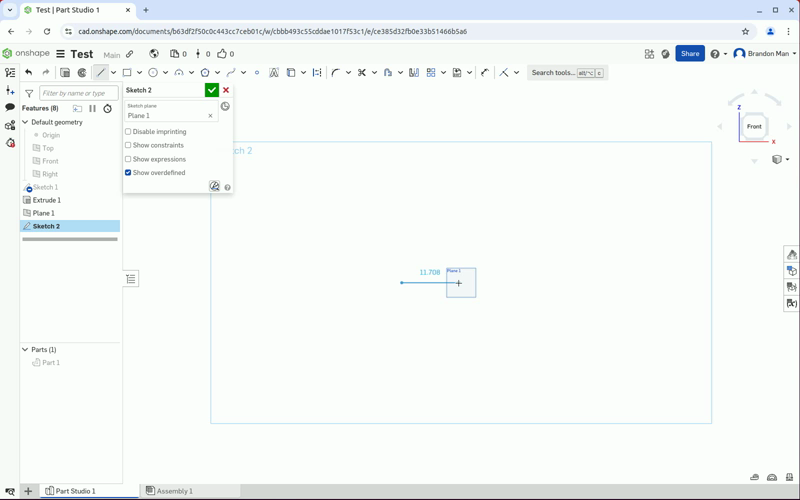
mouse_move(488, 282)
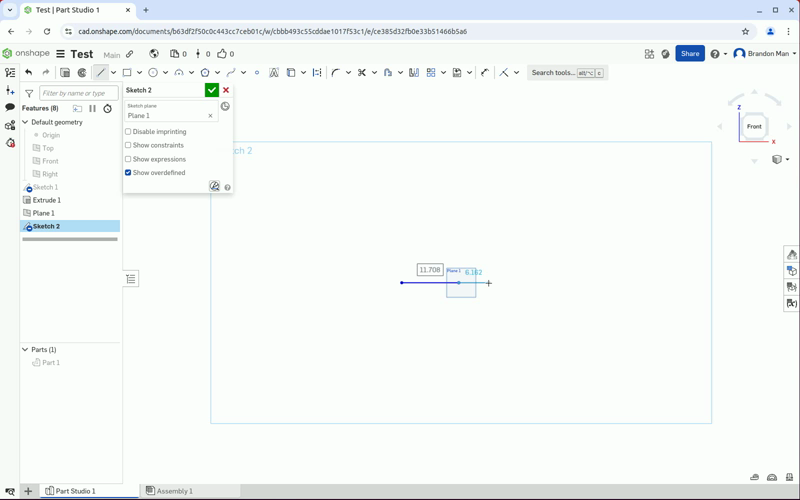
mouse_move(461, 282)
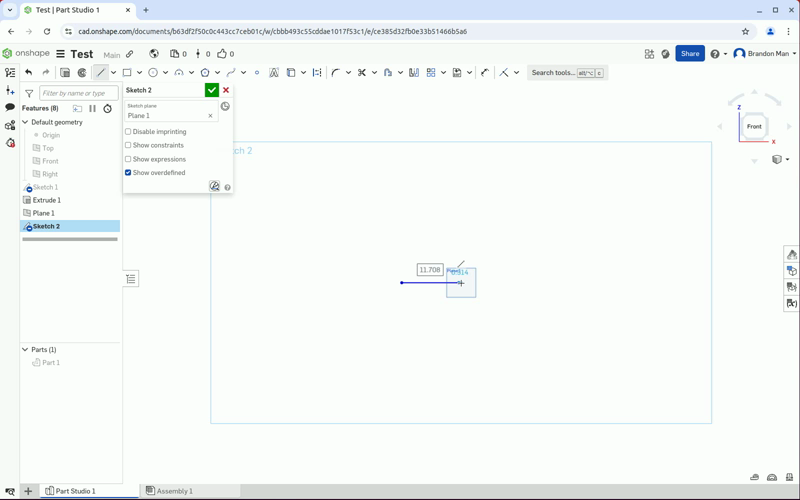
scroll(6)
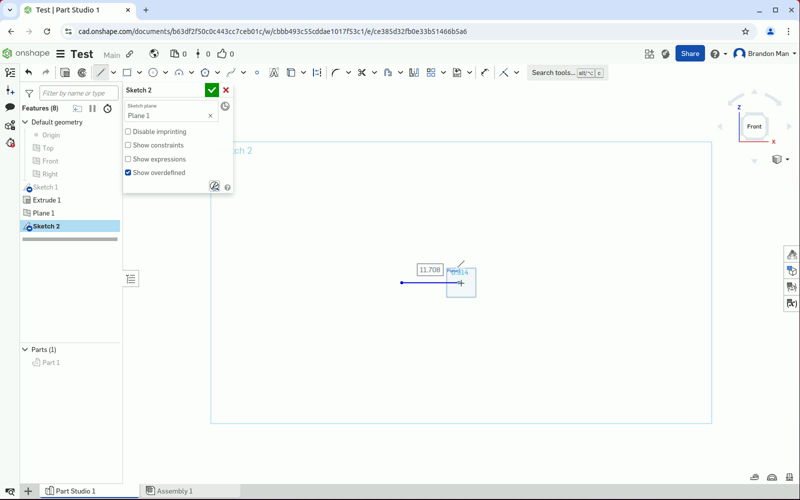
scroll(6)
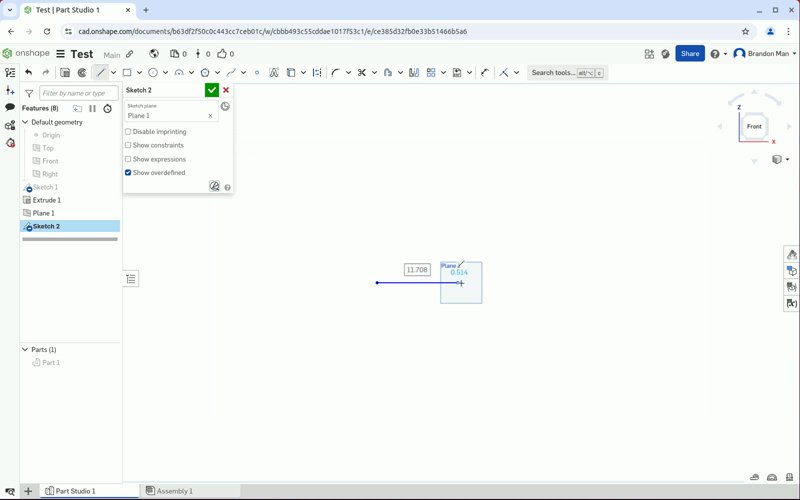
scroll(6)
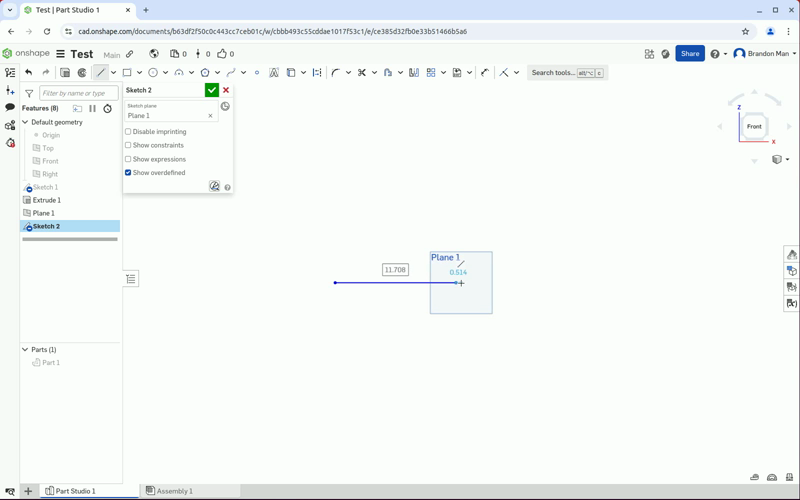
scroll(6)
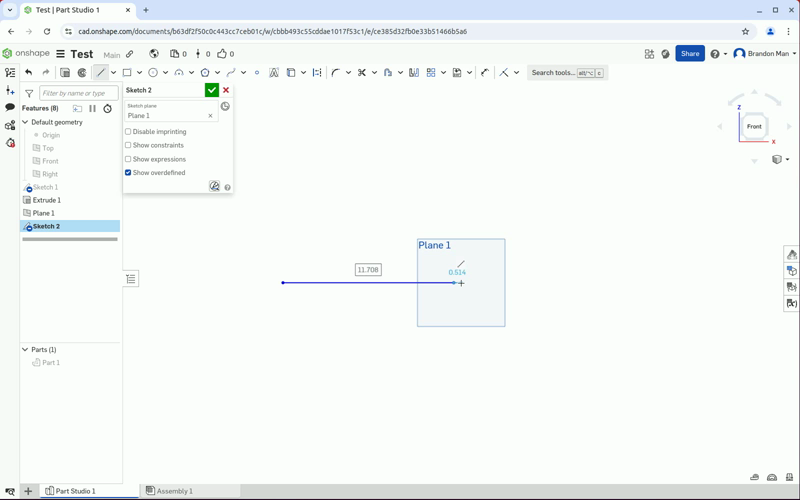
scroll(6)
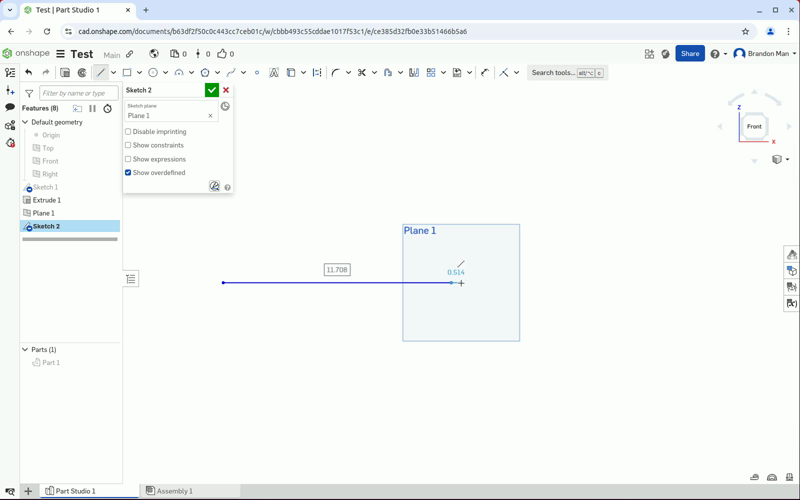
scroll(6)
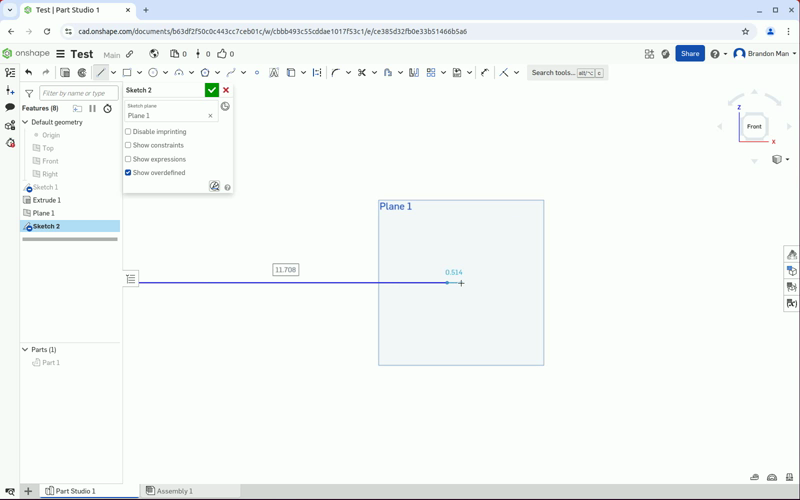
scroll(6)
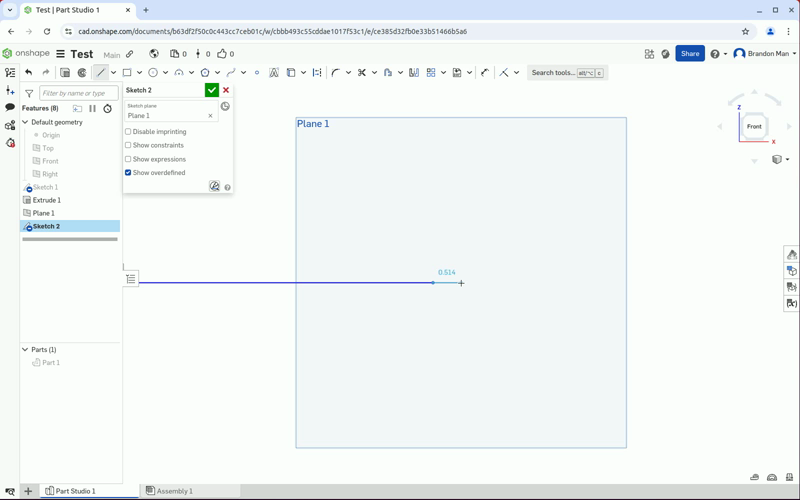
click(461, 282)
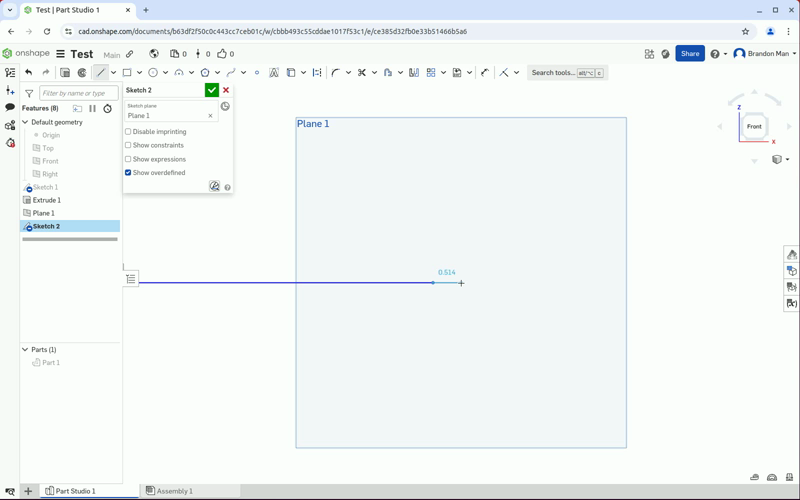
scroll(-6)
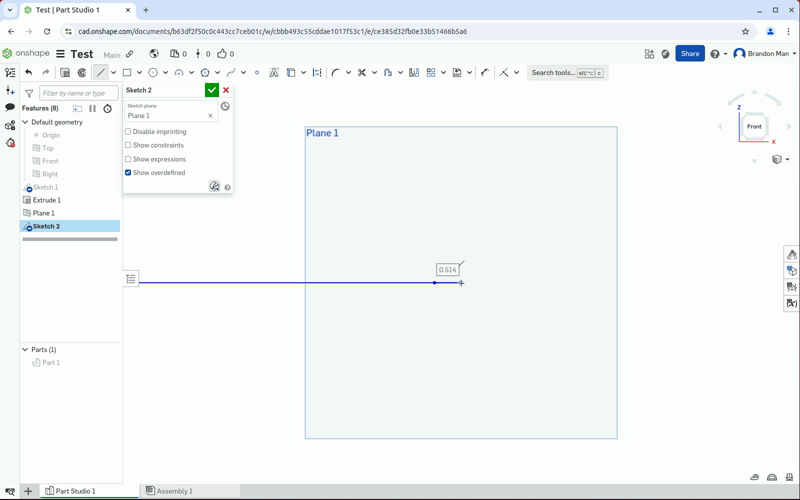
scroll(-6)
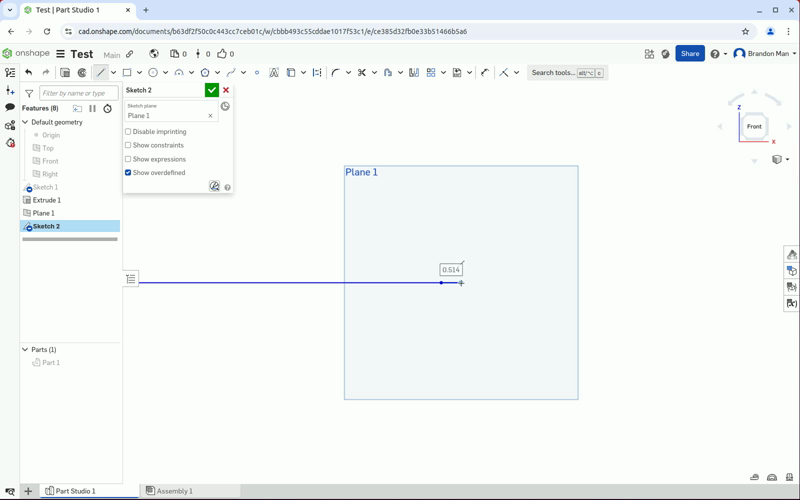
scroll(-6)
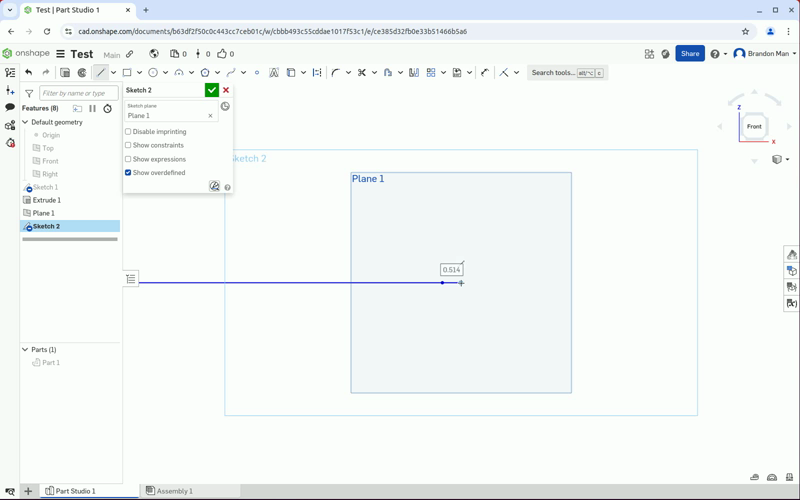
scroll(-6)
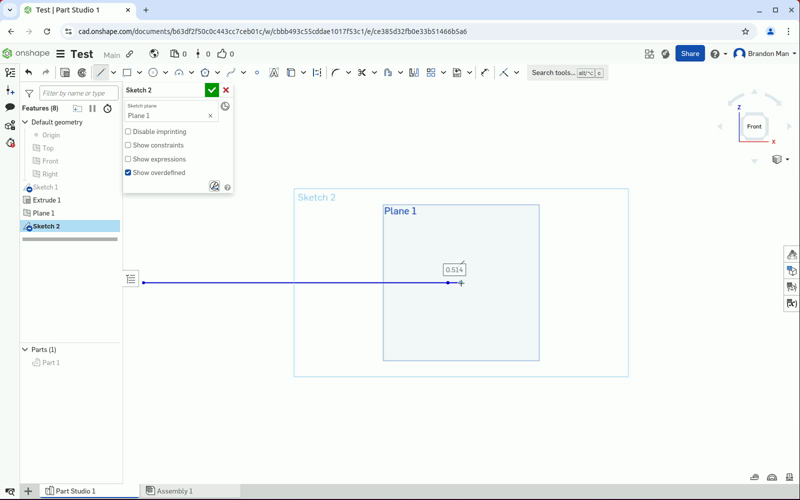
scroll(-6)
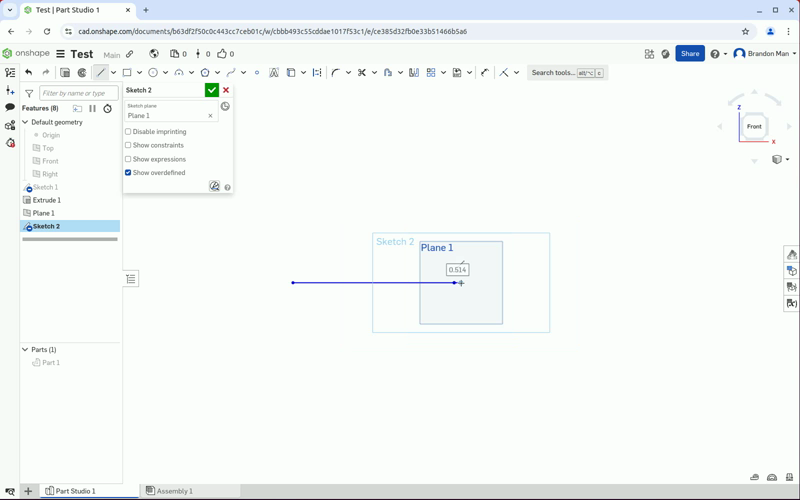
scroll(-6)
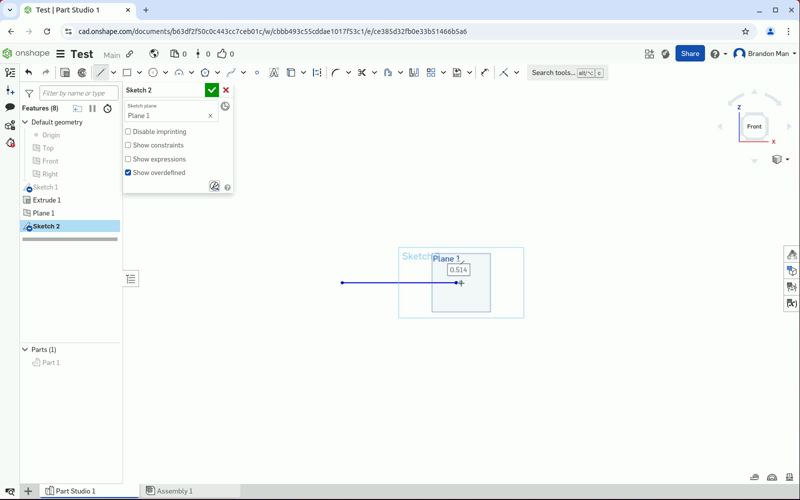
scroll(-6)
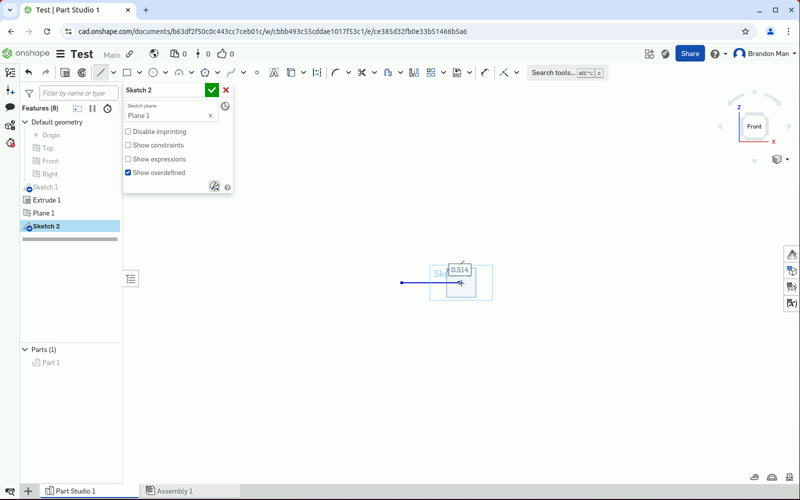
key_up(shift)
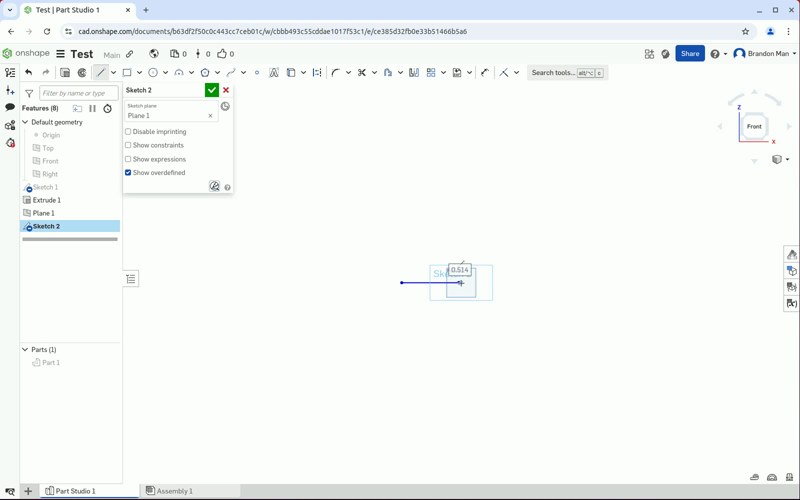
key_down(shift)
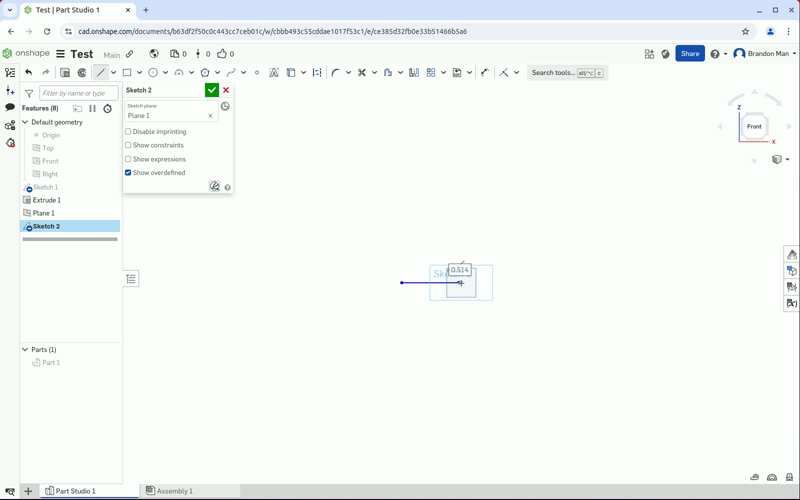
mouse_move(491, 282)
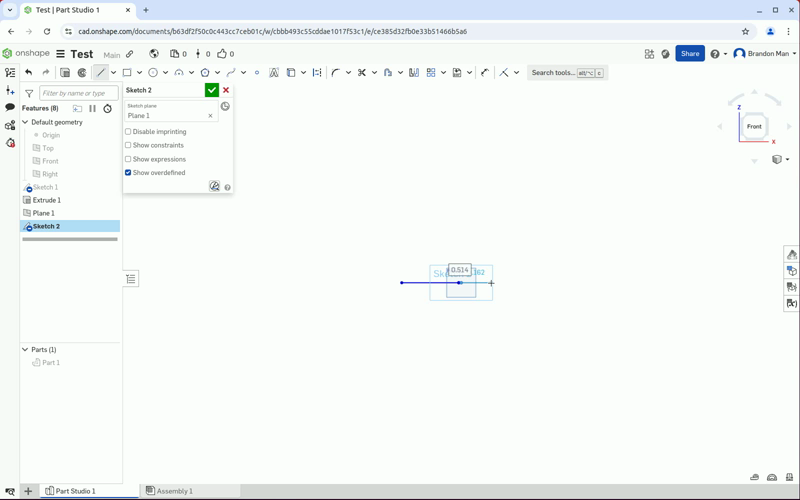
mouse_move(461, 259)
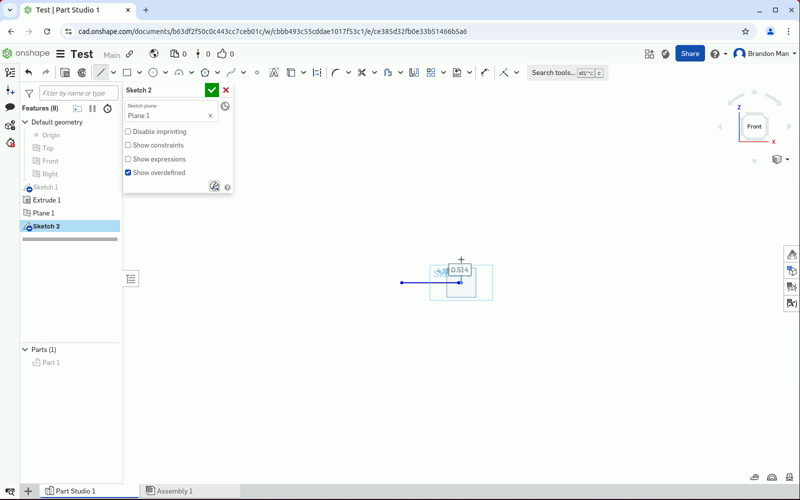
click(461, 259)
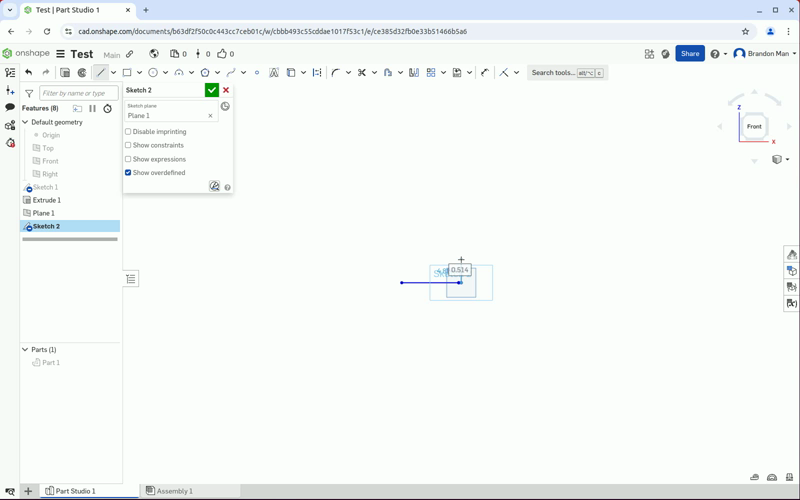
key_up(shift)
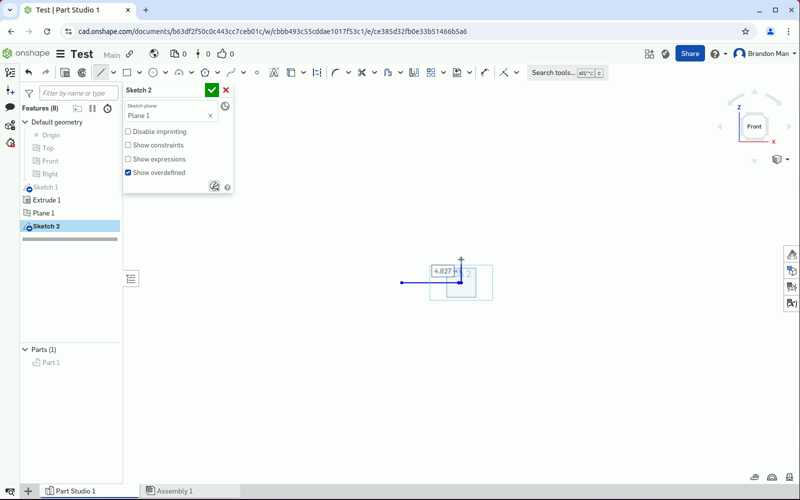
key_down(shift)
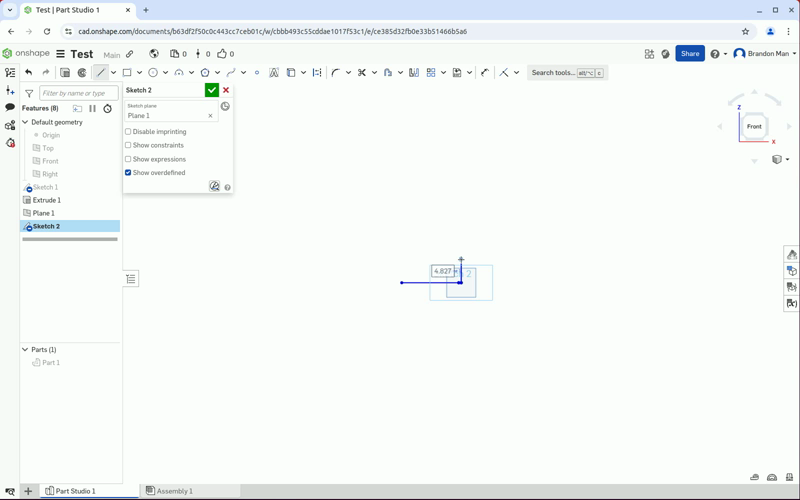
mouse_move(491, 259)
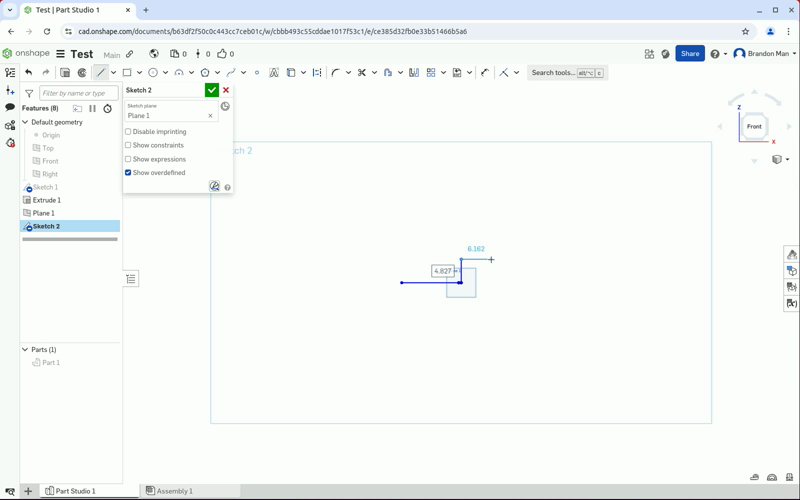
mouse_move(458, 259)
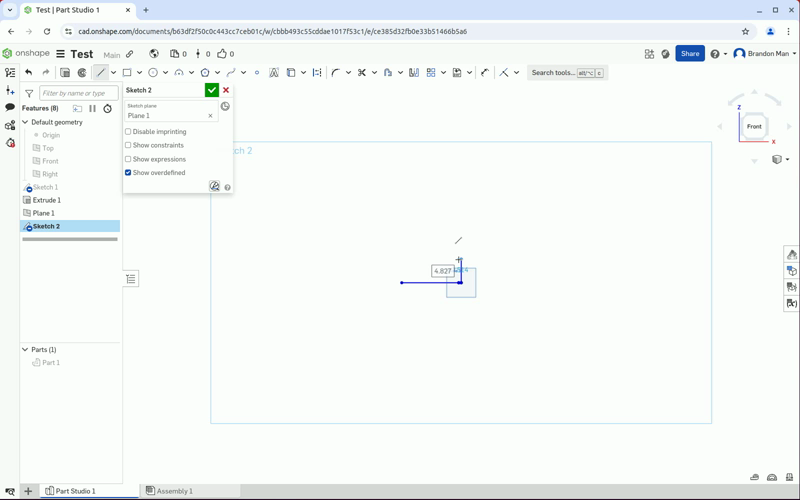
scroll(6)
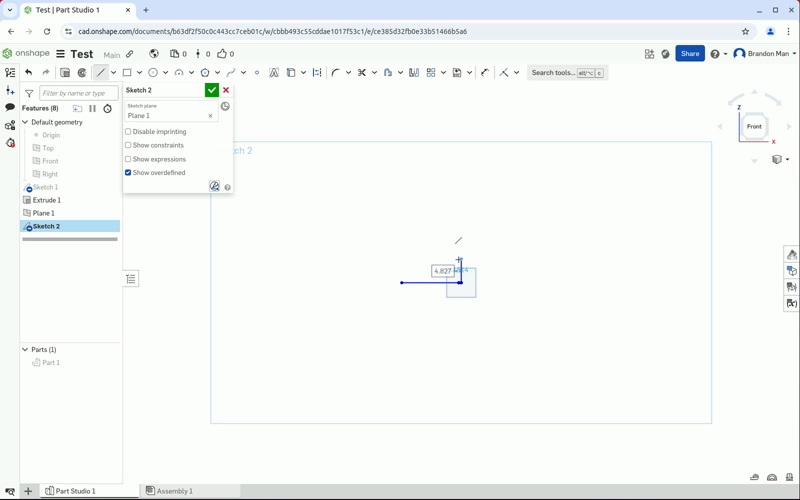
scroll(6)
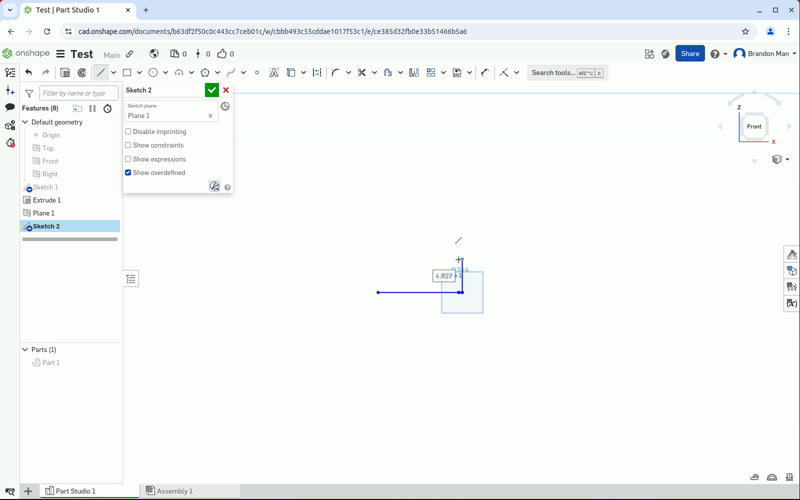
scroll(6)
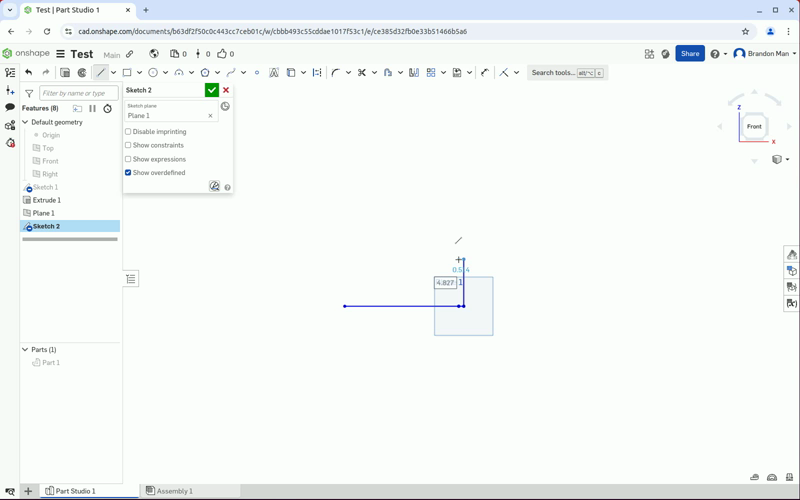
scroll(6)
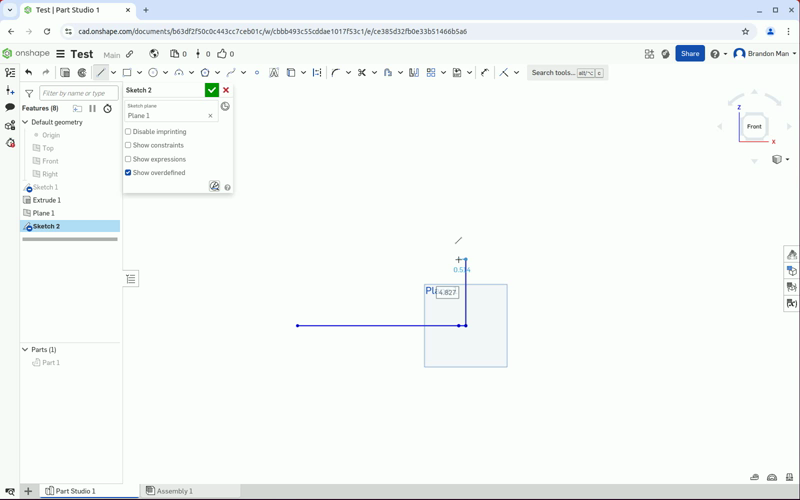
scroll(6)
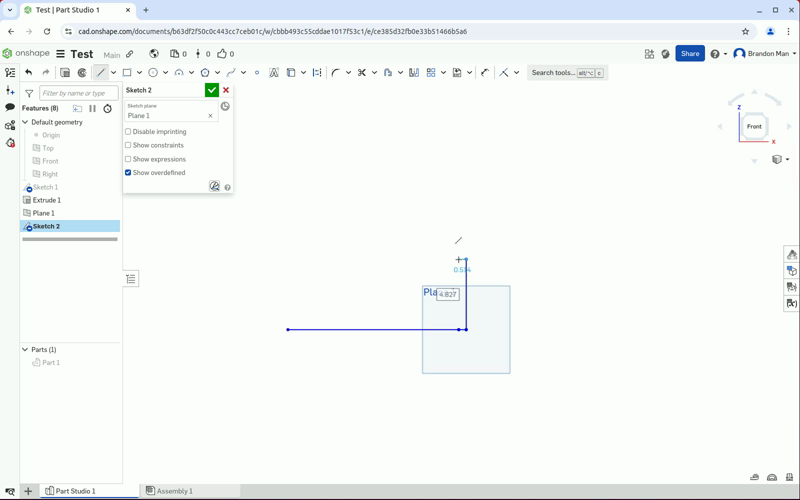
scroll(6)
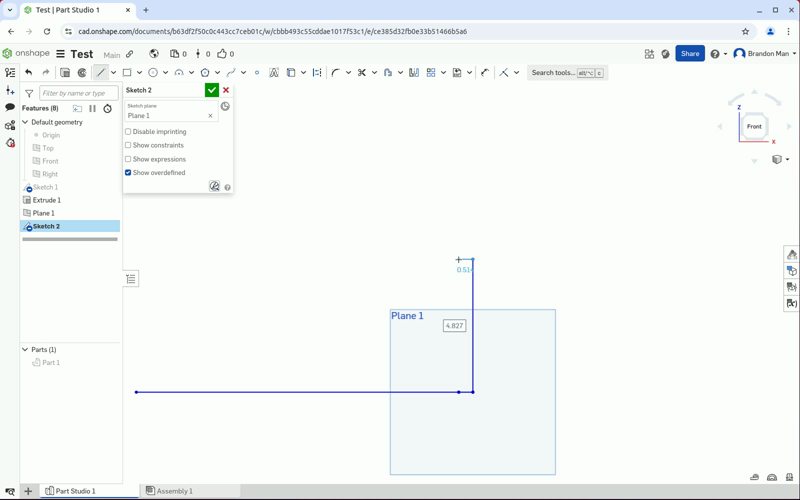
scroll(6)
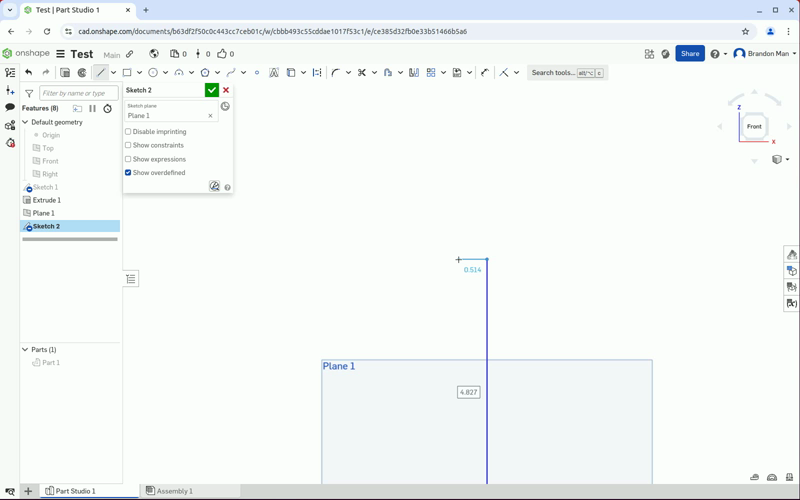
click(458, 259)
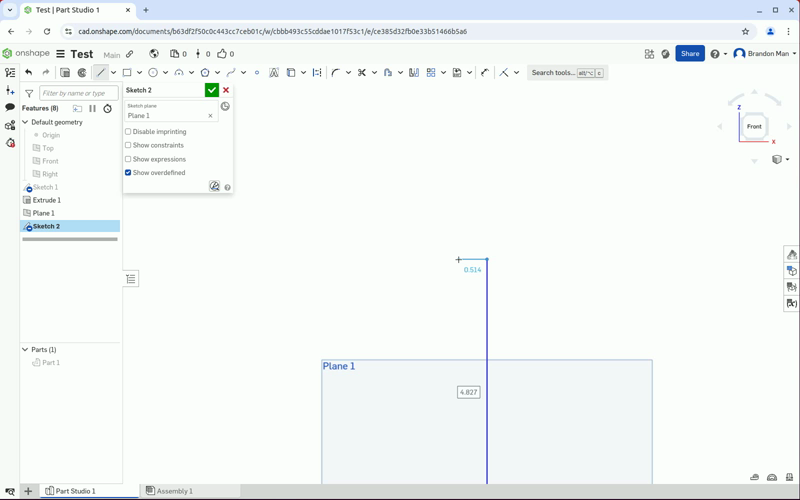
scroll(-6)
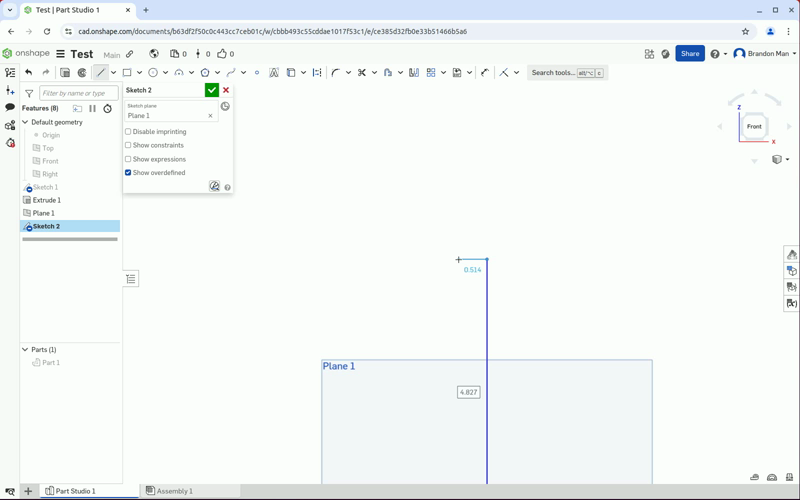
scroll(-6)
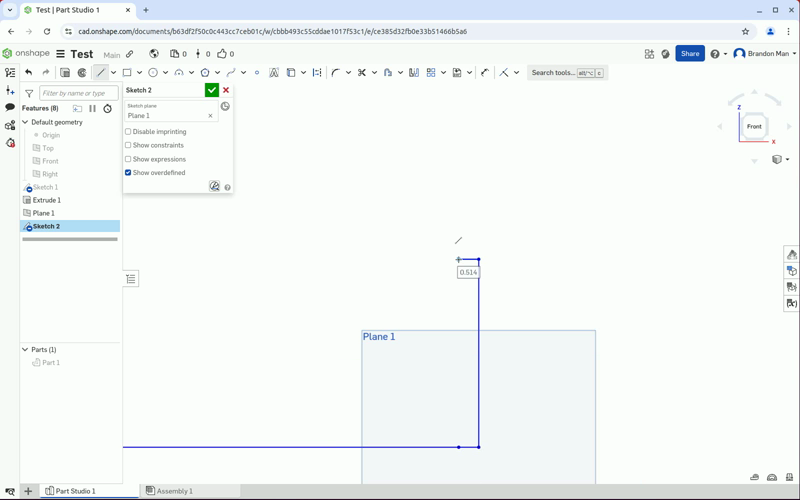
scroll(-6)
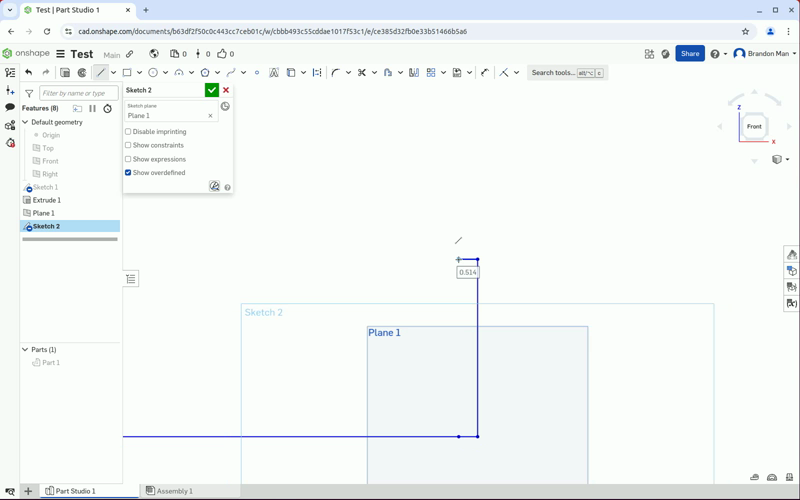
scroll(-6)
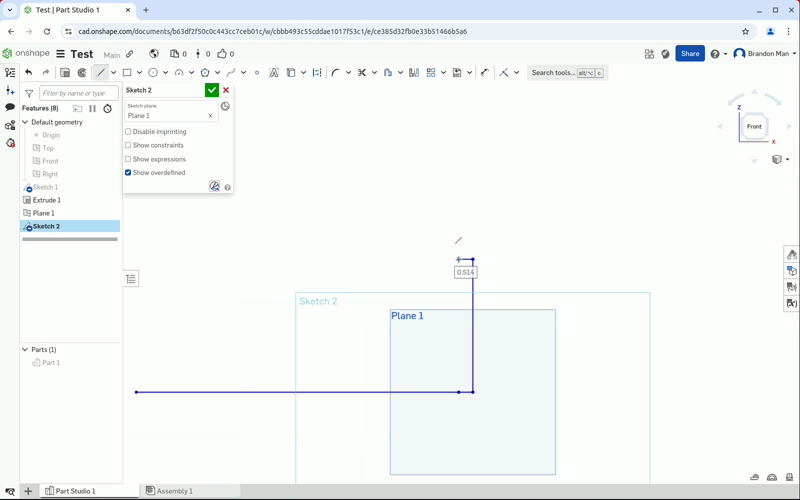
scroll(-6)
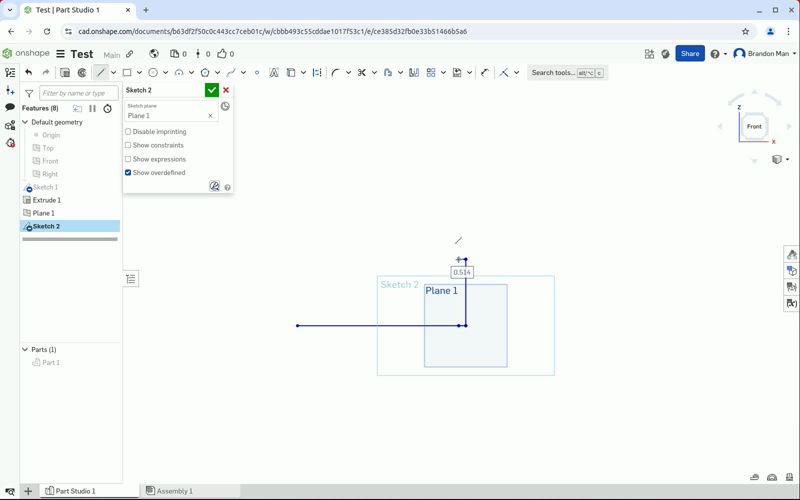
scroll(-6)
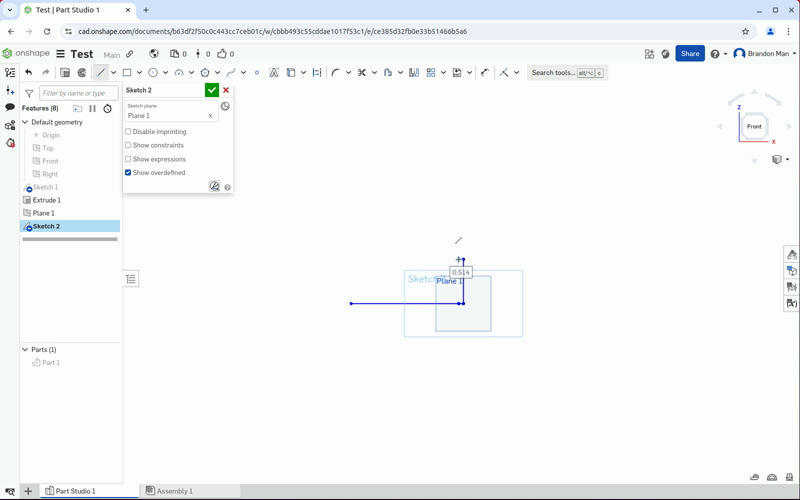
scroll(-6)
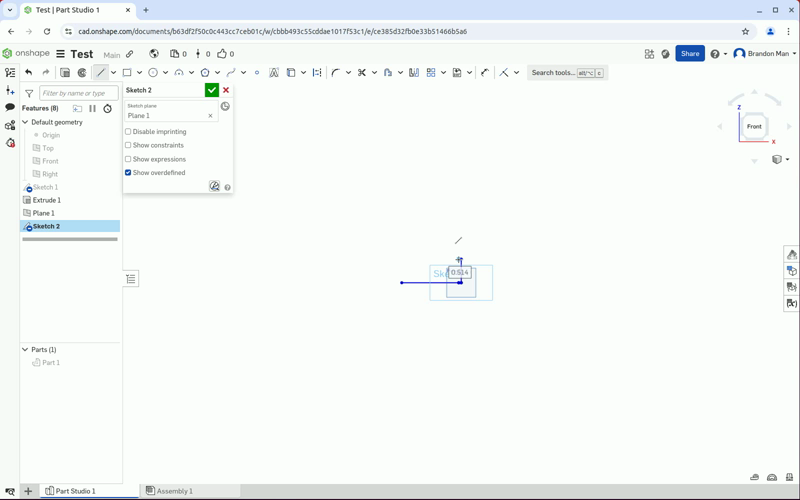
key_up(shift)
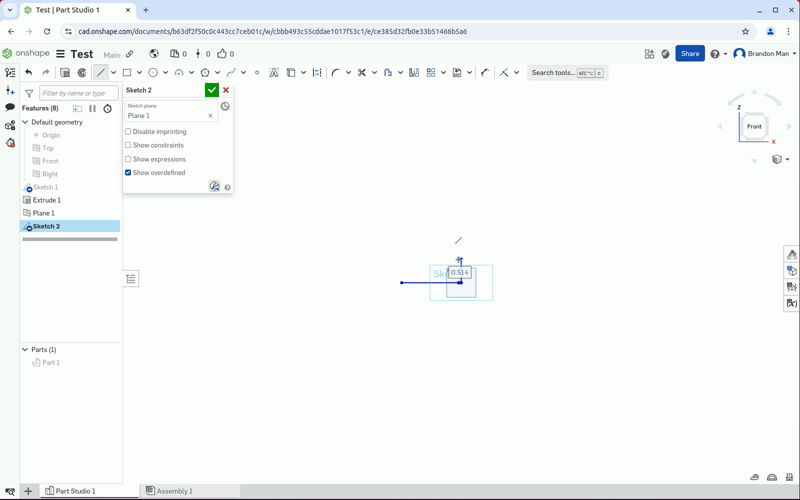
key_down(shift)
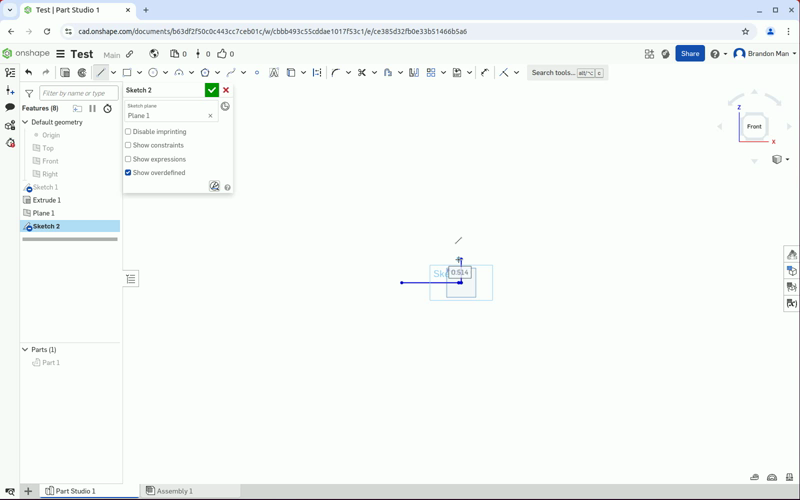
mouse_move(488, 259)
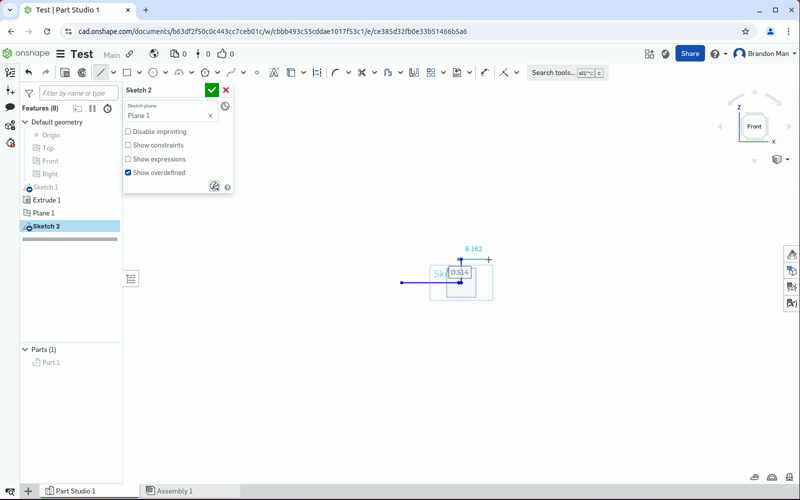
mouse_move(401, 259)
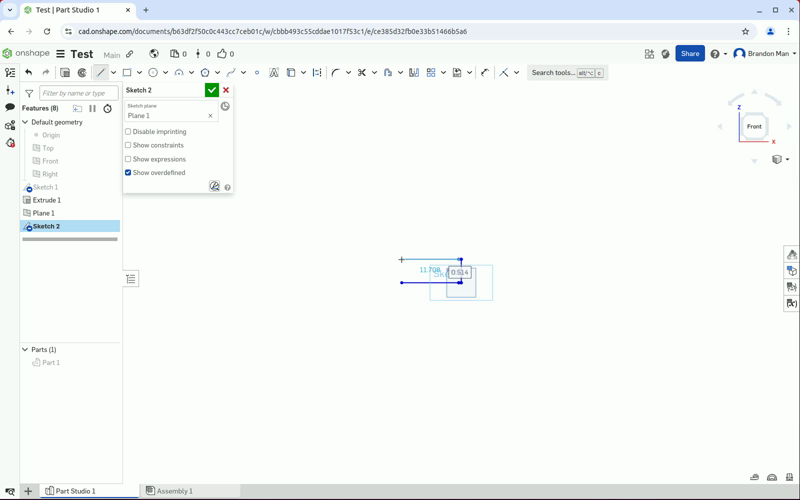
click(401, 259)
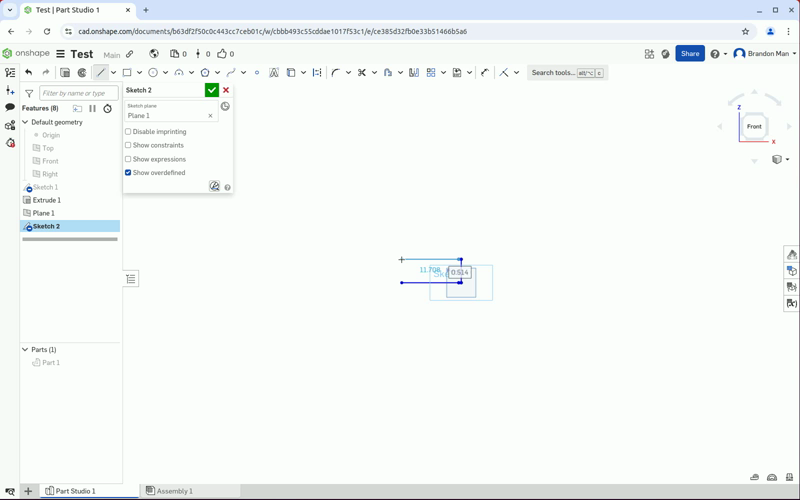
key_up(shift)
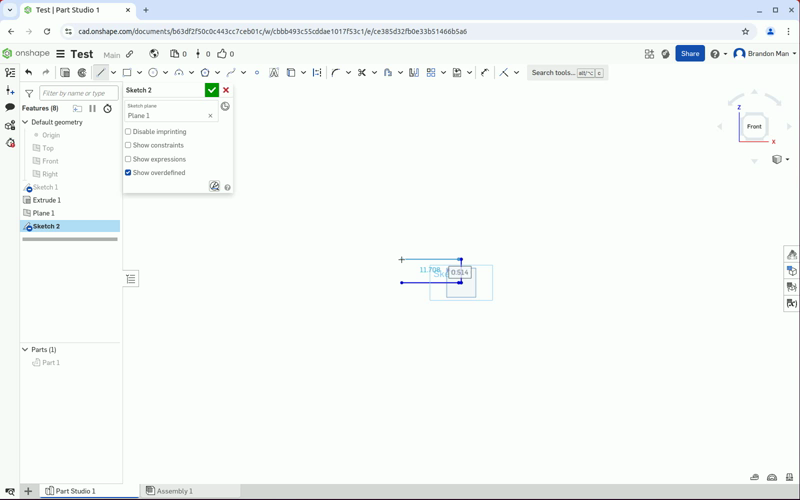
mouse_move(431, 259)
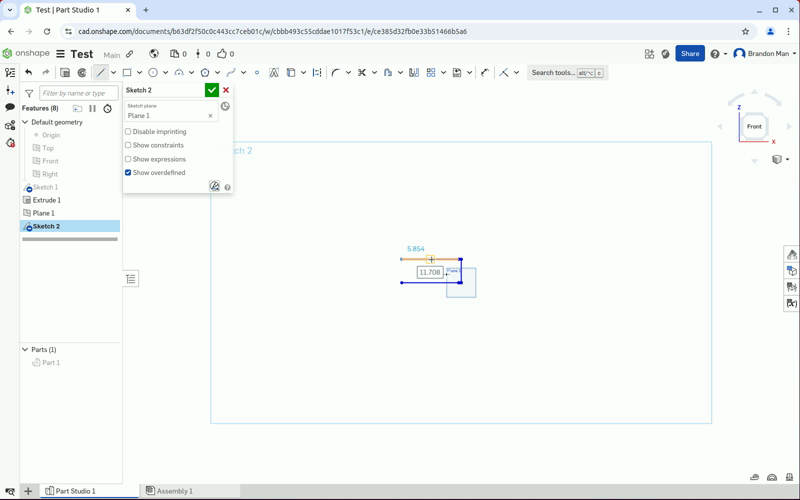
key_down(shift)
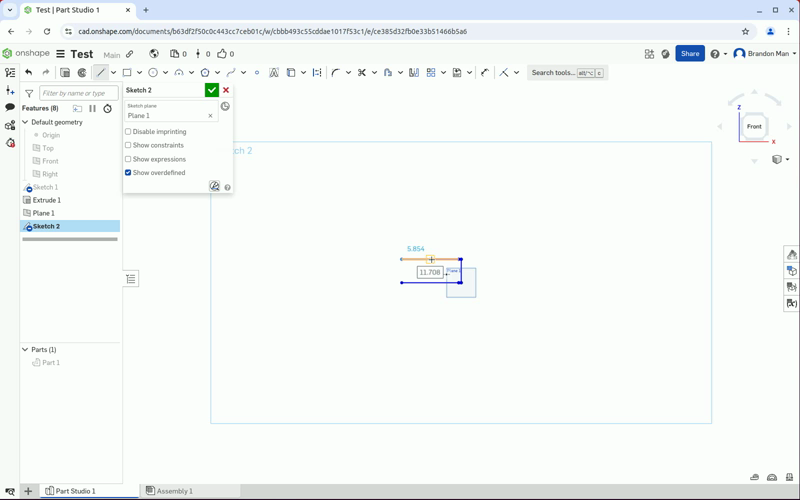
mouse_move(401, 282)
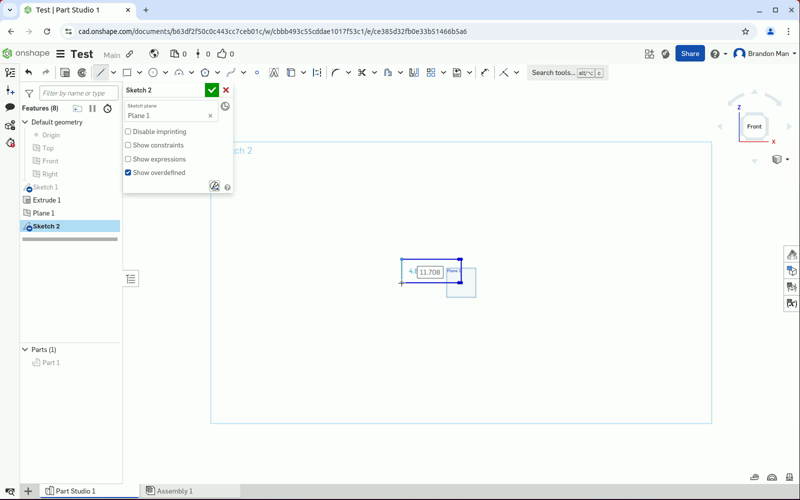
key_up(shift)
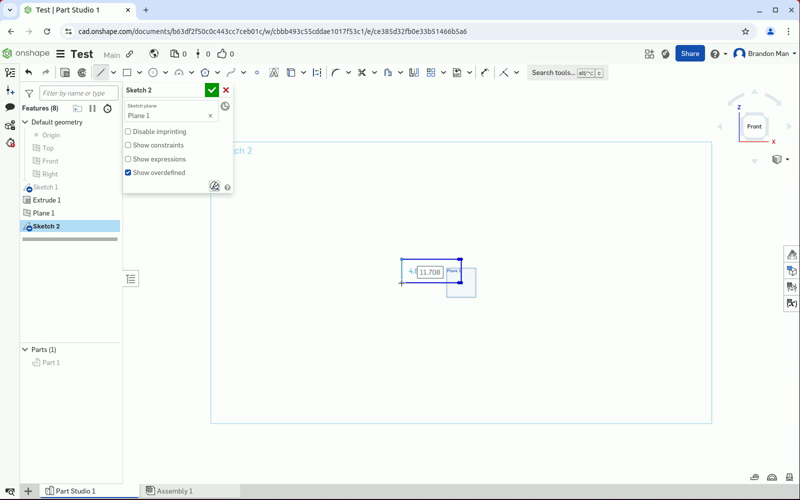
click(401, 282)
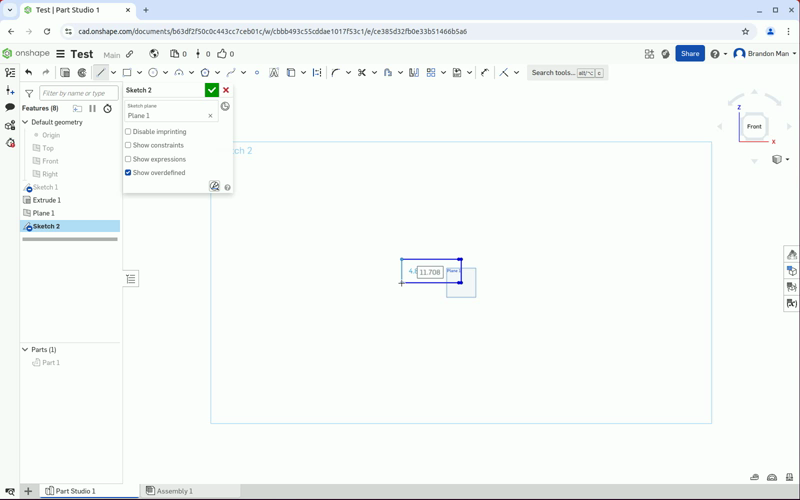
key(esc)
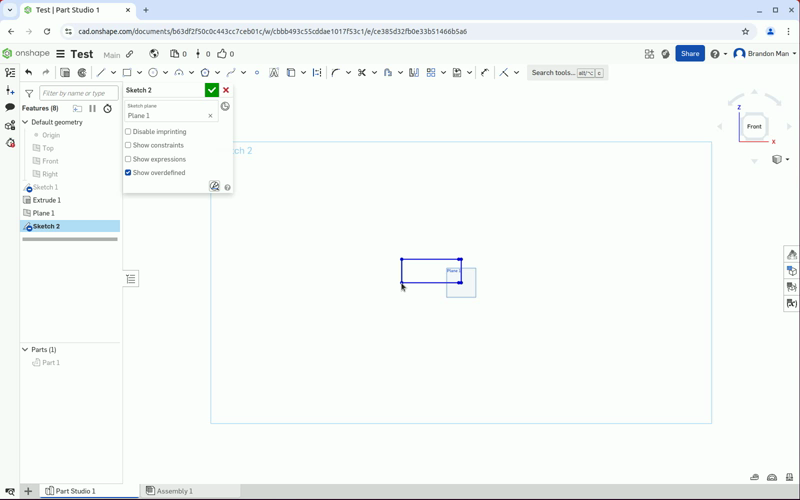
mouse_move(426, 271)
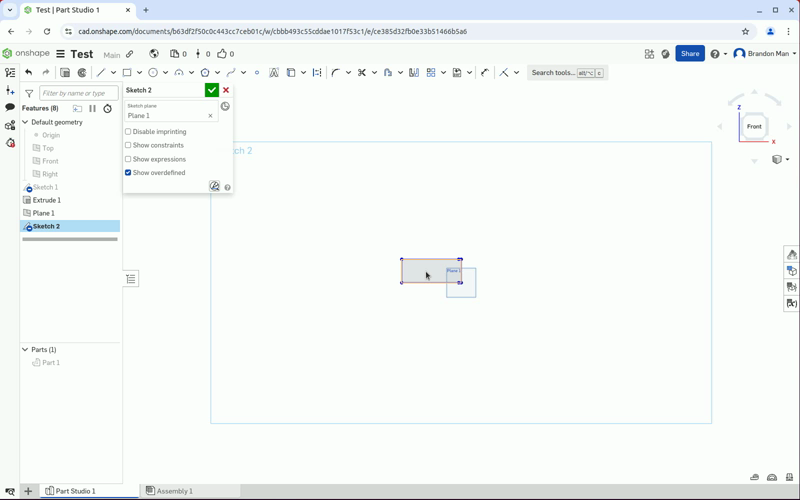
scroll(6)
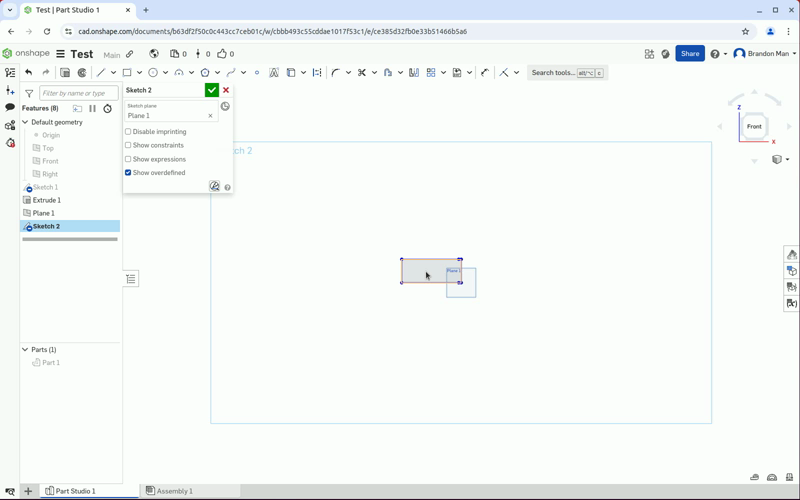
scroll(6)
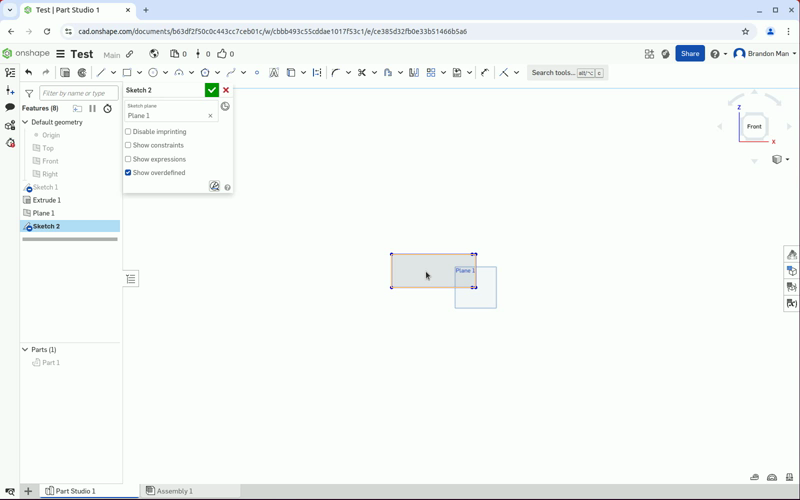
scroll(6)
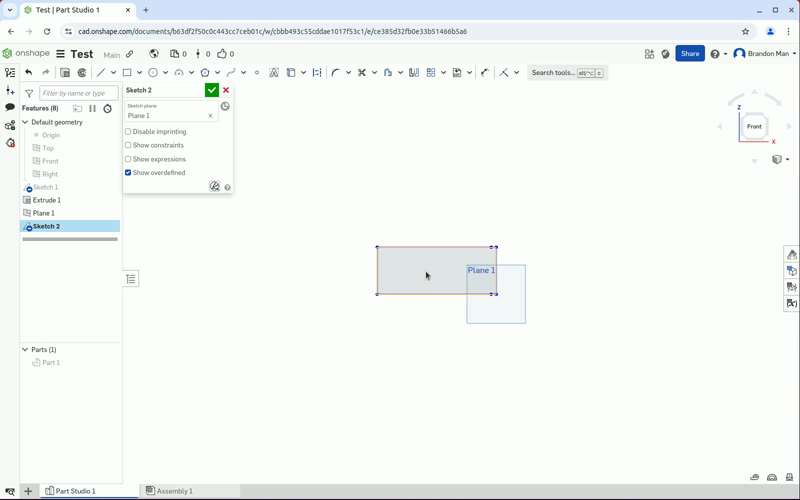
scroll(6)
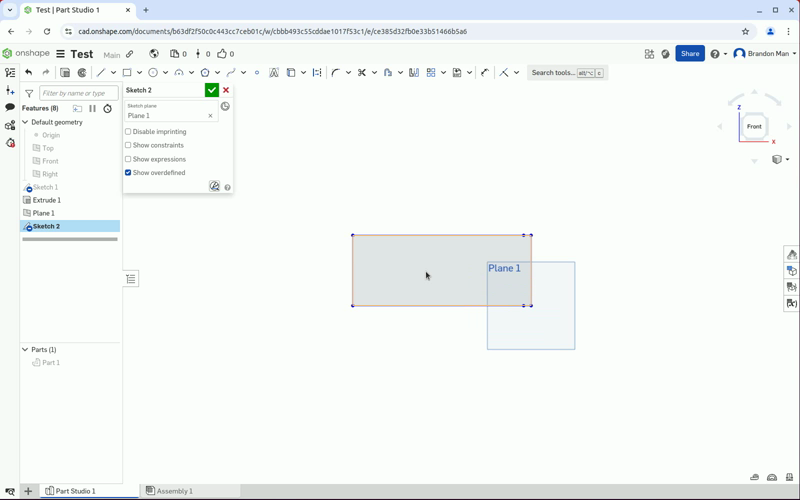
scroll(6)
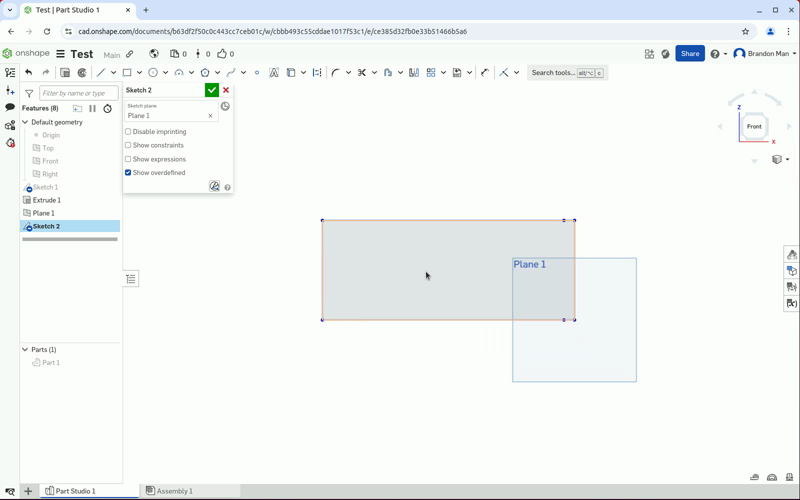
scroll(6)
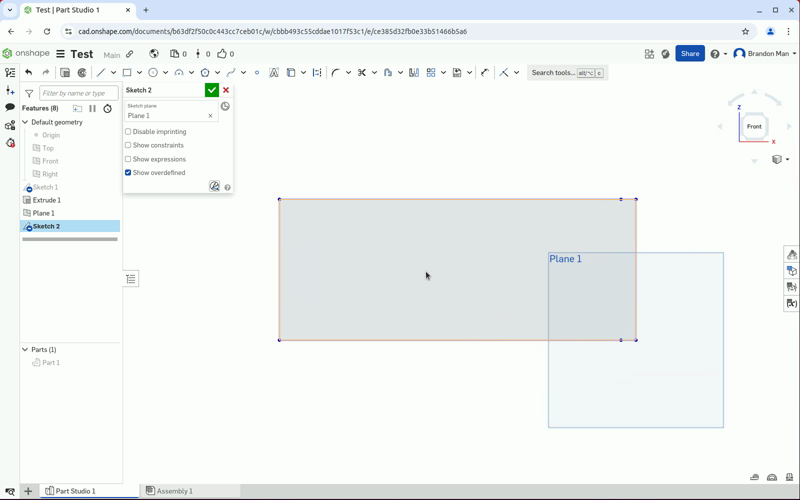
scroll(6)
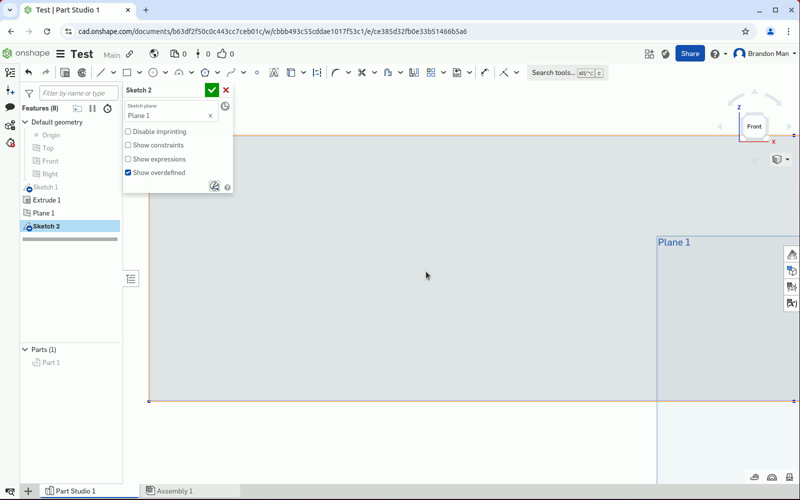
click(426, 271)
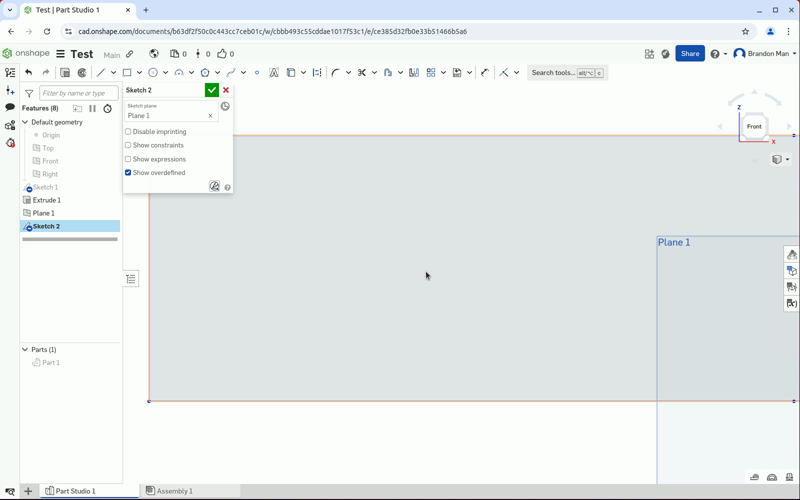
scroll(-6)
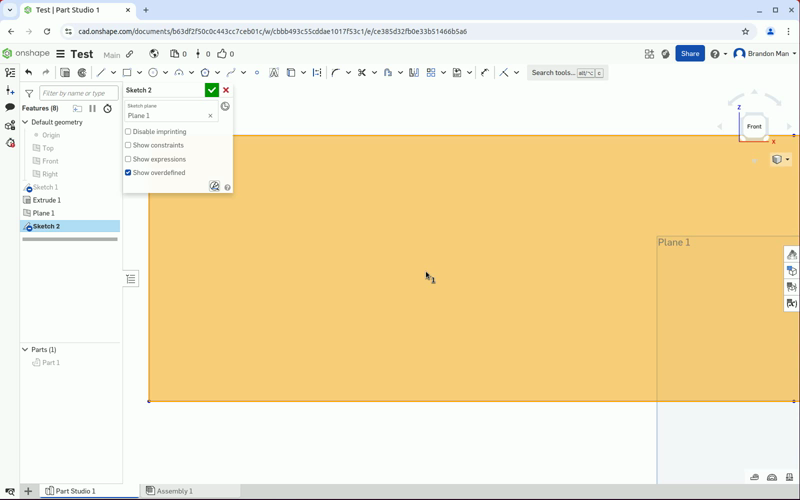
scroll(-6)
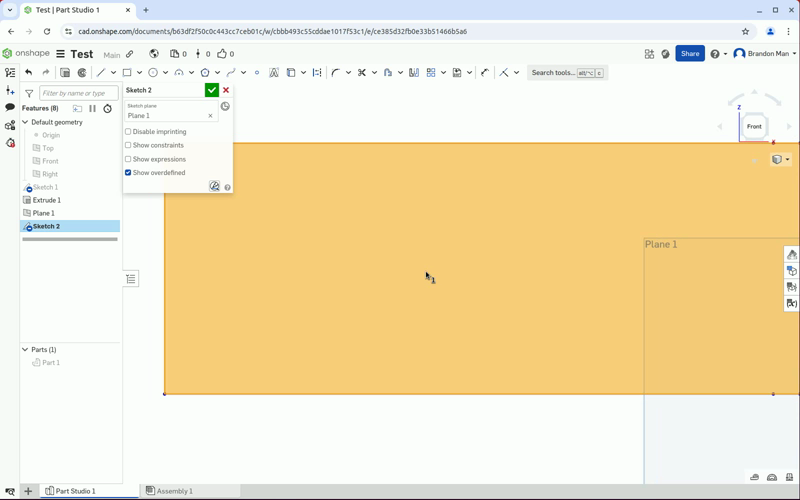
scroll(-6)
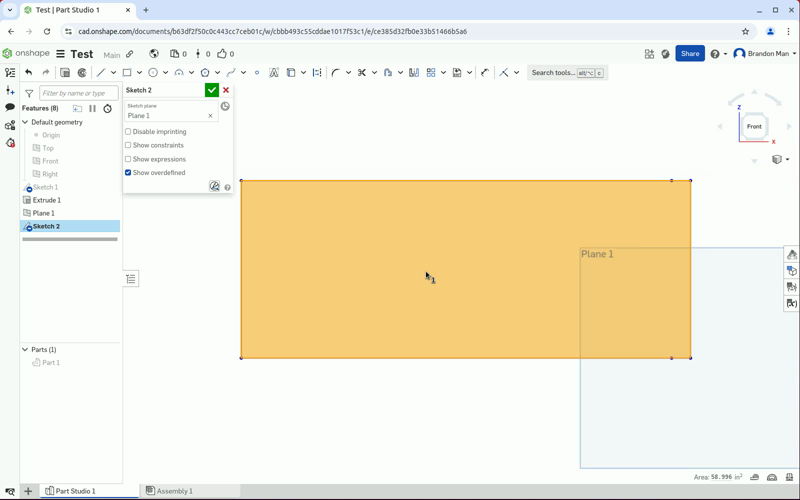
scroll(-6)
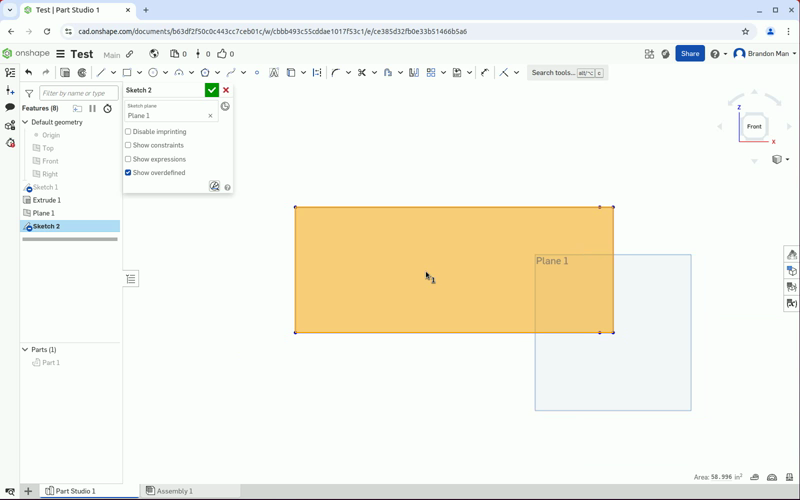
scroll(-6)
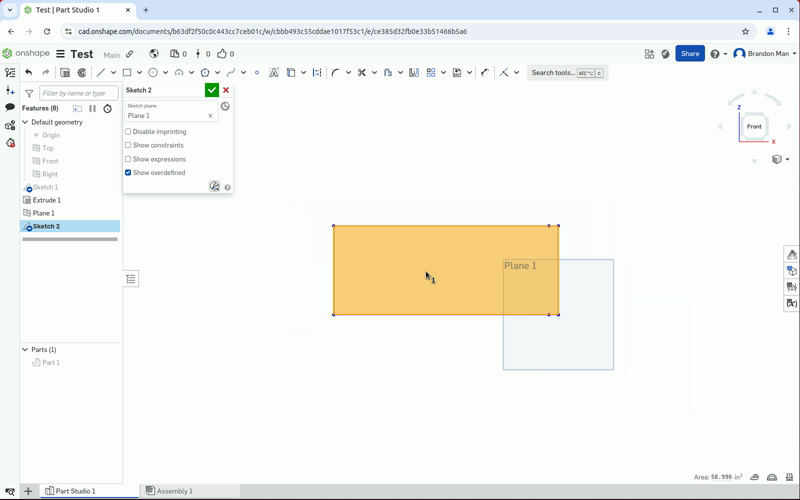
scroll(-6)
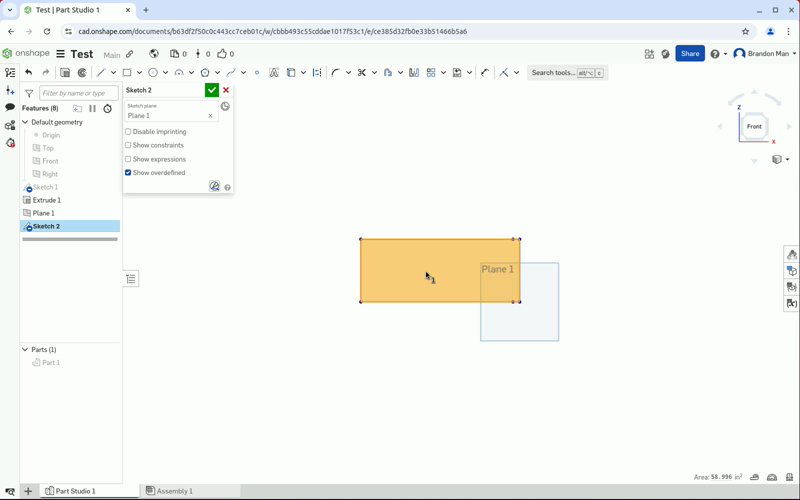
scroll(-6)
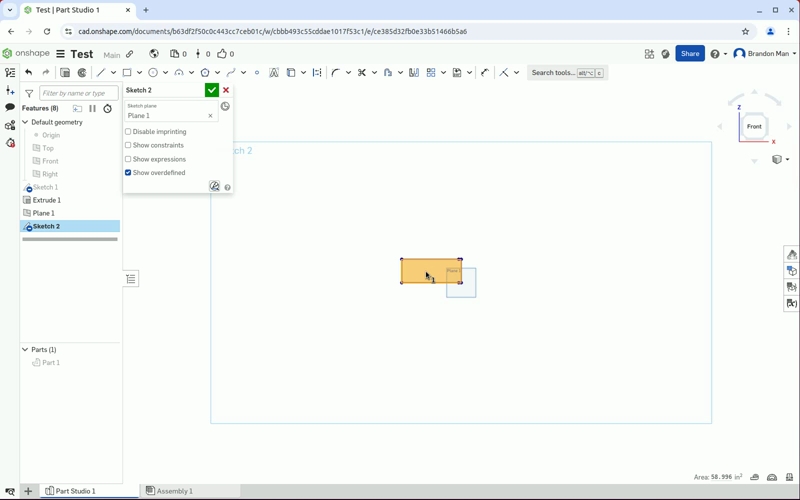
mouse_move(73, 352)
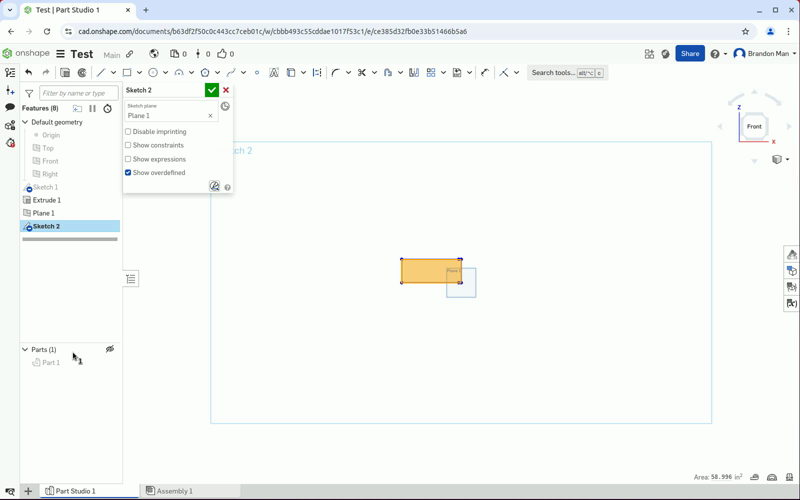
key(shift+y)
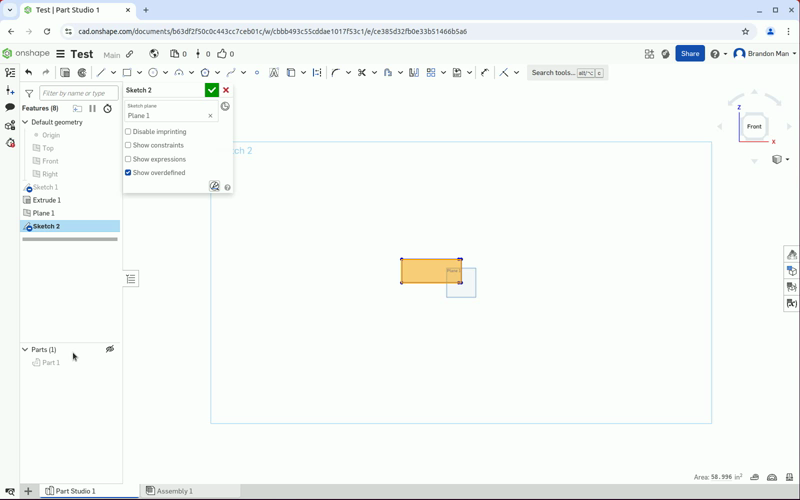
key(shift+e)
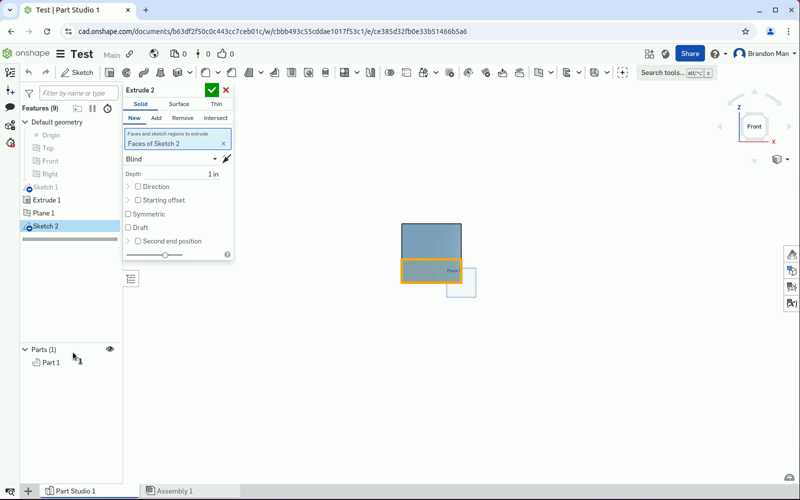
mouse_move(143, 106)
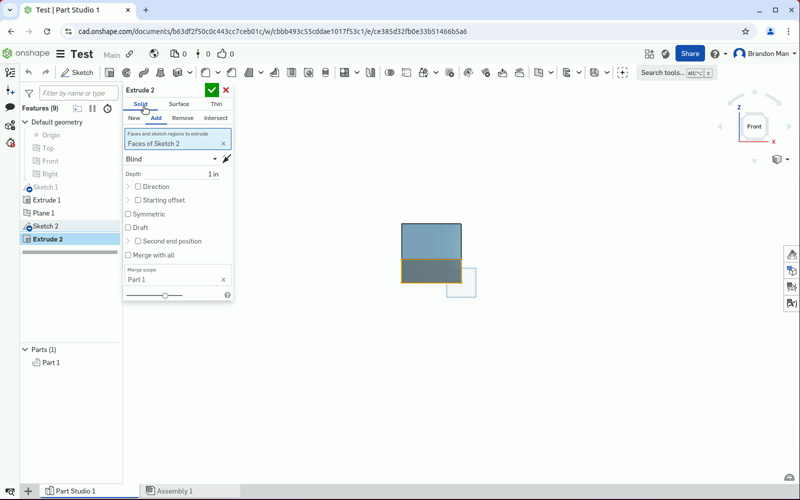
click(143, 106)
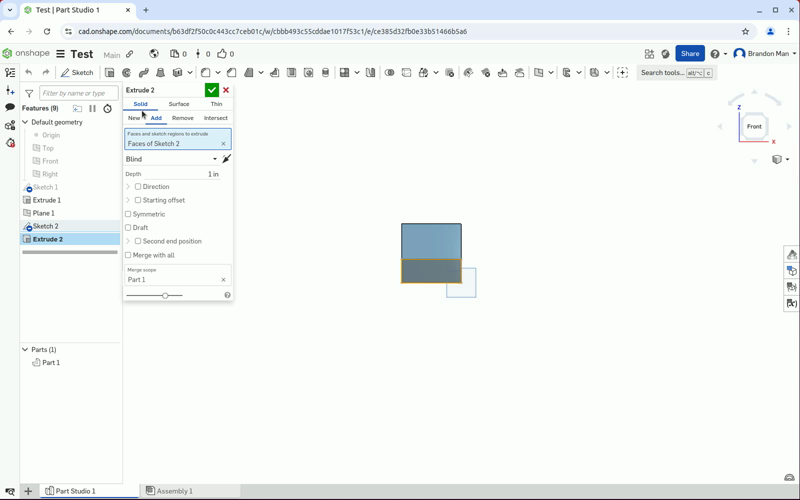
mouse_move(137, 120)
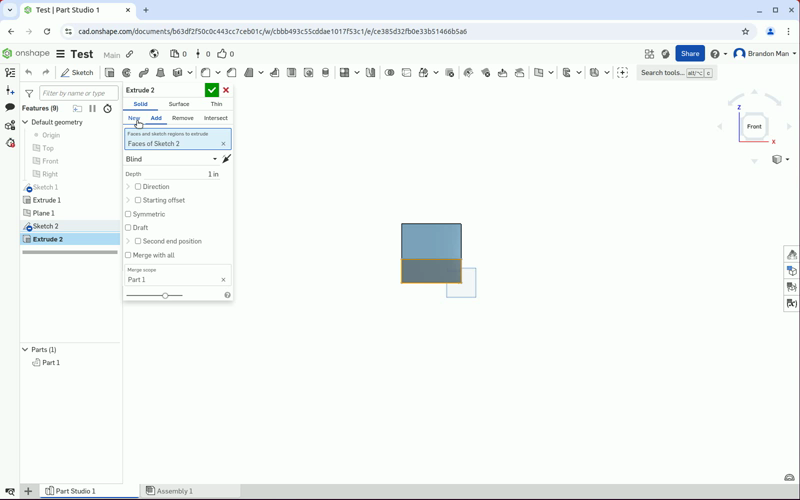
click(137, 120)
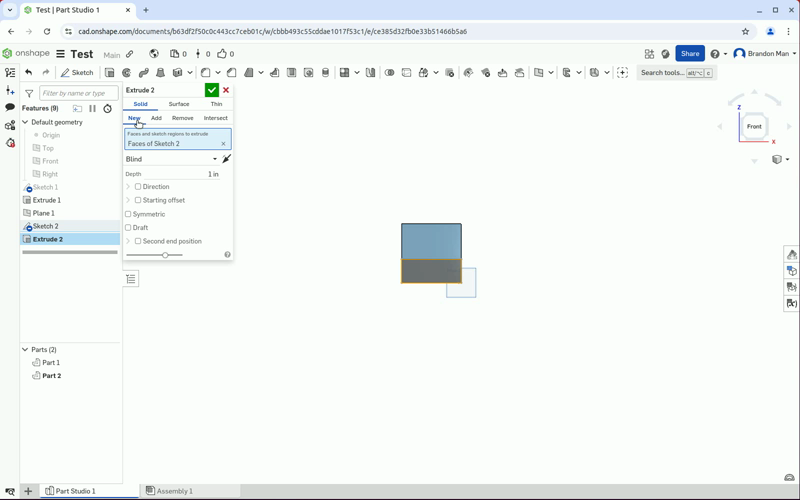
key(tab, 4)
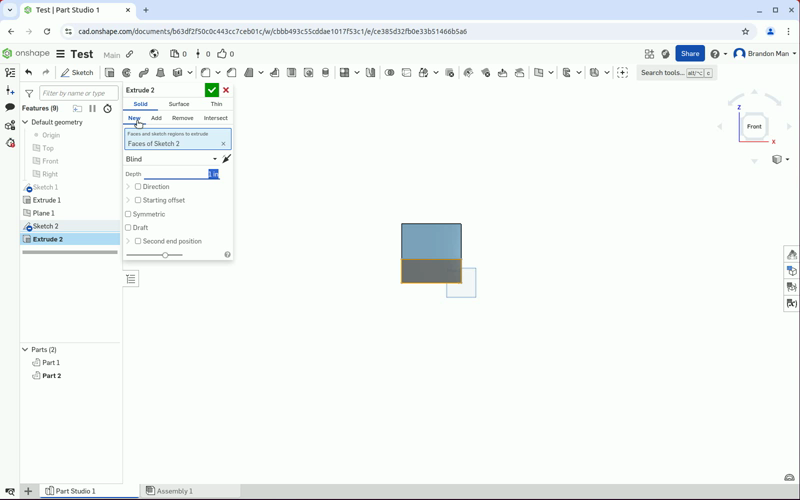
text(20.701)
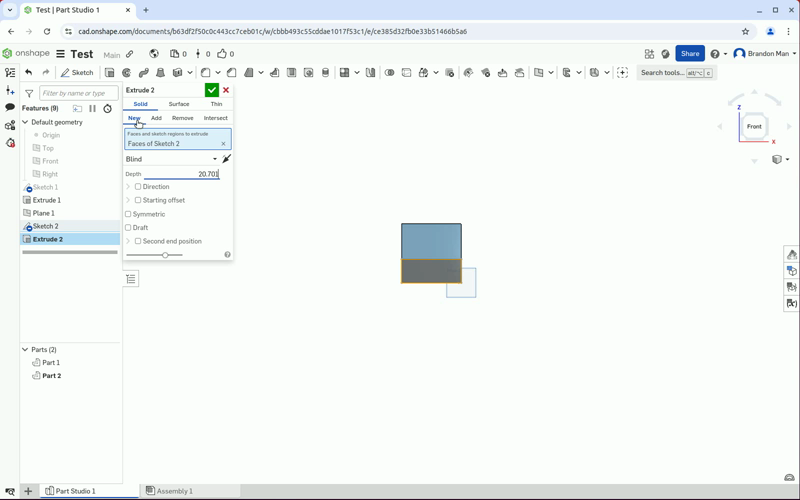
key(enter)
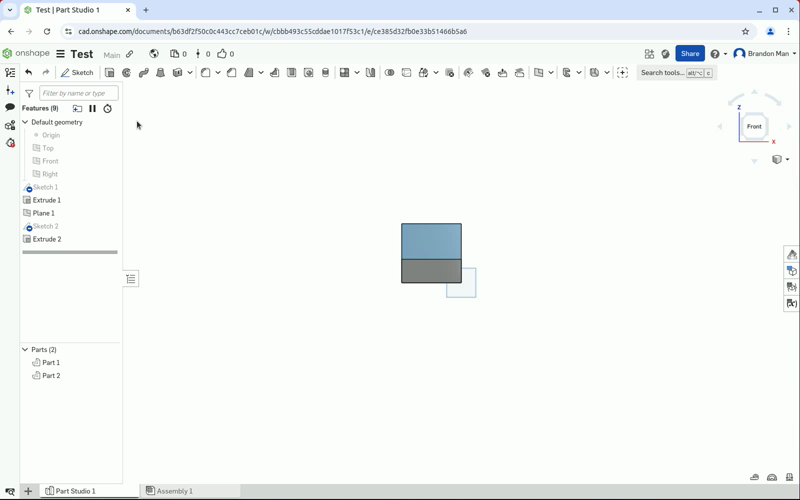
key(shift+h)
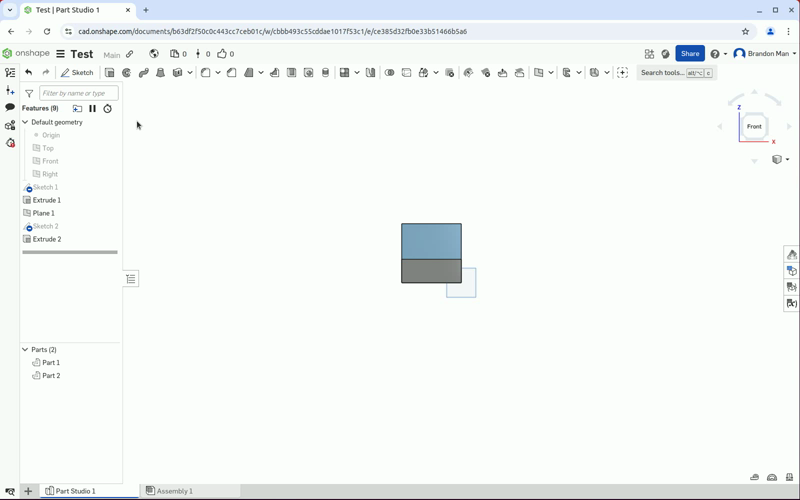
key(shift+h)
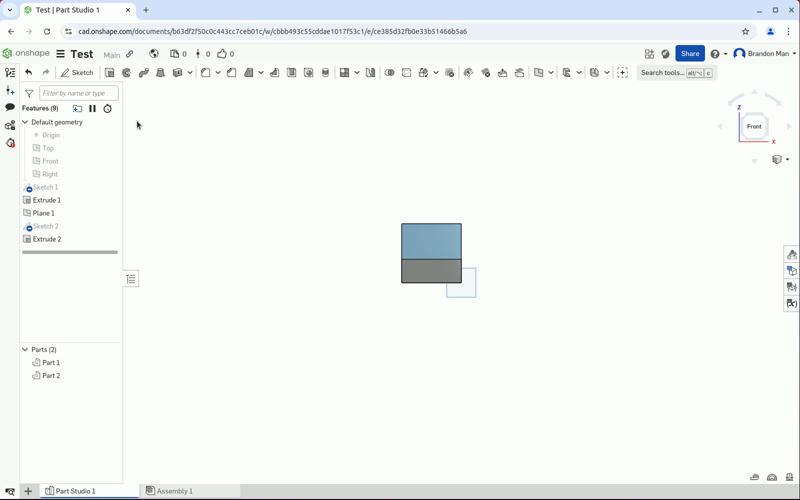
mouse_move(73, 189)
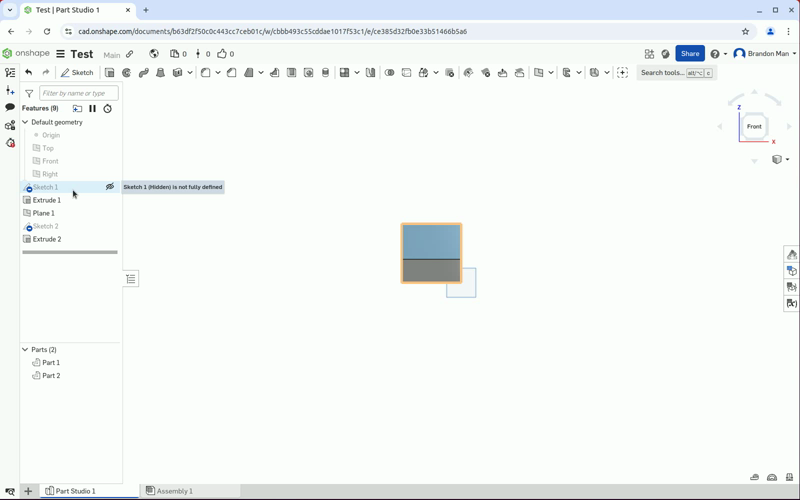
click(73, 189)
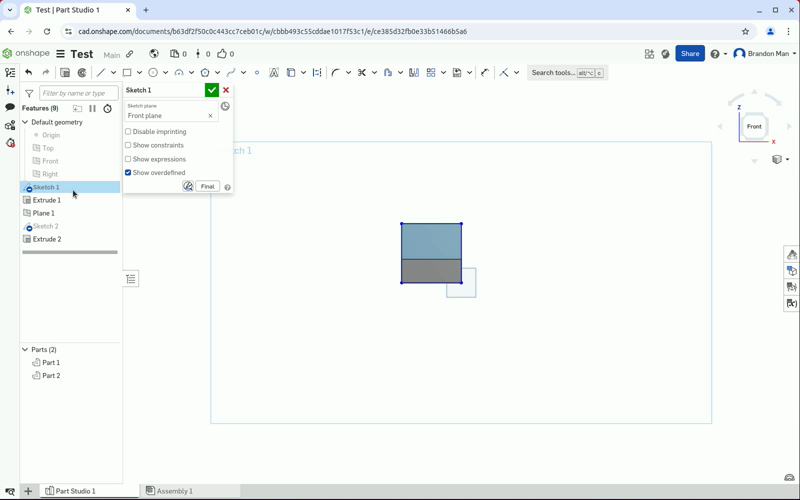
mouse_move(229, 92)
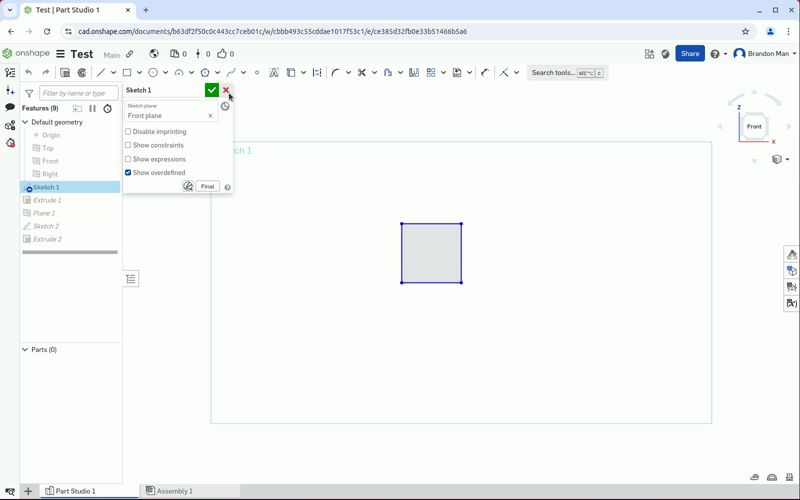
click(229, 92)
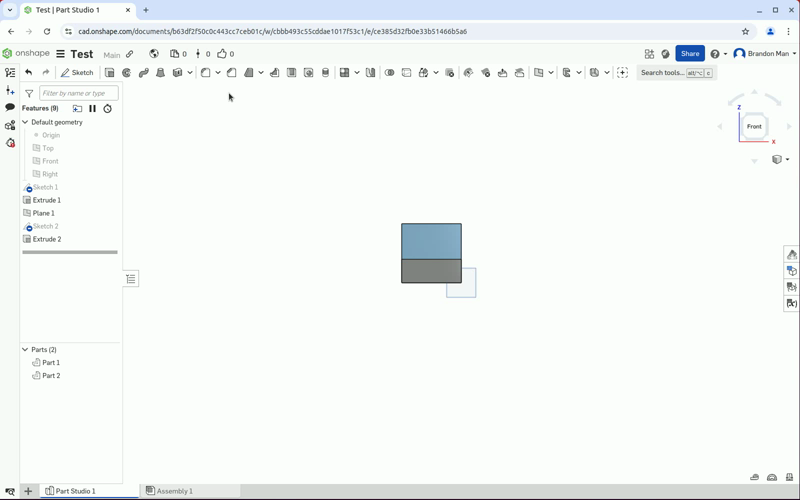
mouse_move(73, 352)
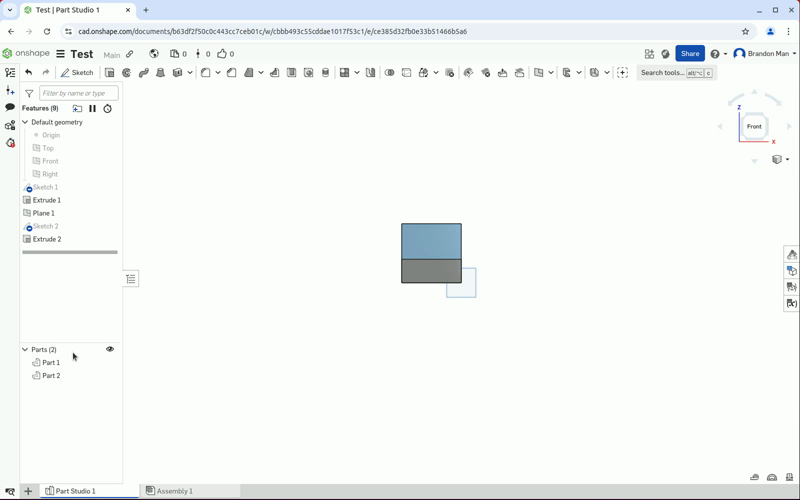
key(y)
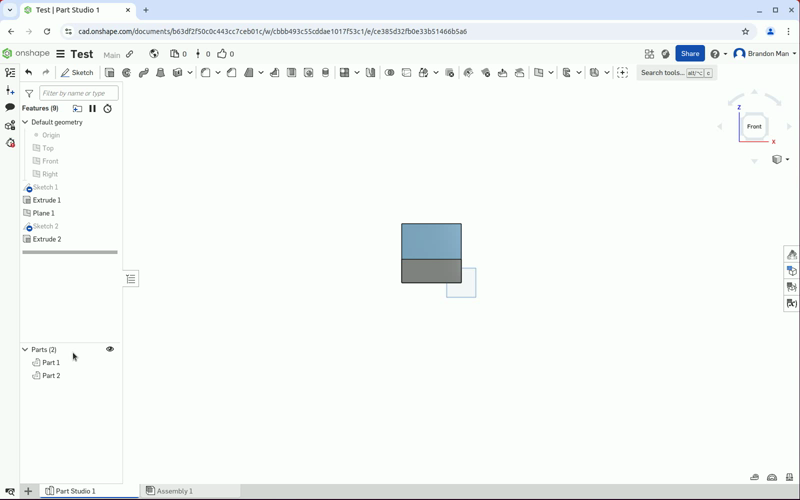
key(shift+p)
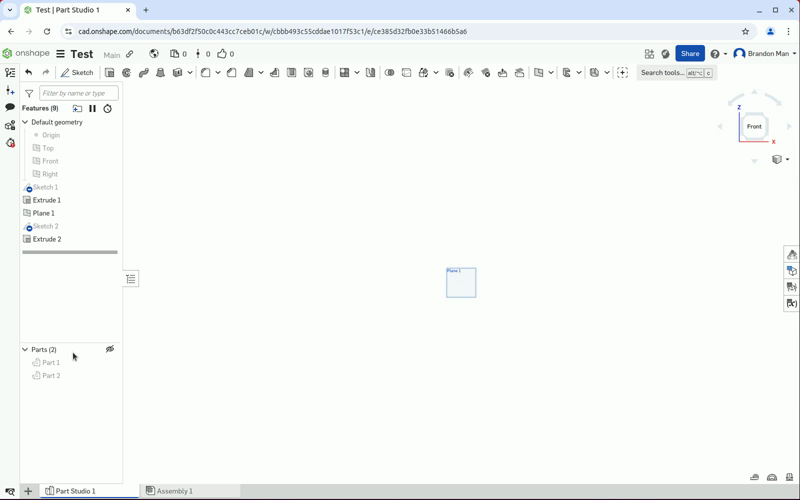
key(space)
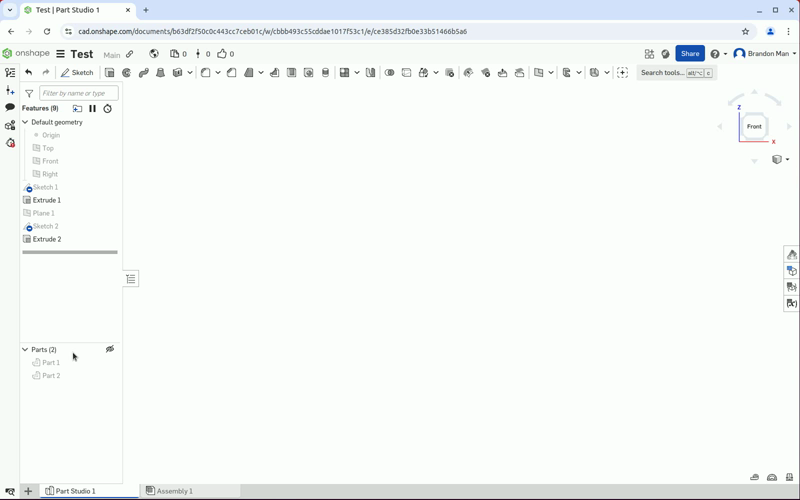
key_down(shift)
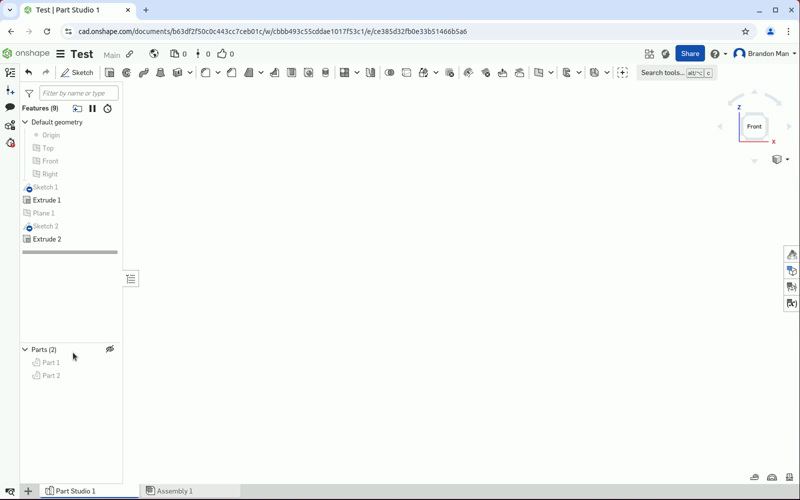
key(down)
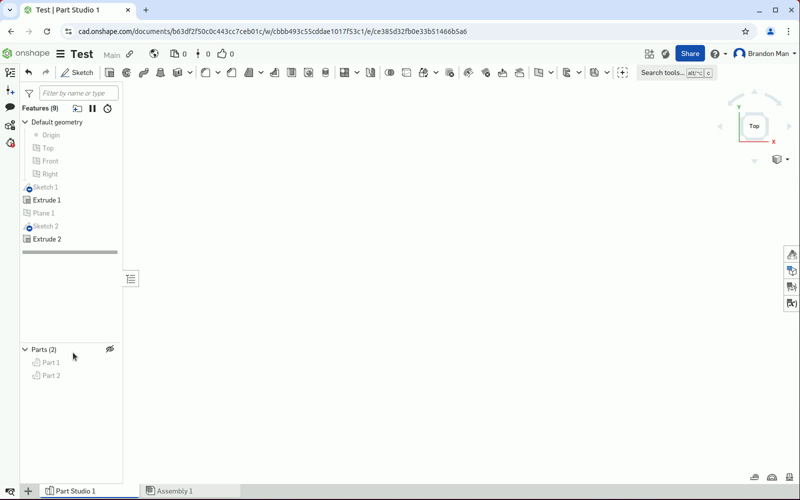
key_up(shift)
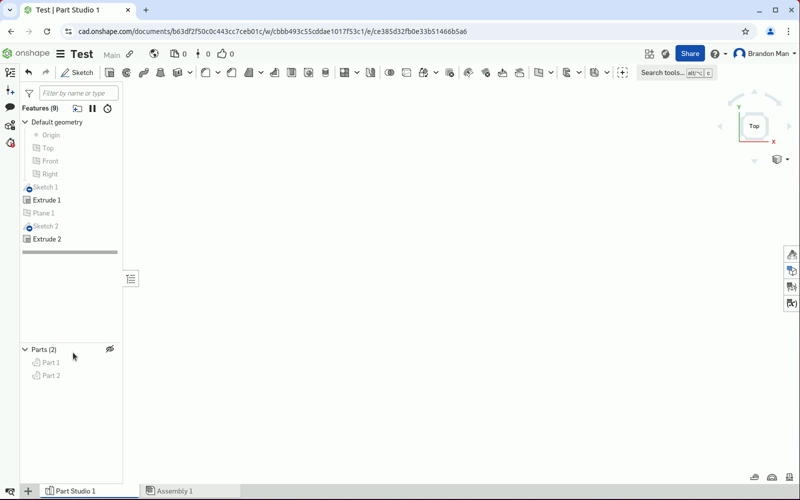
mouse_move(73, 352)
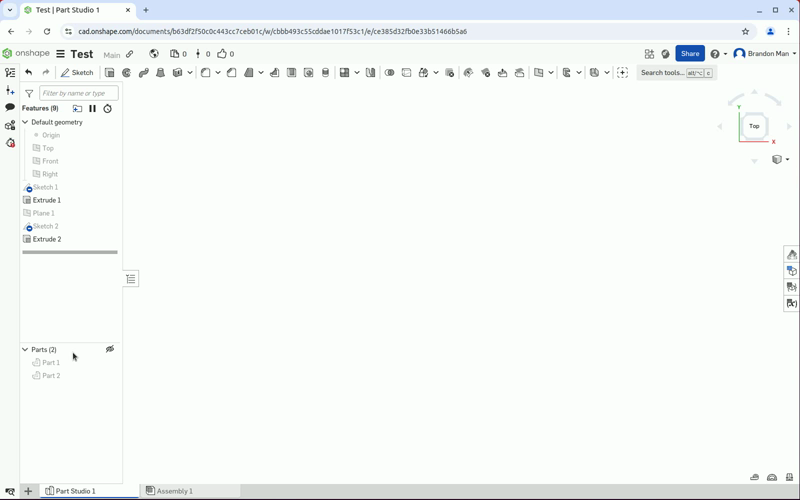
key(shift+y)
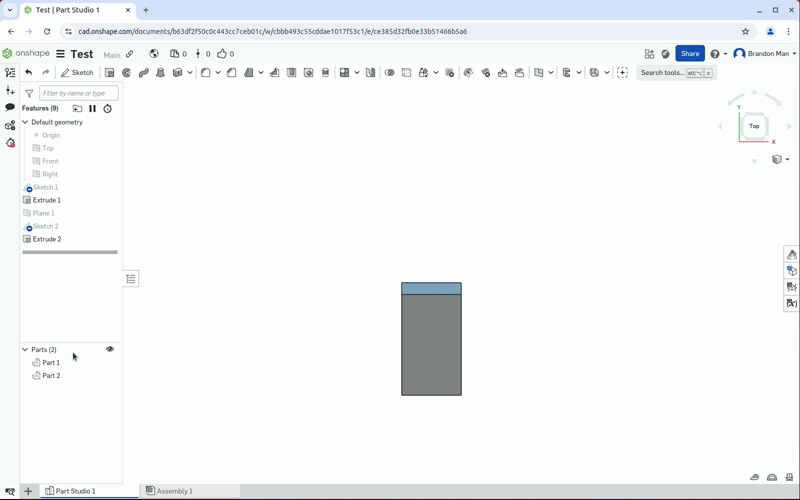
mouse_move(541, 75)
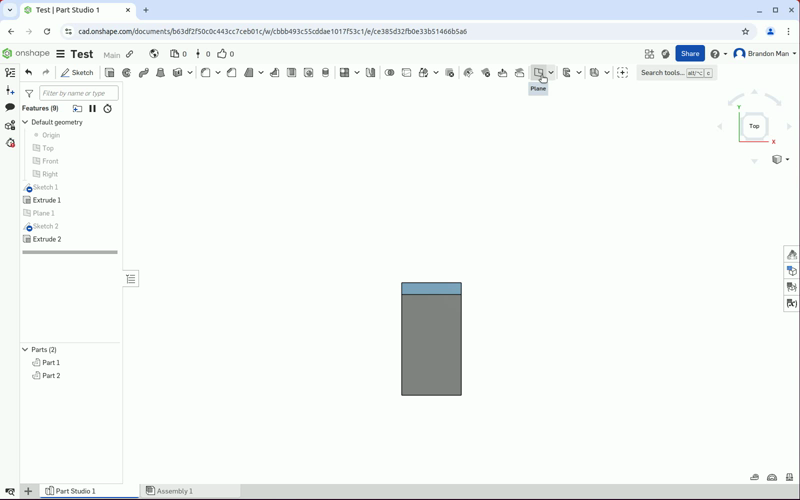
click(541, 75)
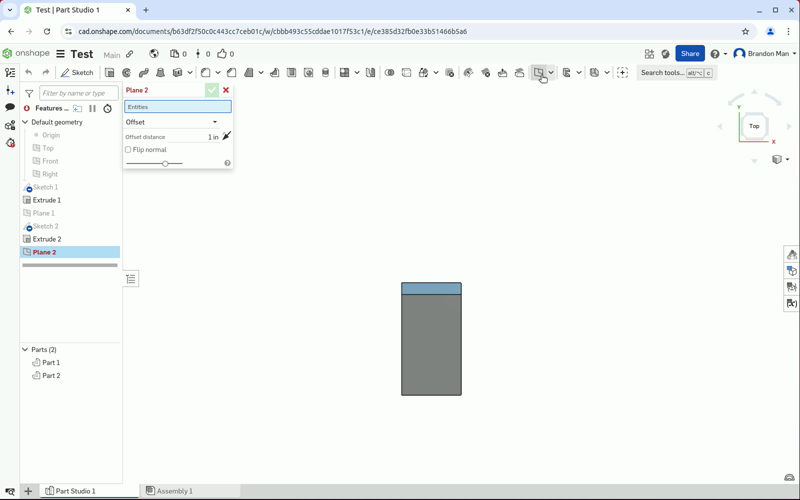
mouse_move(73, 150)
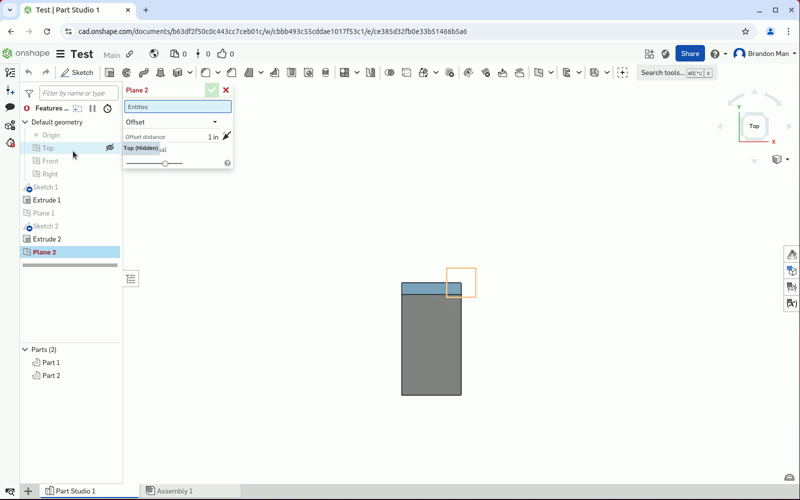
click(73, 150)
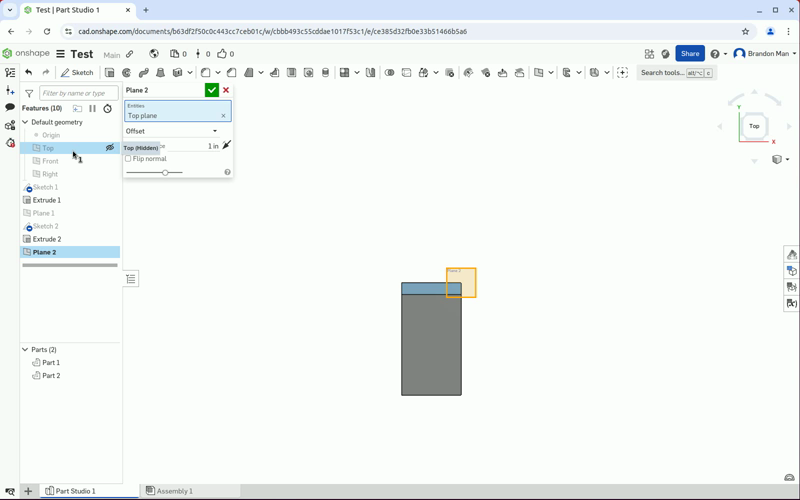
key(tab, 2)
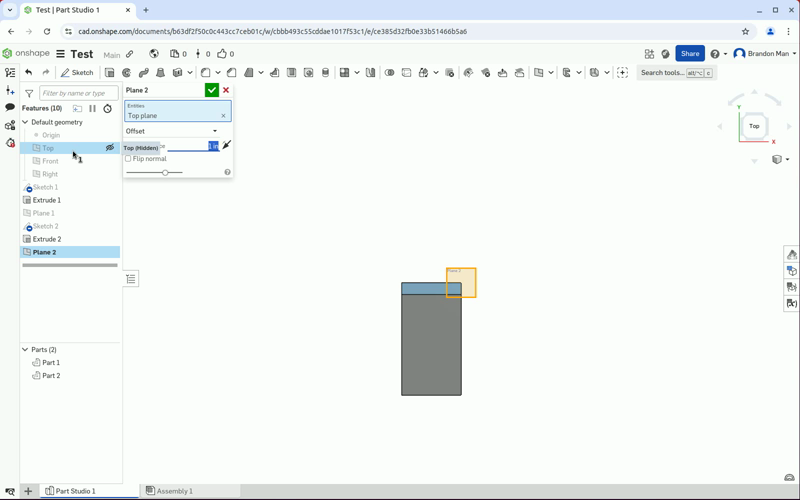
text(4.807)
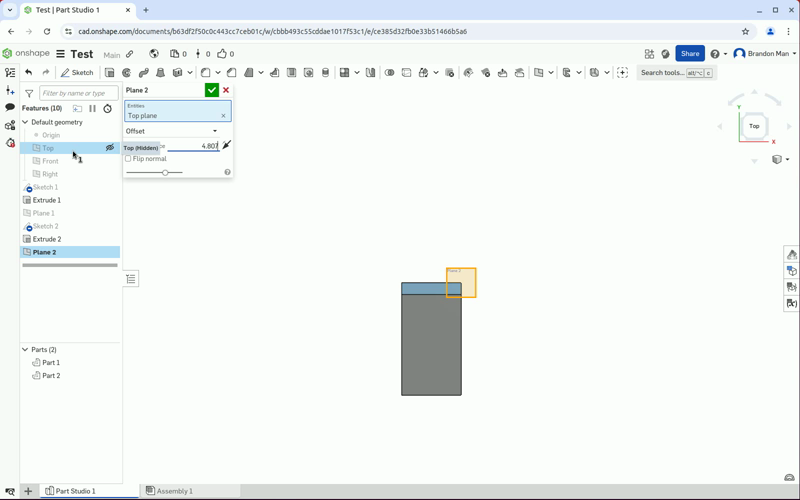
key(enter, 2)
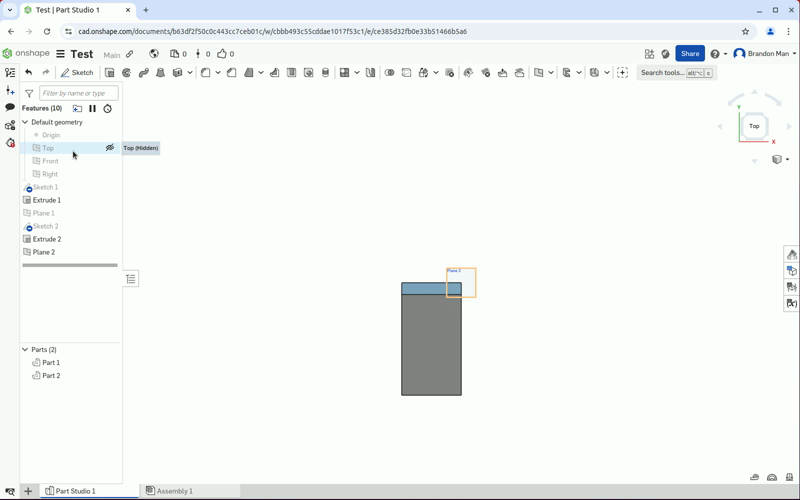
key(shift+s)
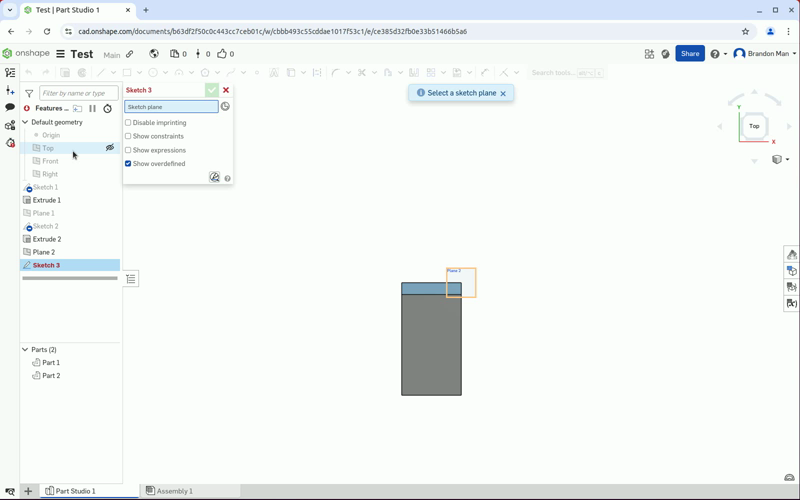
mouse_move(73, 254)
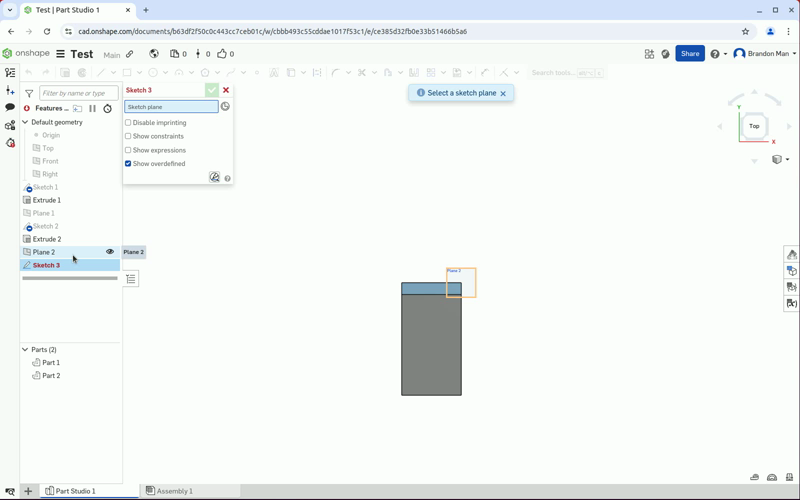
click(73, 254)
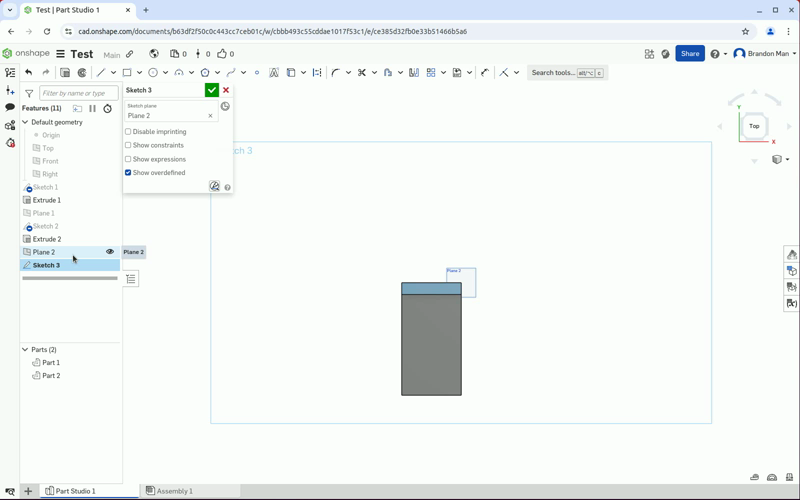
mouse_move(73, 352)
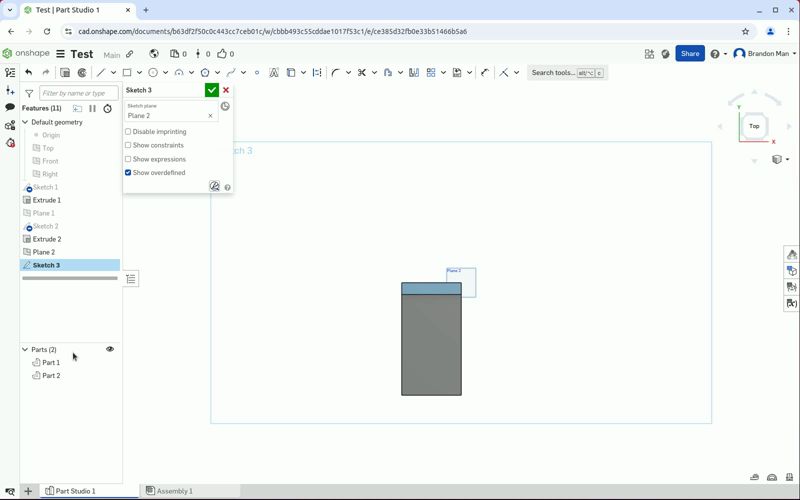
key(y)
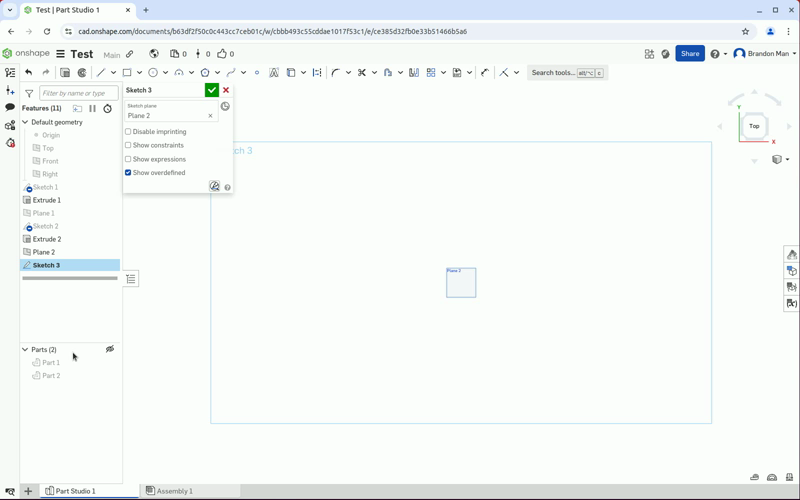
key(l)
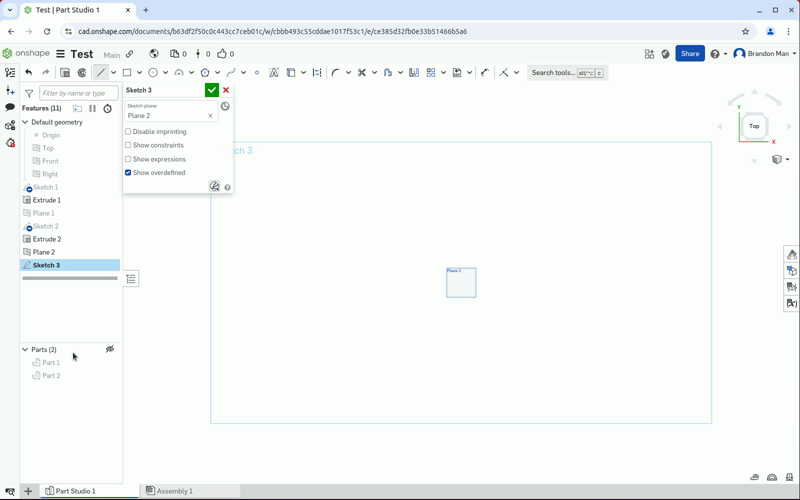
key_down(shift)
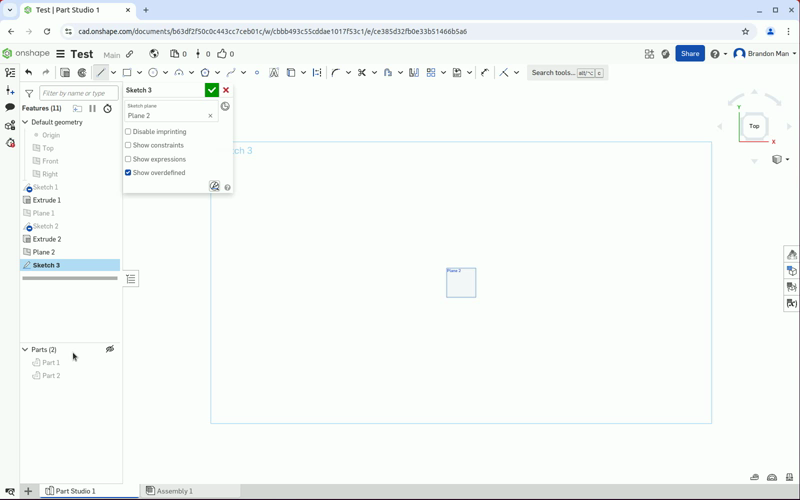
mouse_move(401, 395)
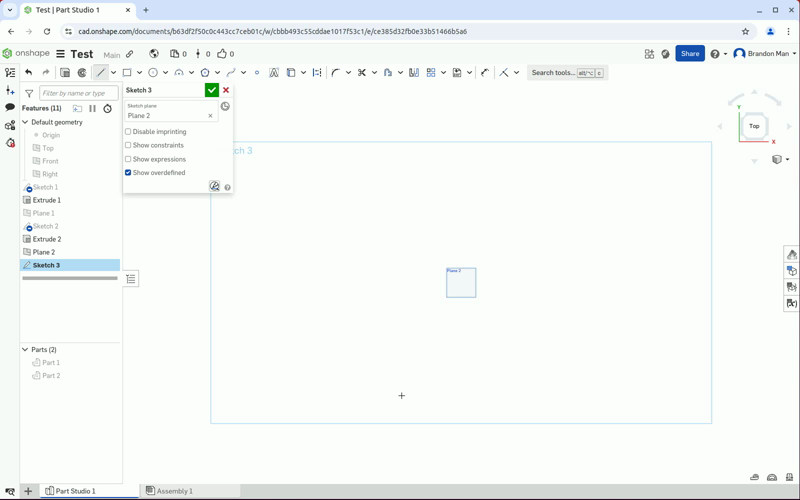
click(401, 395)
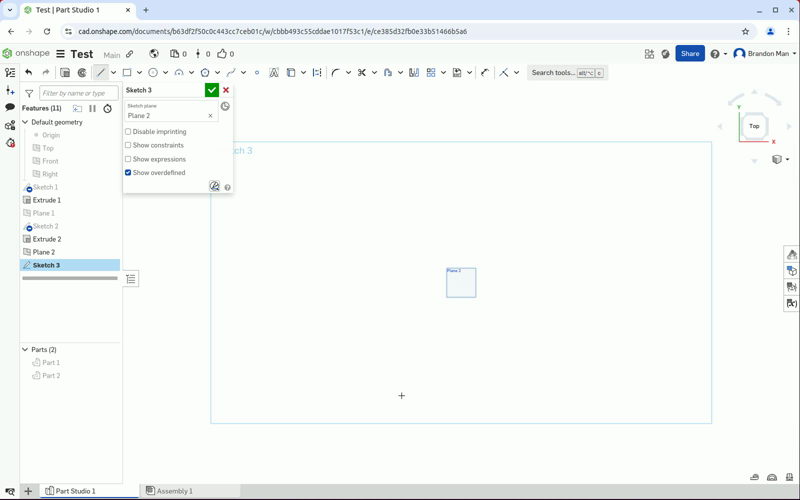
key_up(shift)
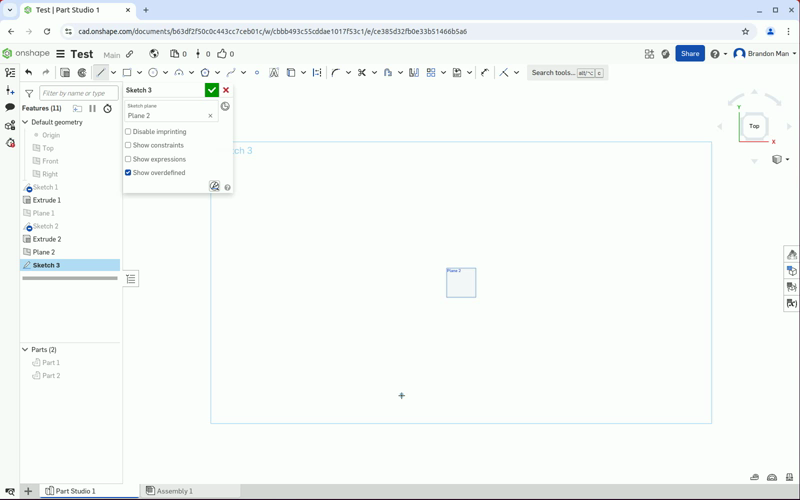
key_down(shift)
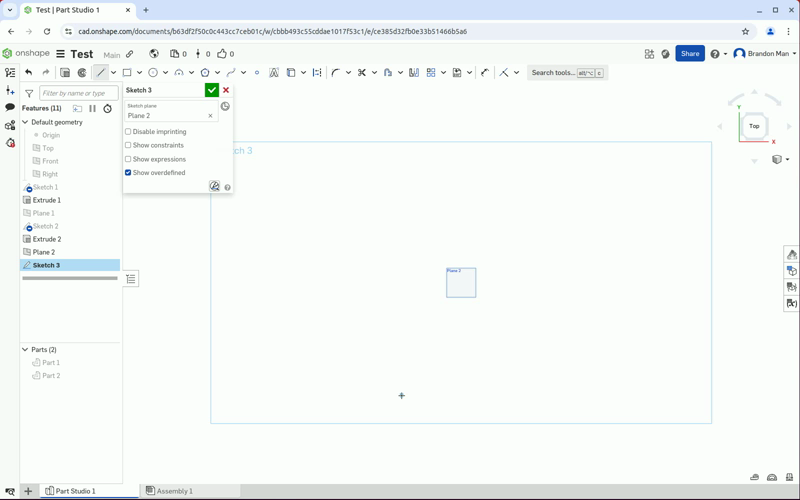
mouse_move(431, 395)
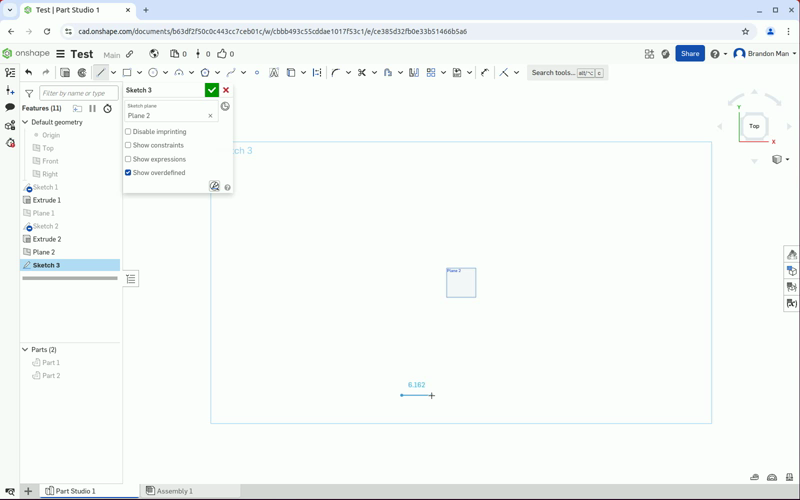
mouse_move(422, 395)
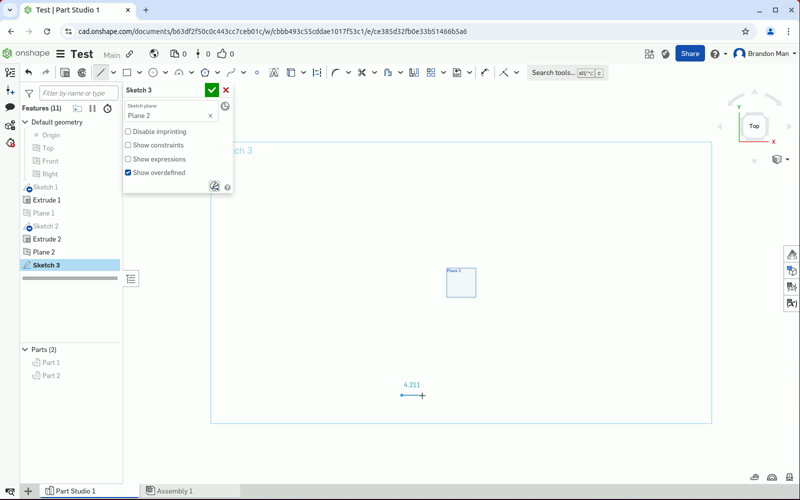
click(422, 395)
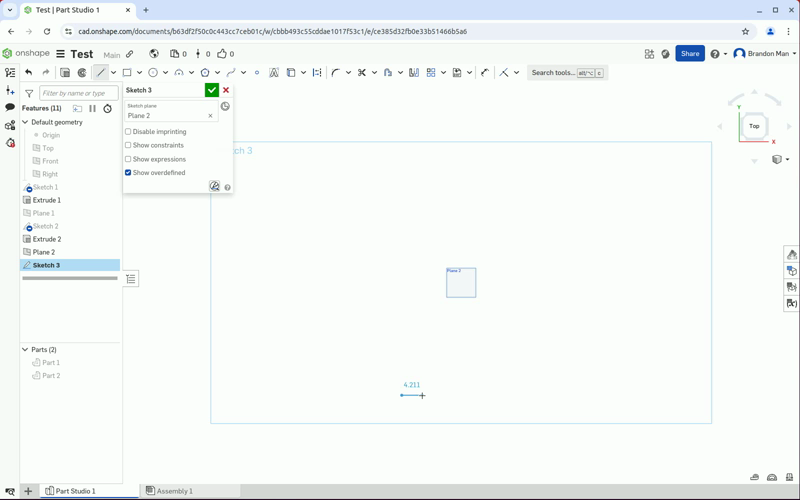
key_up(shift)
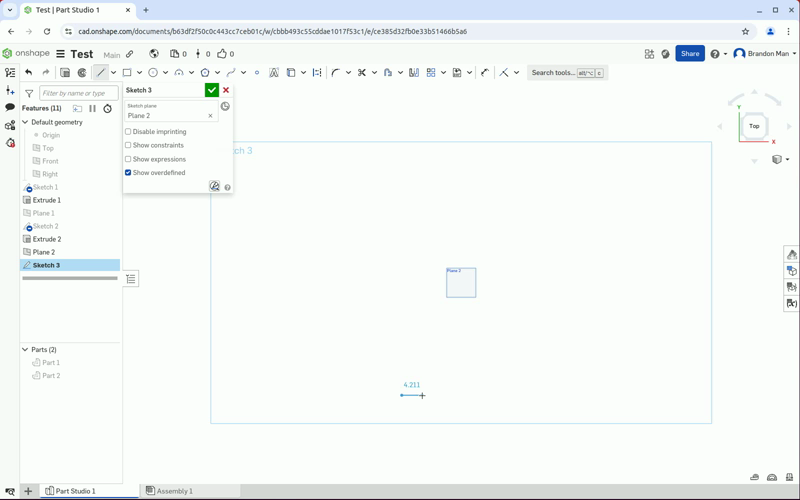
key_down(shift)
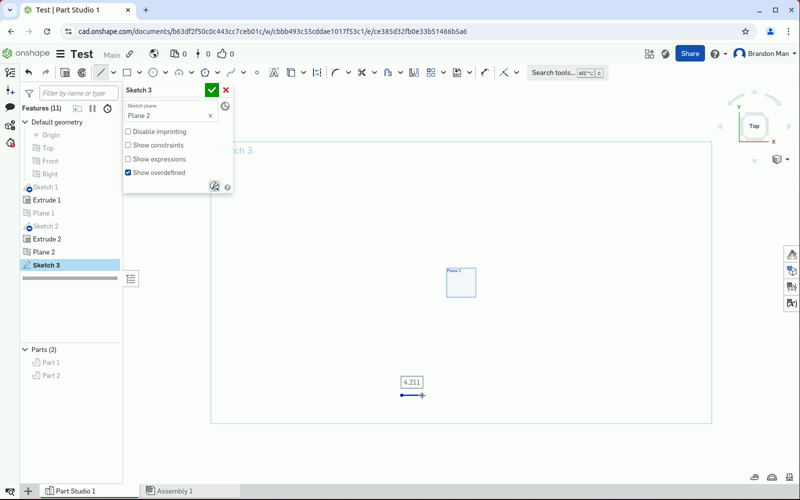
mouse_move(452, 395)
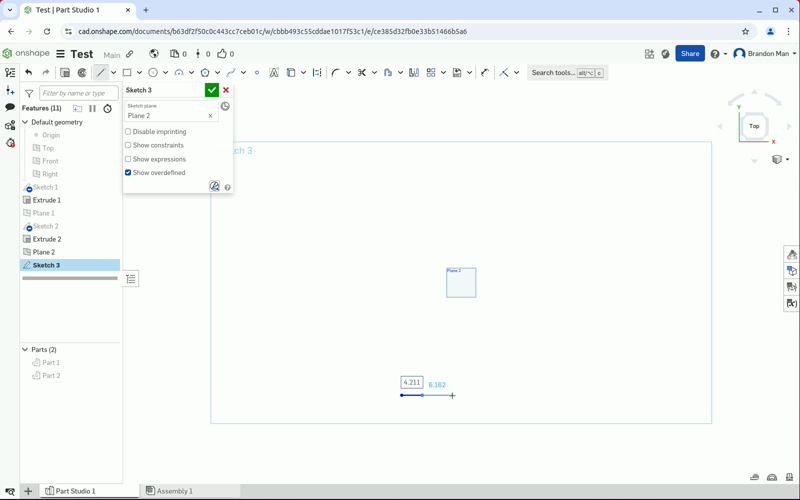
mouse_move(422, 345)
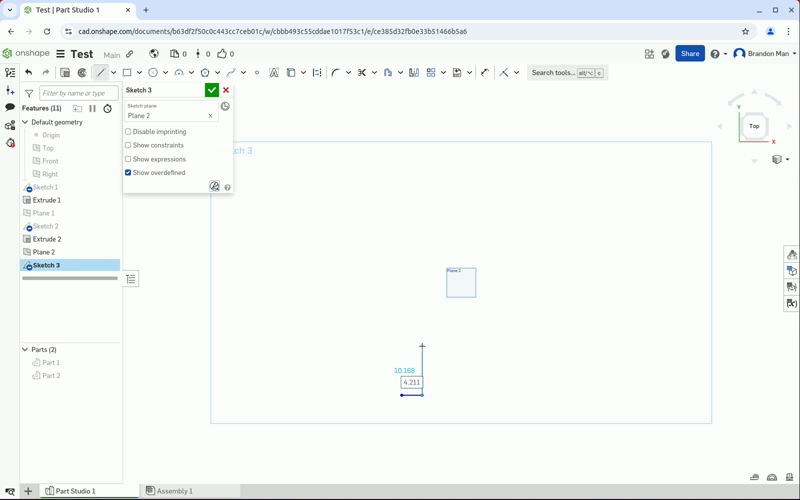
click(422, 345)
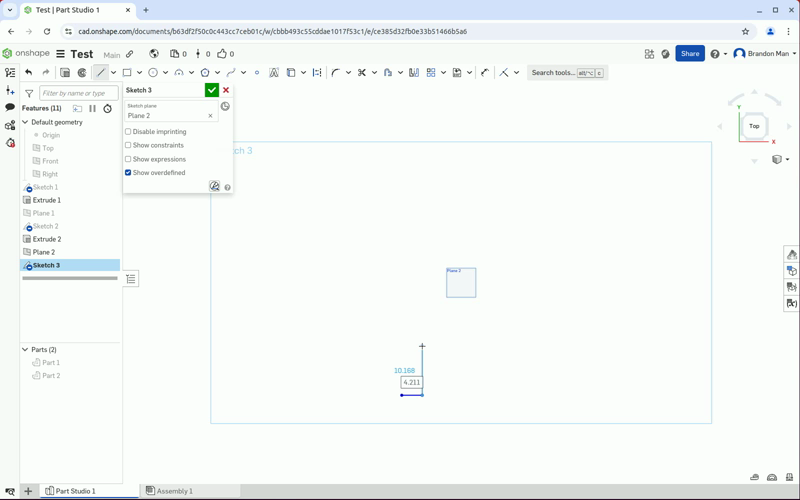
key_up(shift)
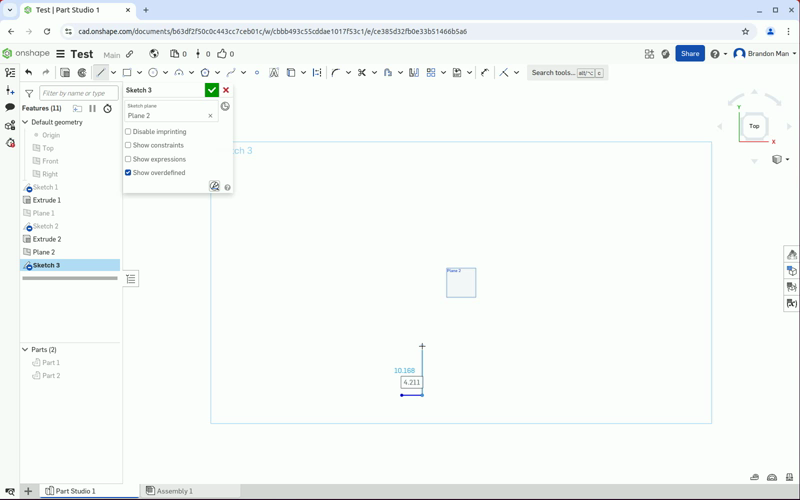
key_down(shift)
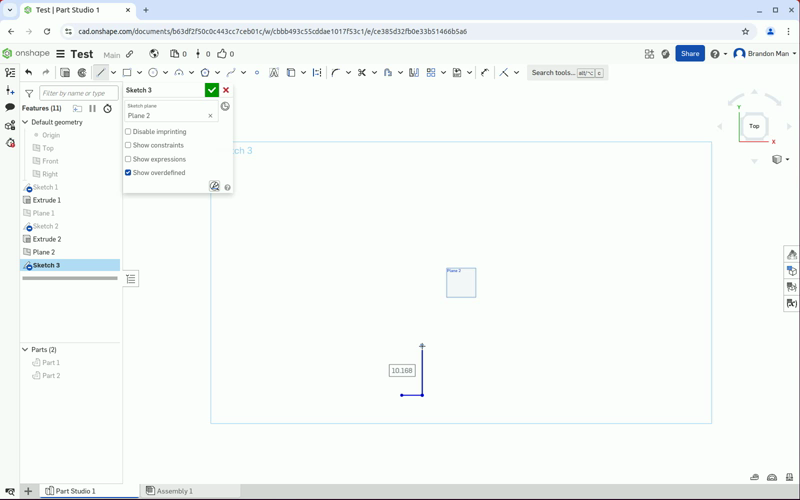
mouse_move(452, 345)
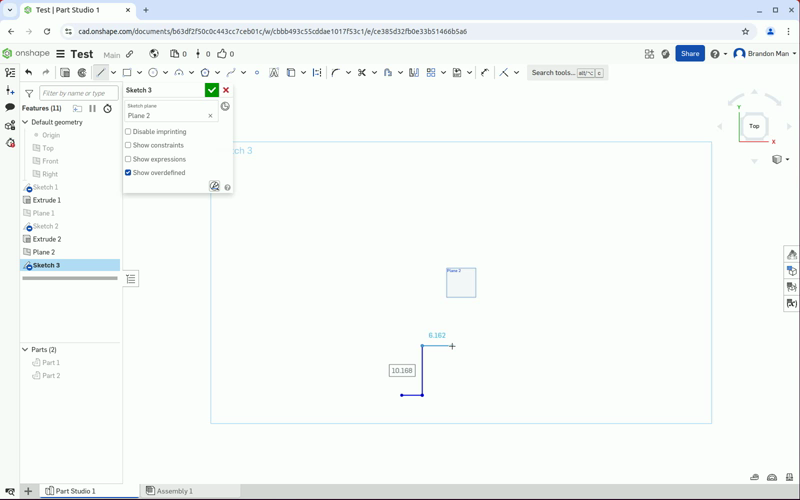
mouse_move(401, 345)
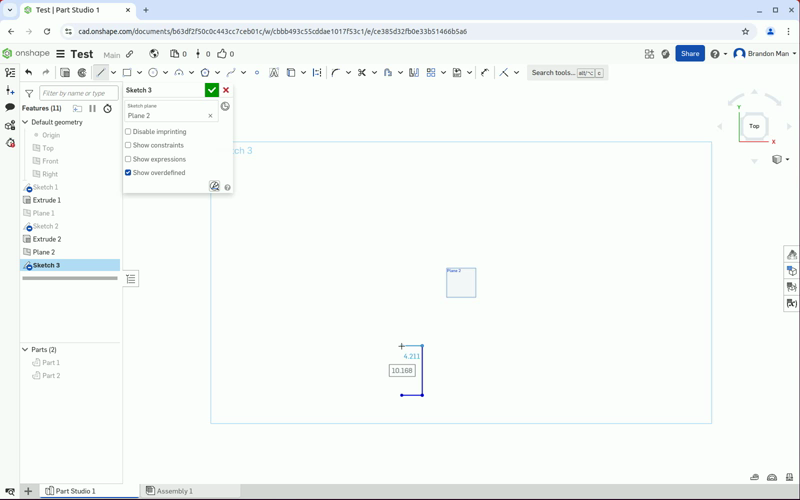
click(401, 345)
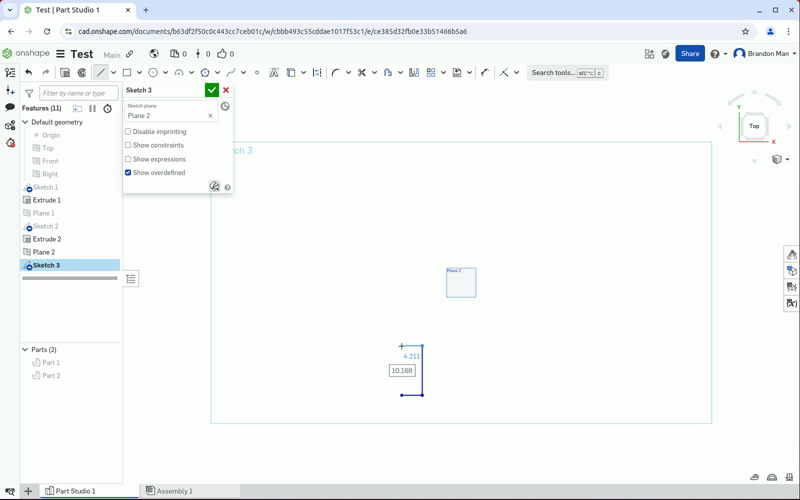
key_up(shift)
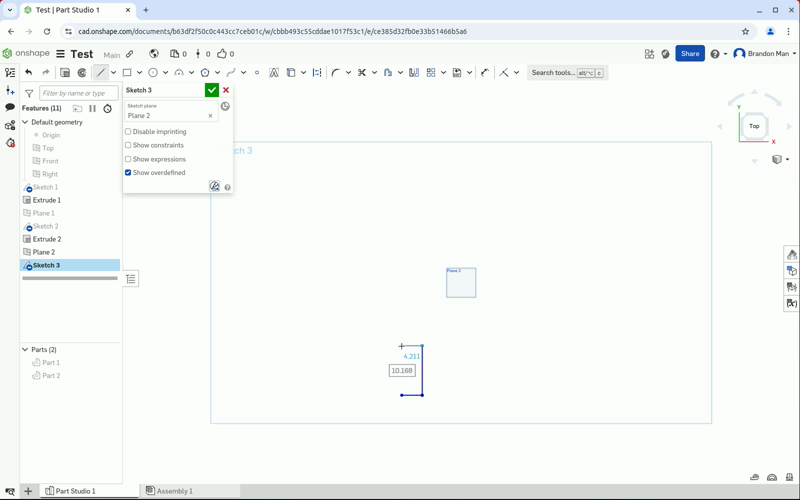
mouse_move(431, 345)
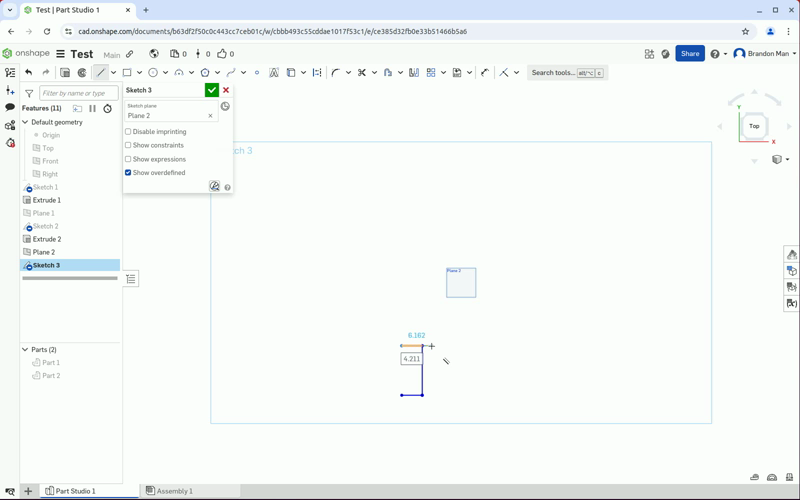
key_down(shift)
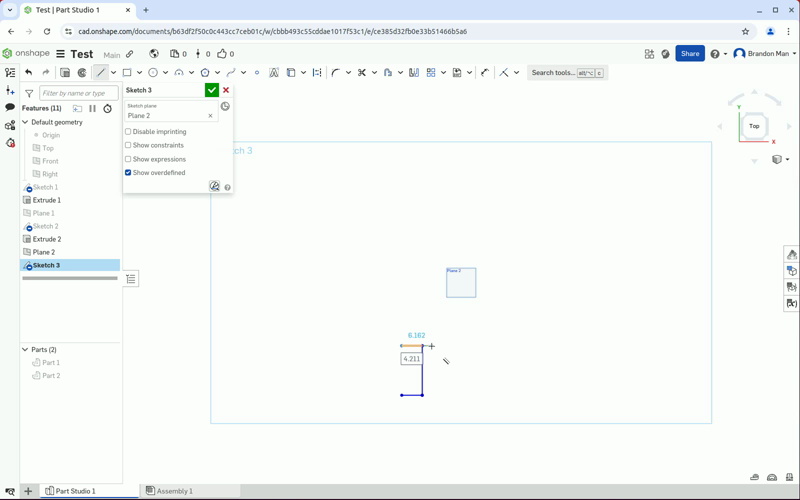
mouse_move(401, 395)
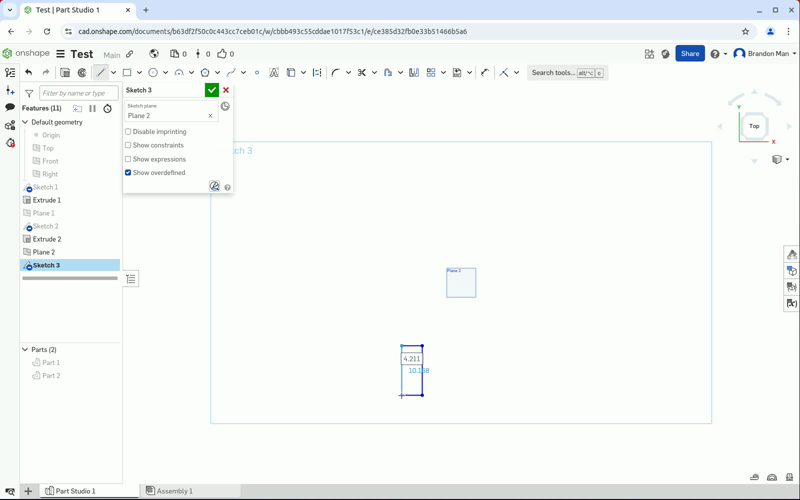
key_up(shift)
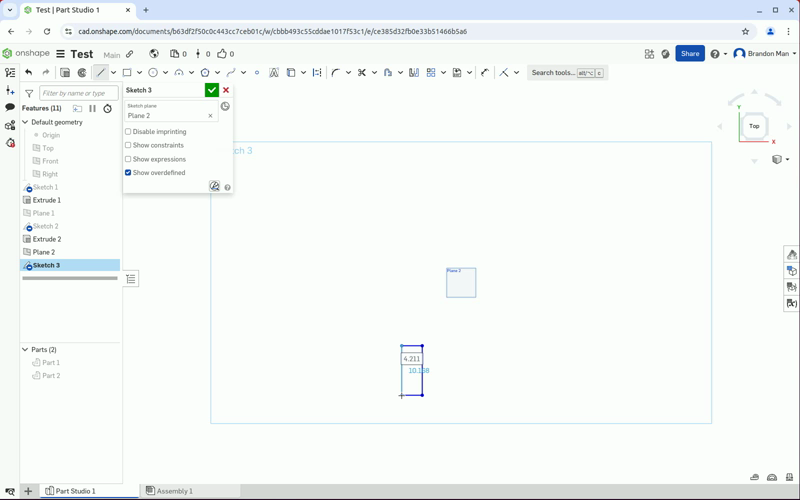
click(401, 395)
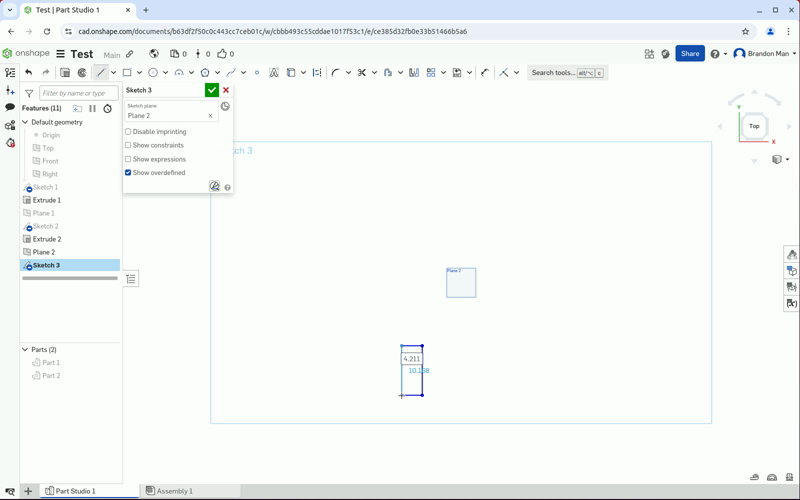
key(esc)
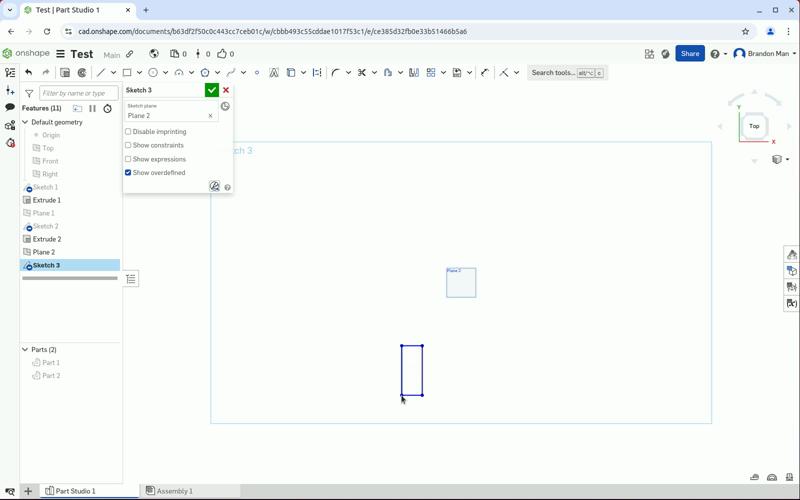
mouse_move(410, 378)
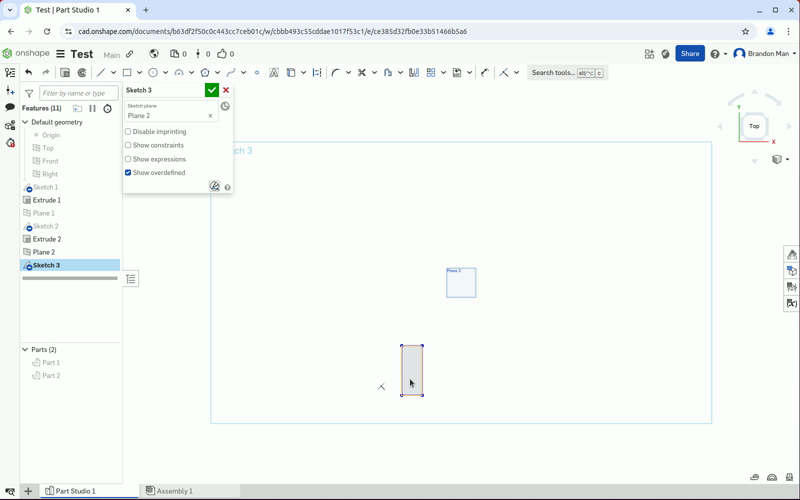
scroll(6)
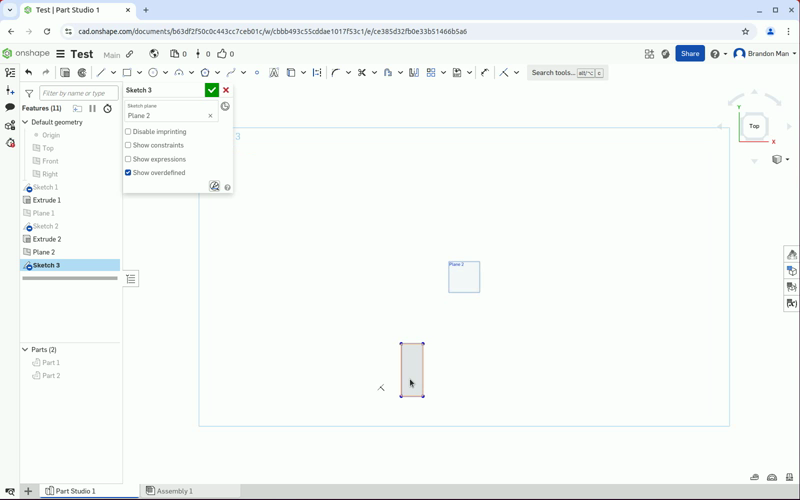
scroll(6)
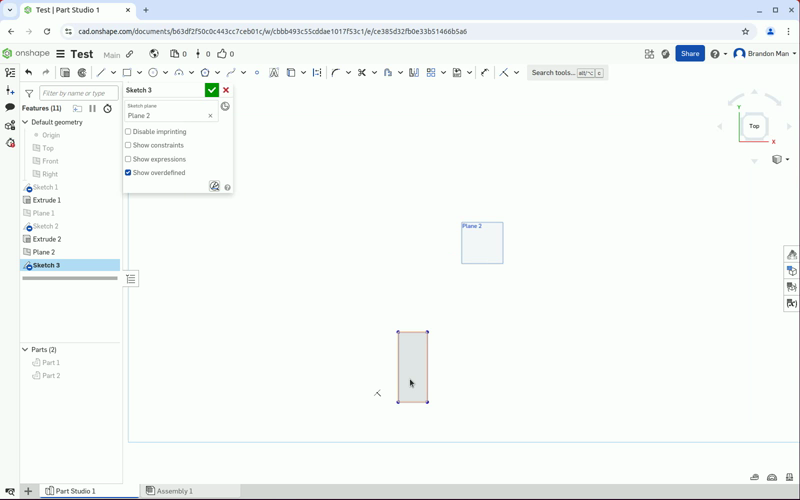
scroll(6)
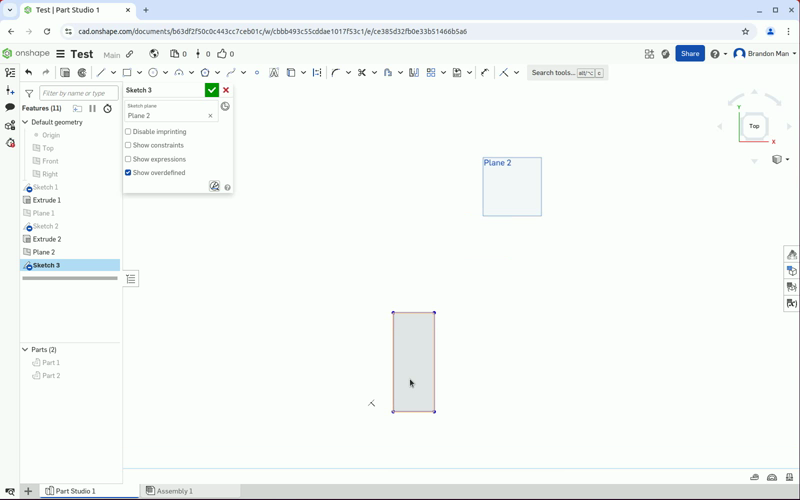
scroll(6)
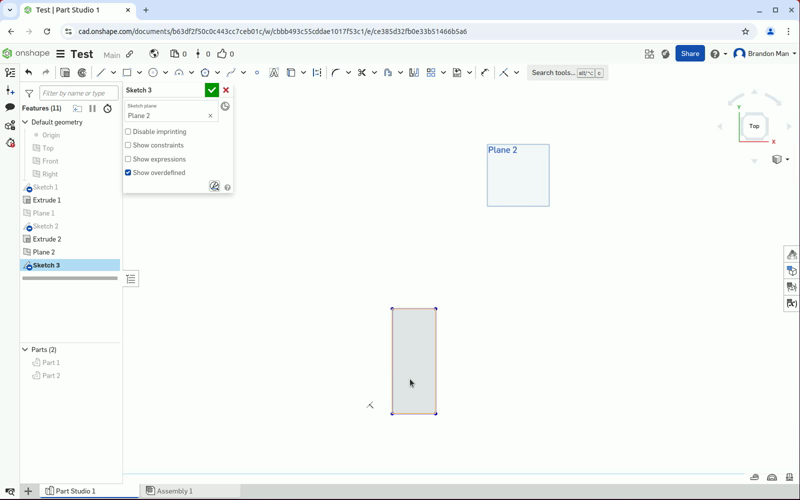
scroll(6)
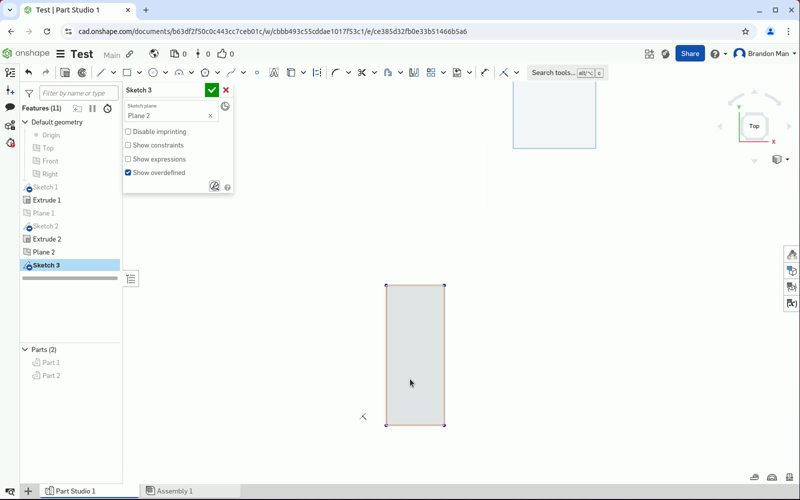
scroll(6)
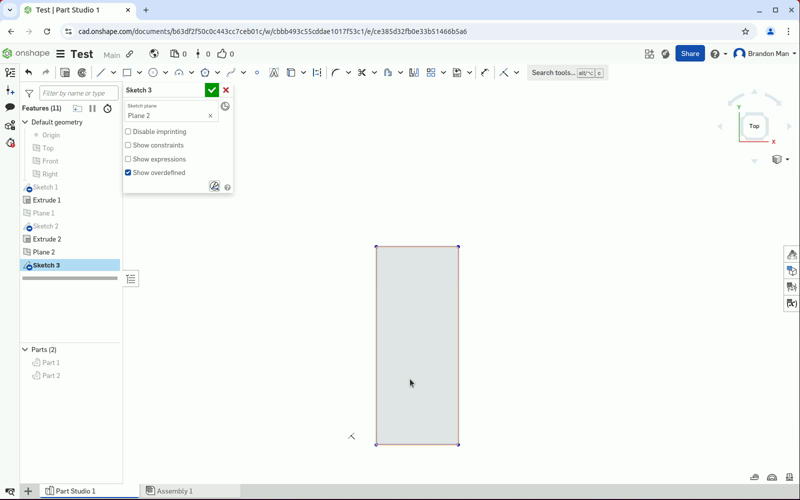
scroll(6)
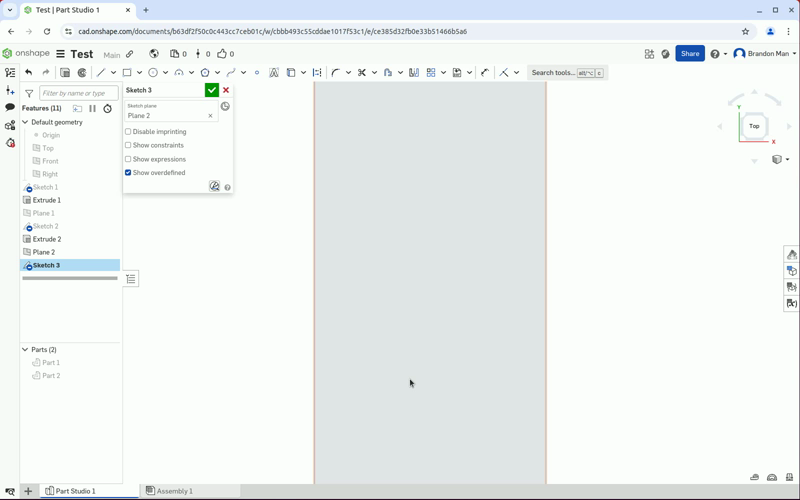
click(410, 378)
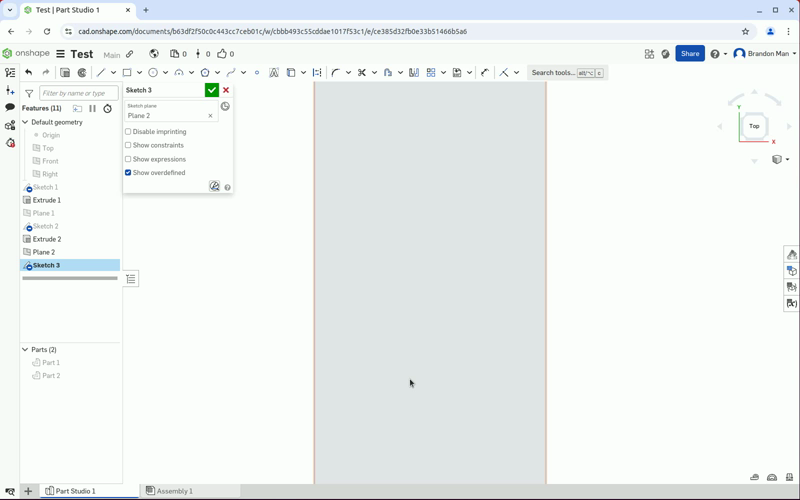
scroll(-6)
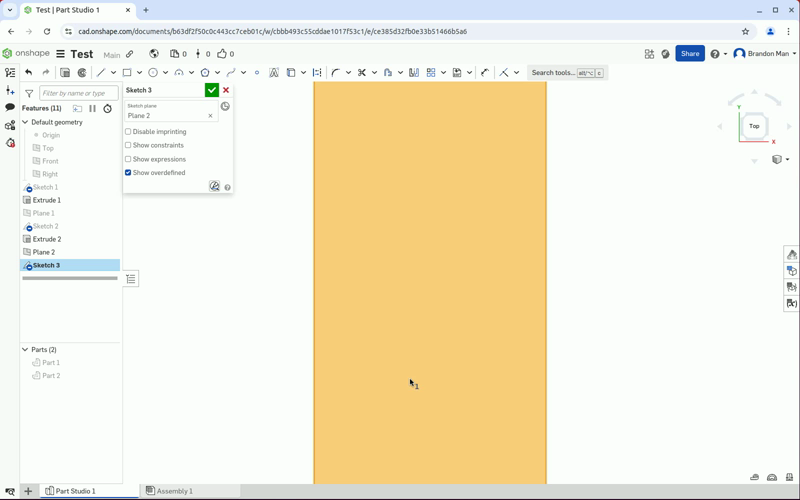
scroll(-6)
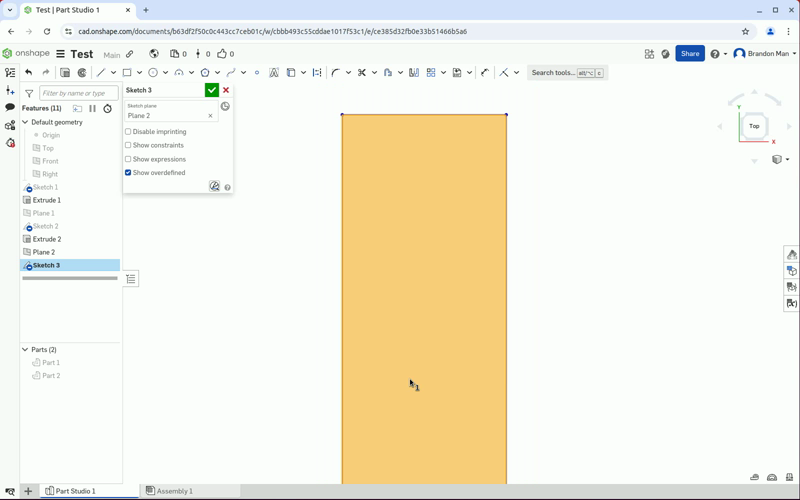
scroll(-6)
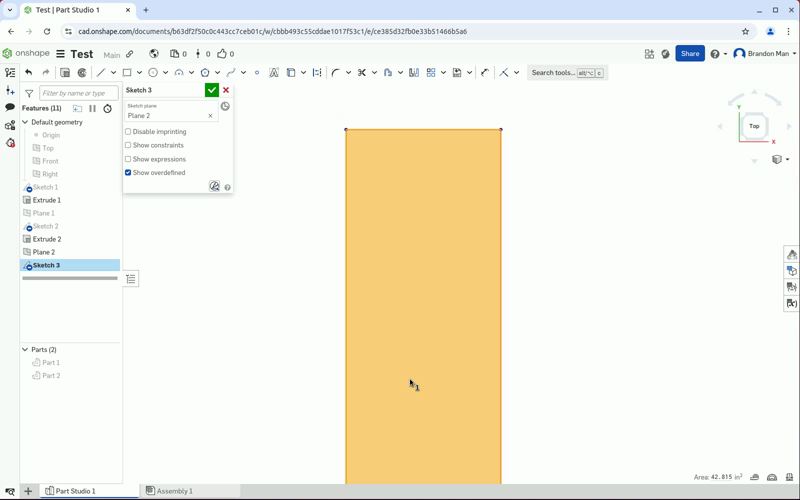
scroll(-6)
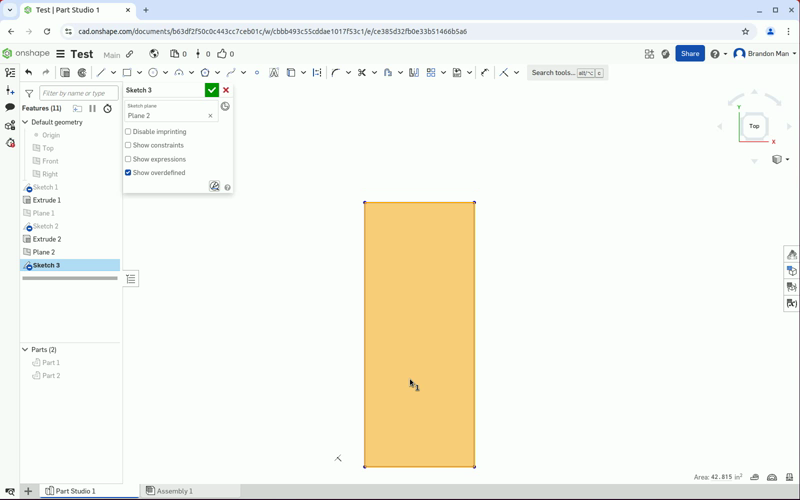
scroll(-6)
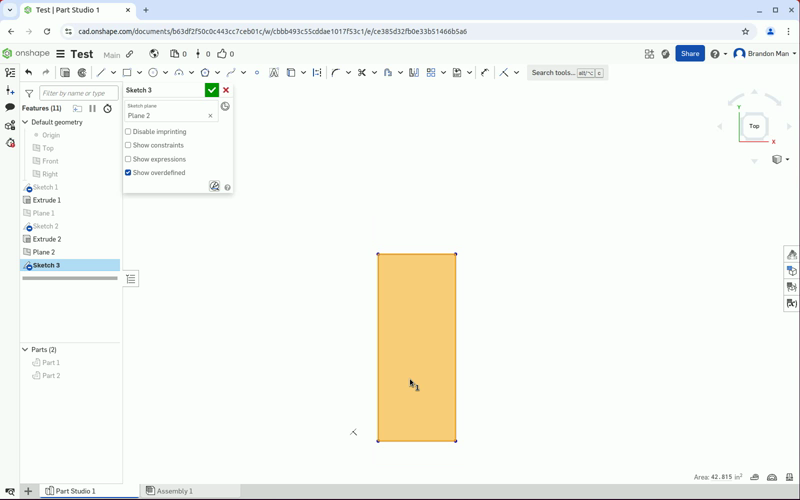
scroll(-6)
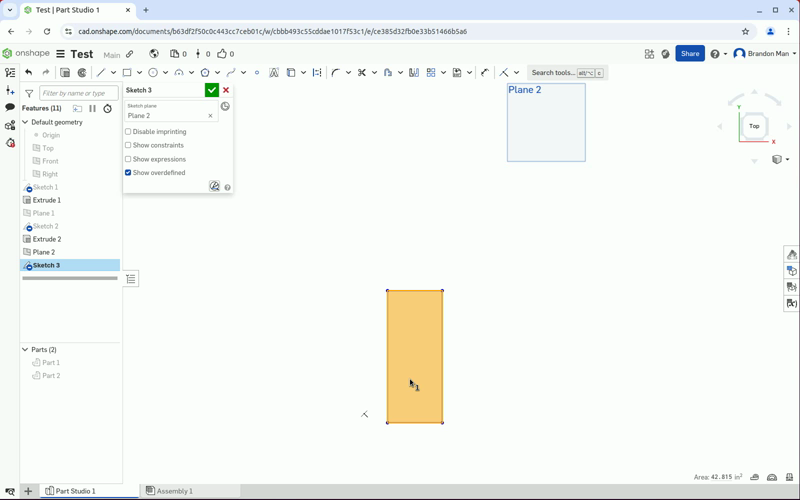
scroll(-6)
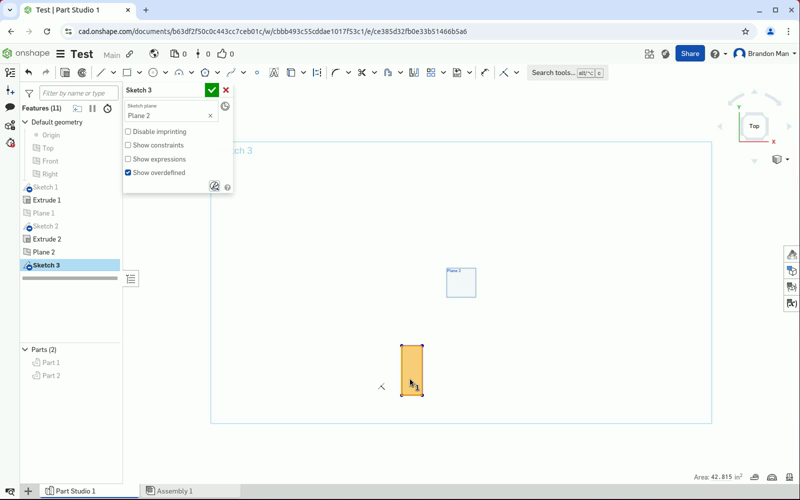
mouse_move(73, 352)
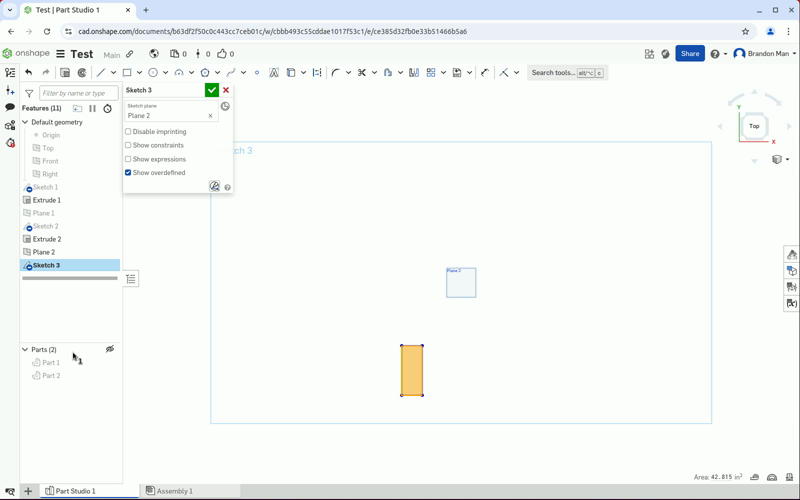
key(shift+y)
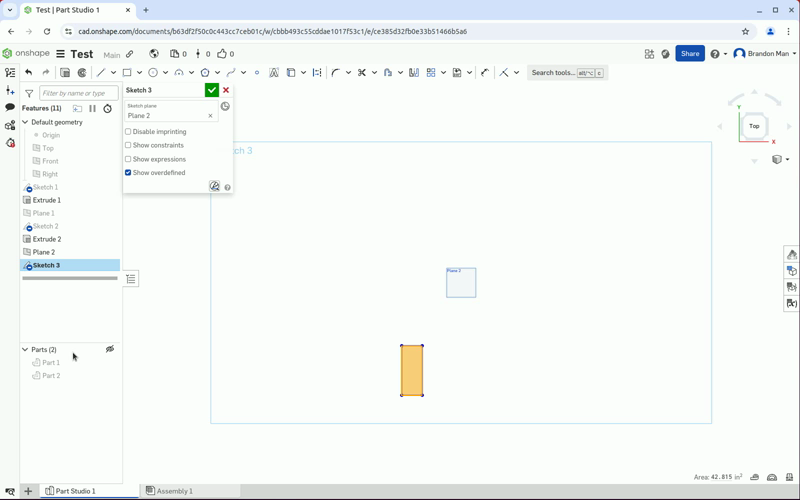
key(shift+e)
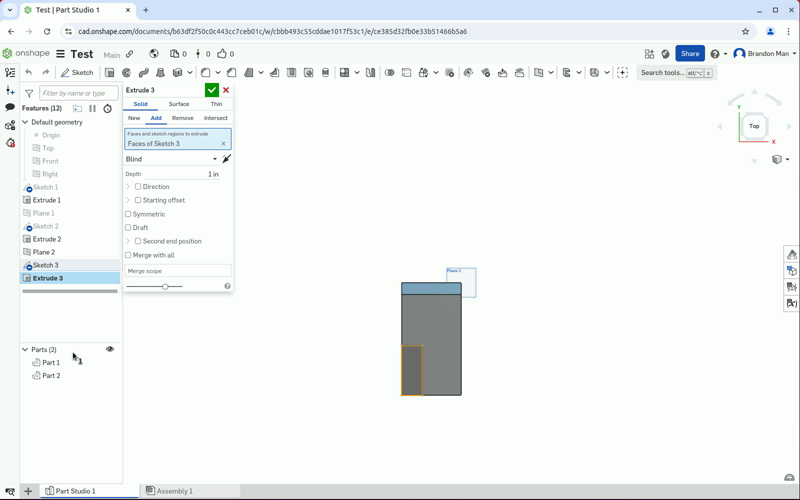
mouse_move(143, 106)
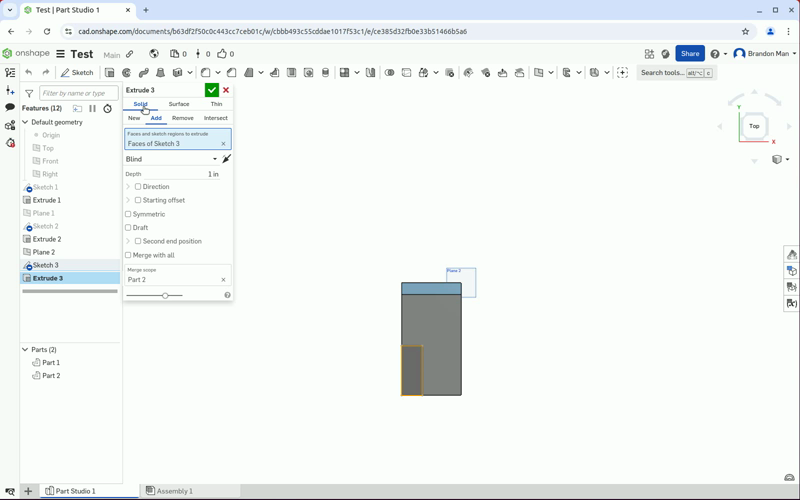
click(143, 106)
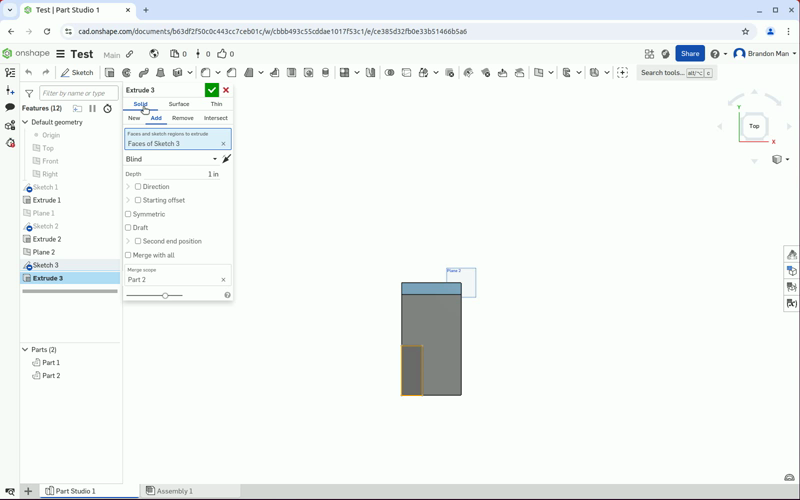
mouse_move(137, 120)
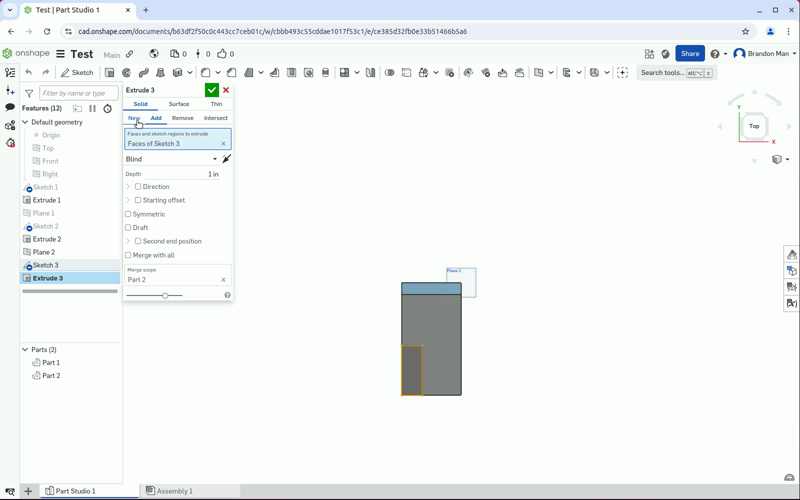
click(137, 120)
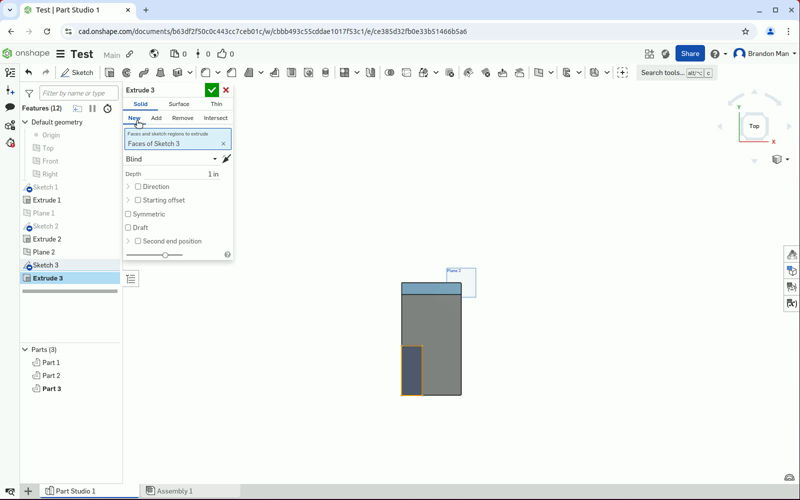
key(tab, 4)
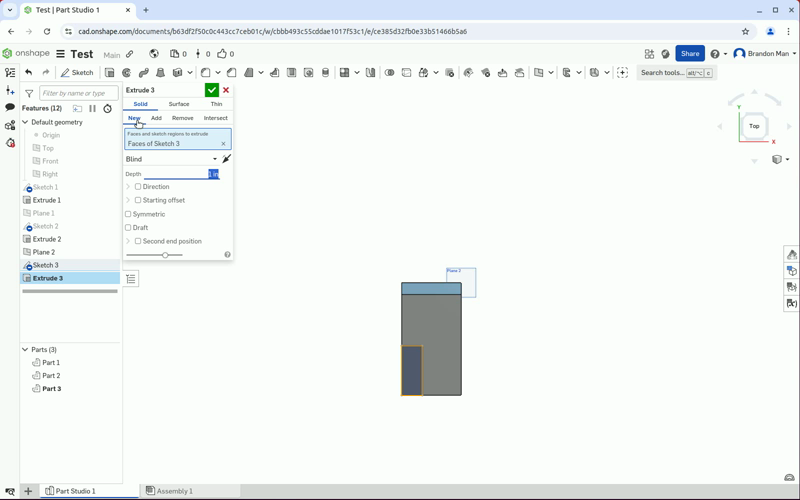
text(4.574)
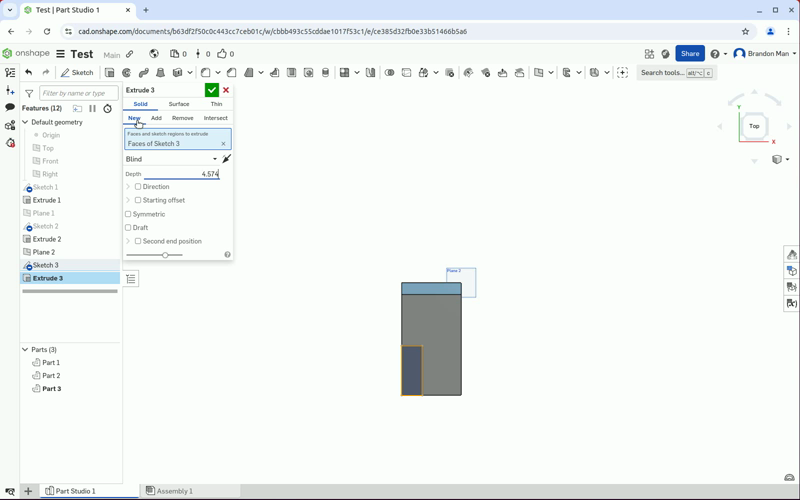
key(enter)
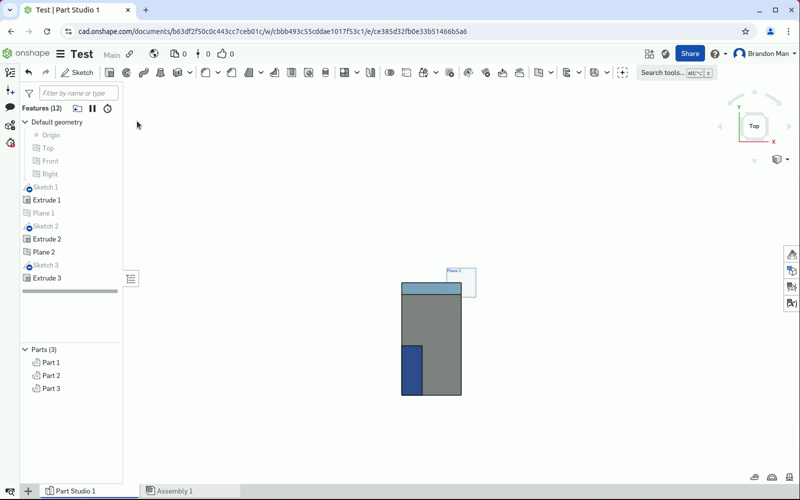
key(shift+h)
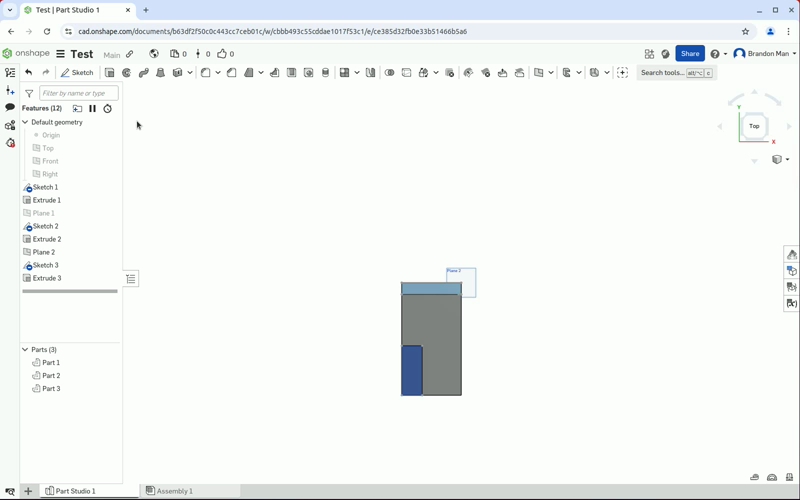
key(shift+h)
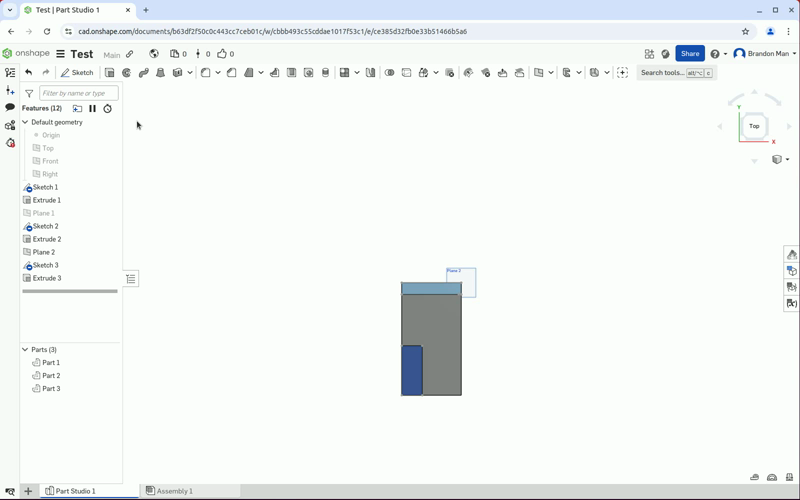
key(shift+7)
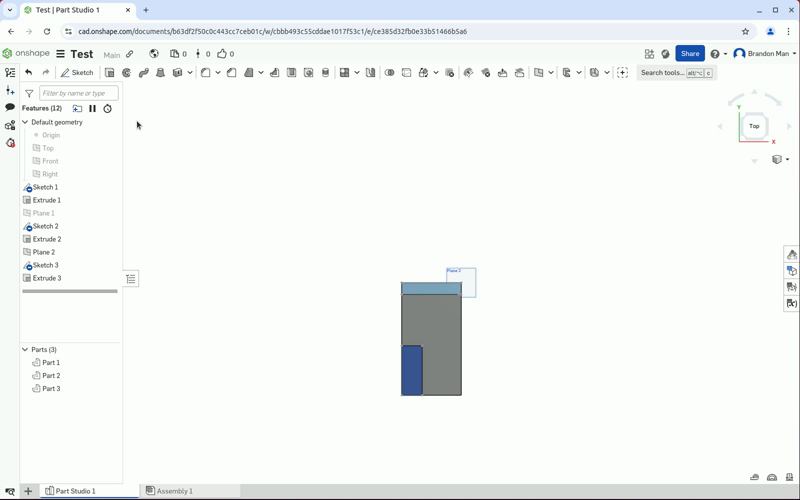
key(up, 3)
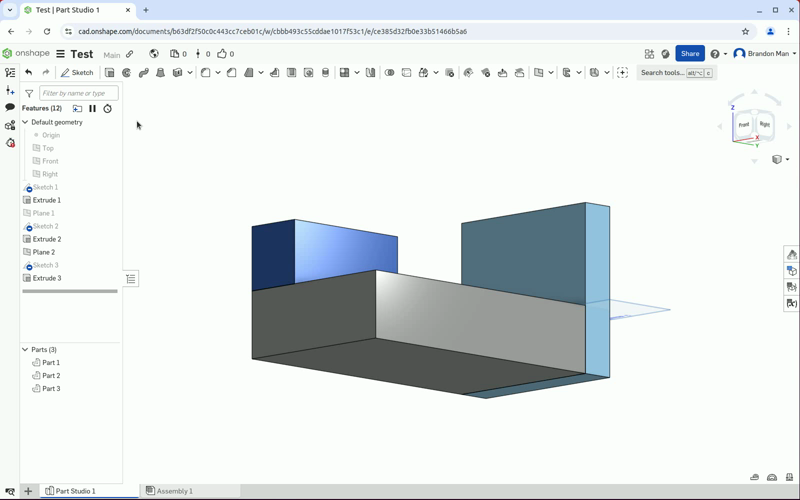
key(left, 3)
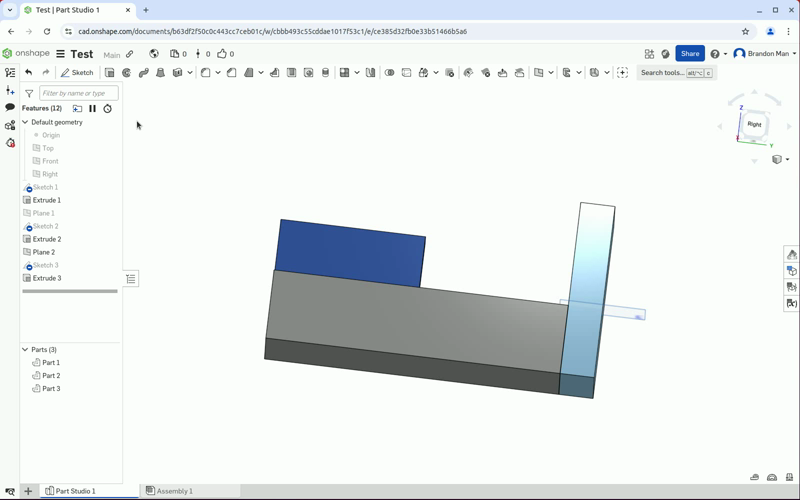
key(right, 3)
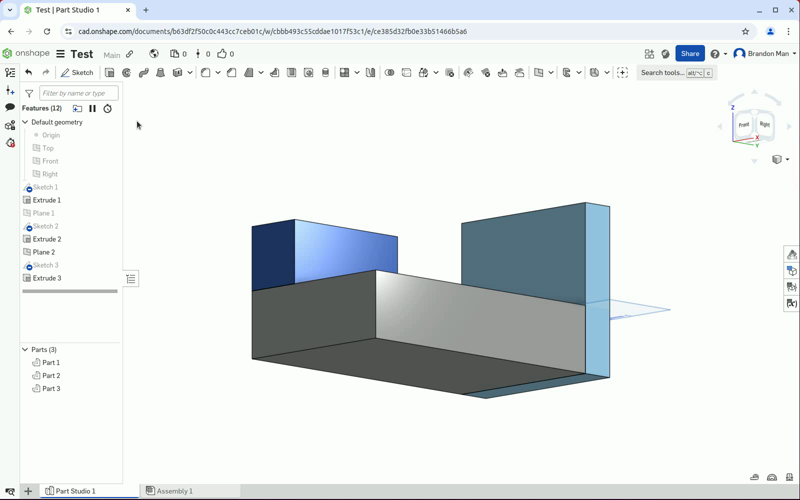
key(down, 3)
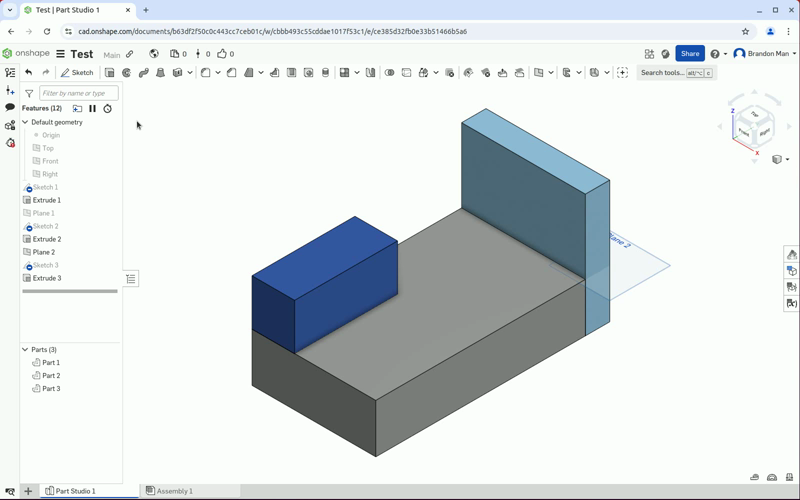
mouse_move(73, 189)
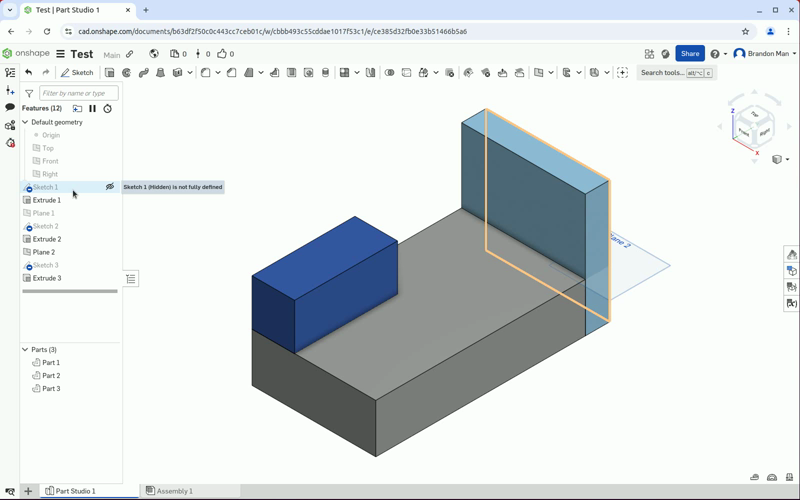
click(73, 189)